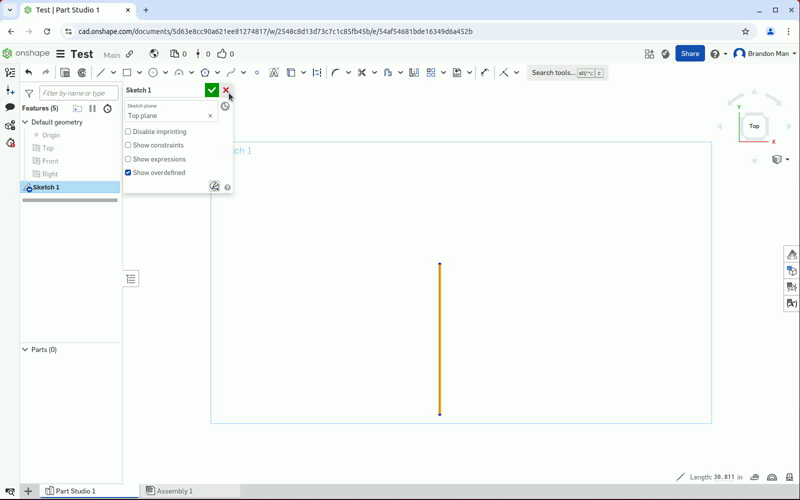
key(shift+h)
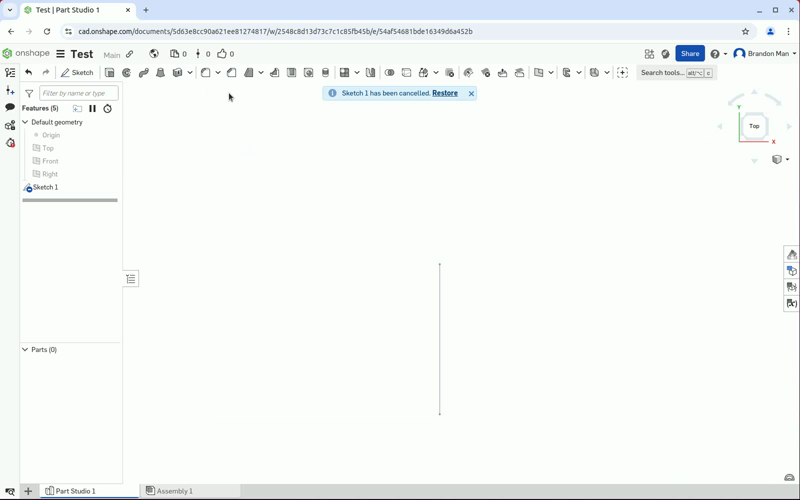
key(shift+s)
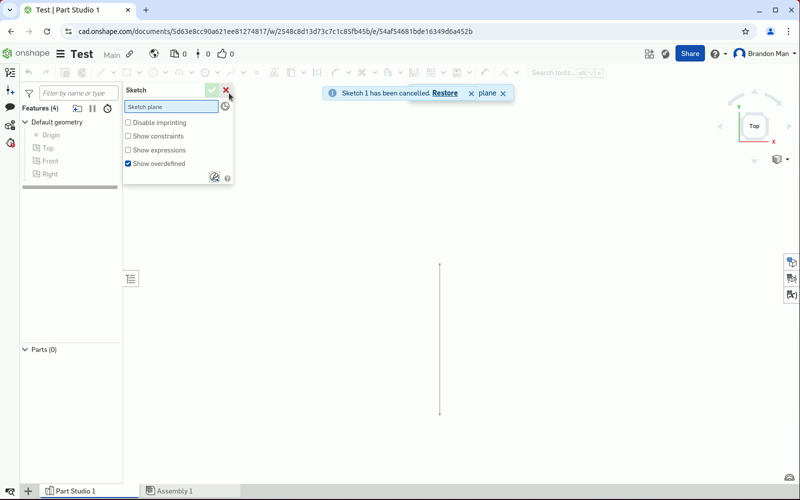
mouse_move(73, 150)
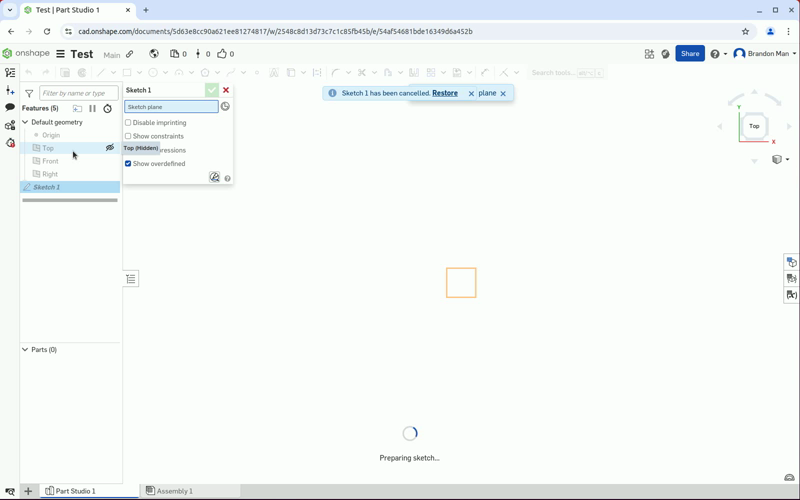
click(73, 150)
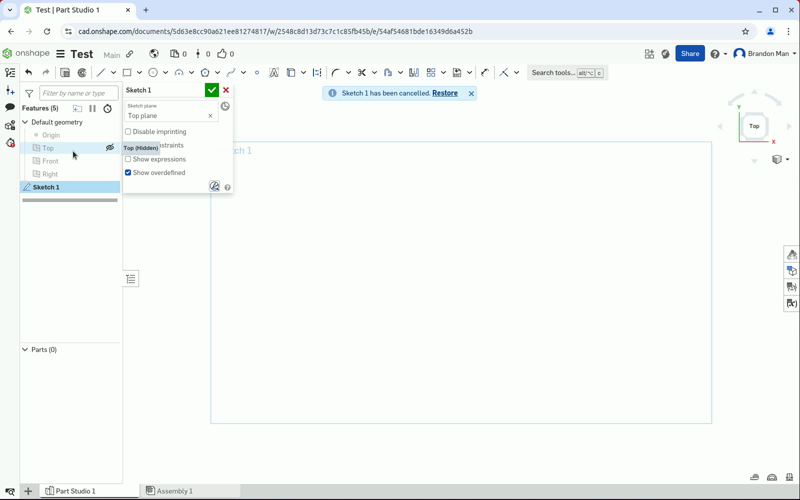
mouse_move(73, 352)
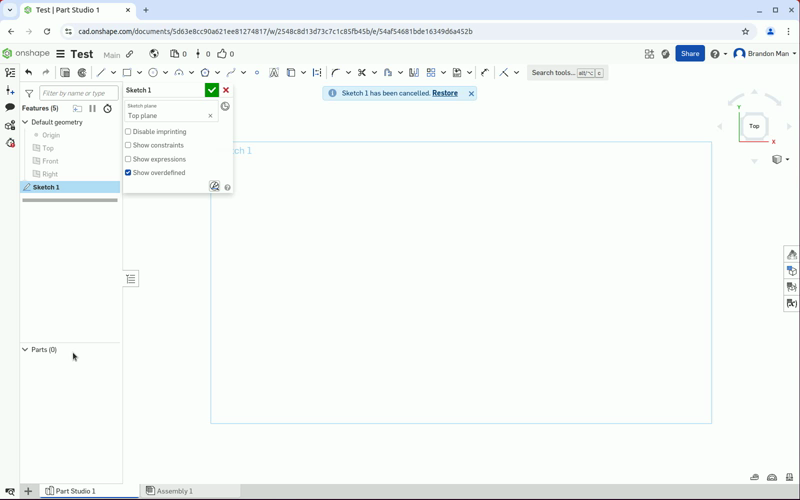
key(y)
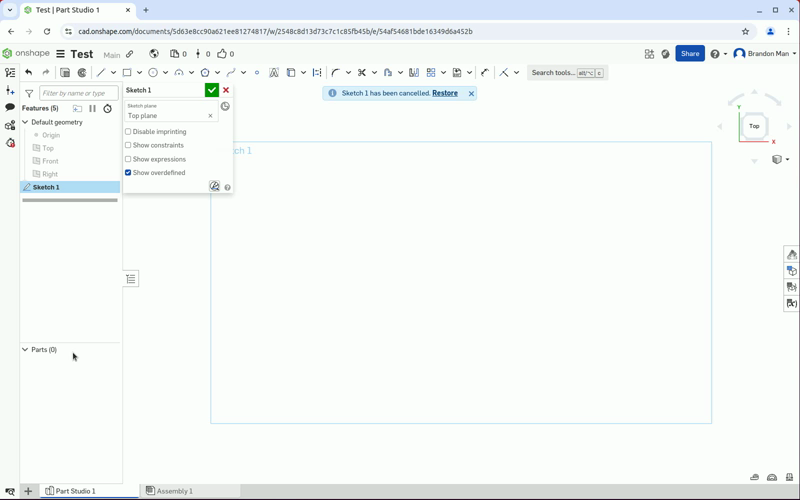
key(c)
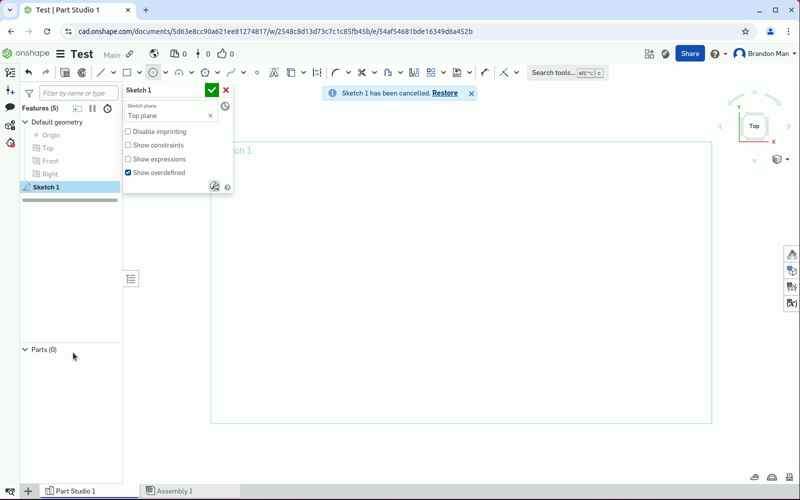
key_down(shift)
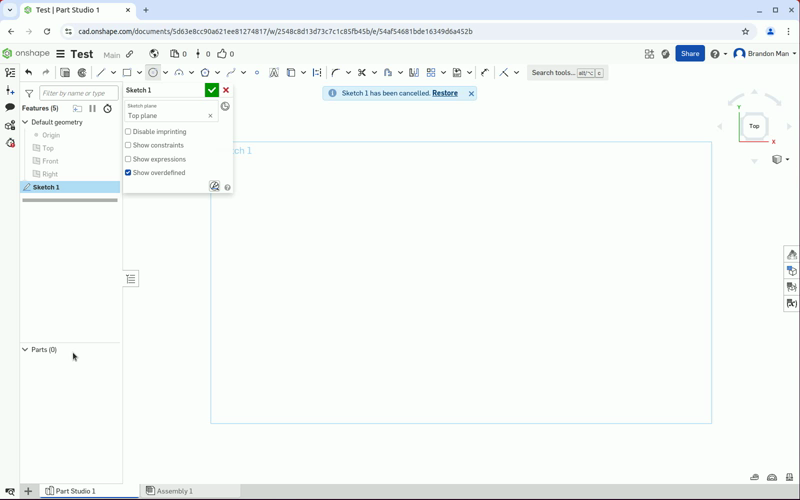
mouse_move(460, 282)
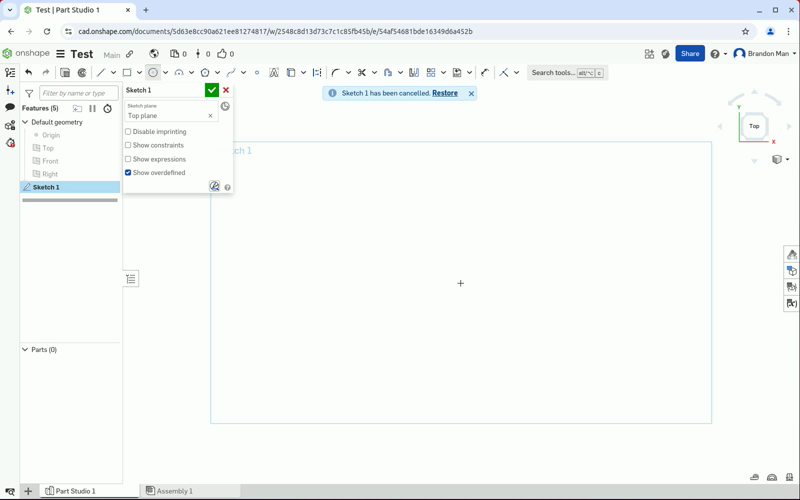
click(460, 282)
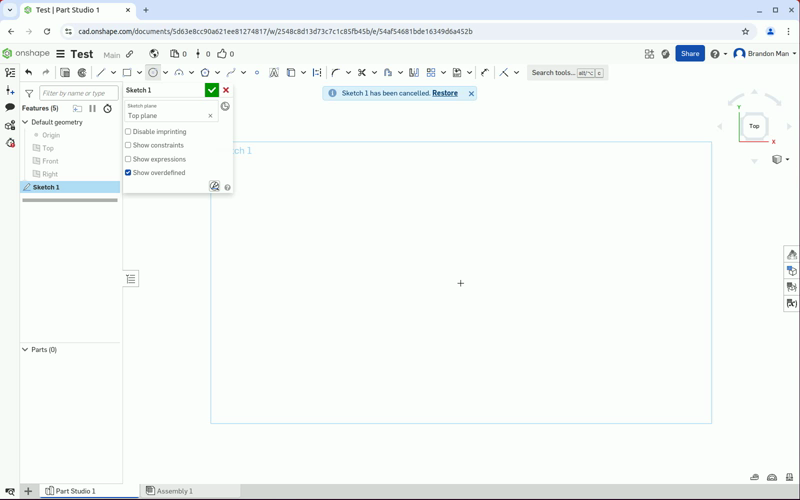
key_up(shift)
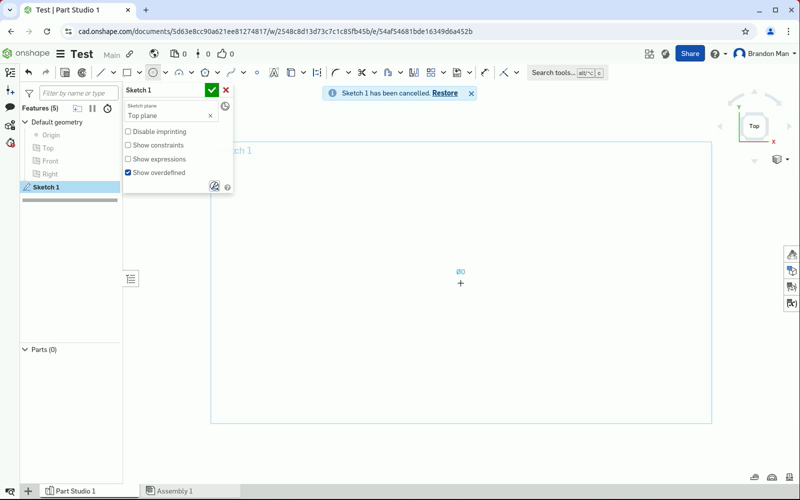
mouse_move(566, 282)
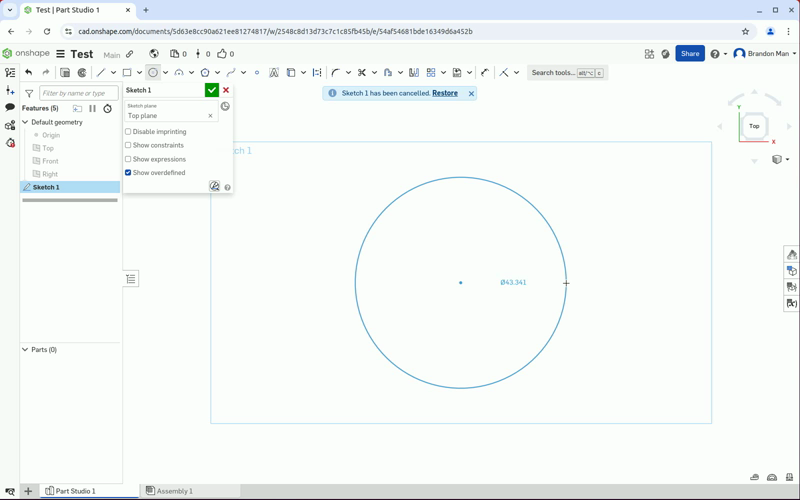
click(566, 282)
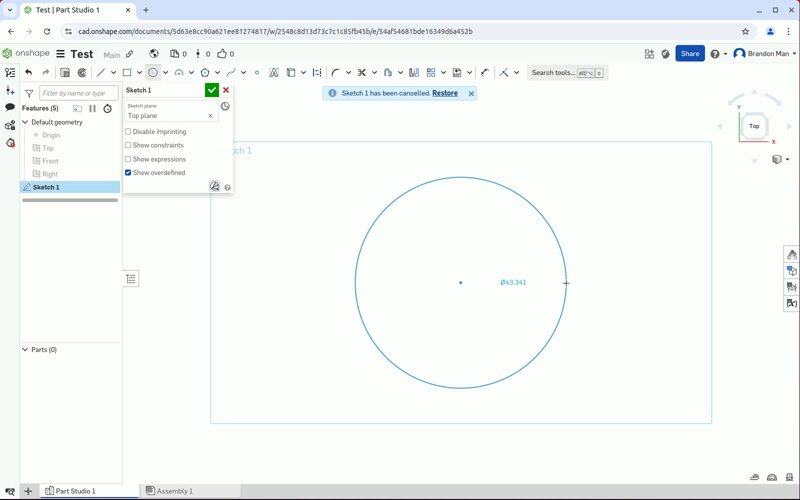
key(esc)
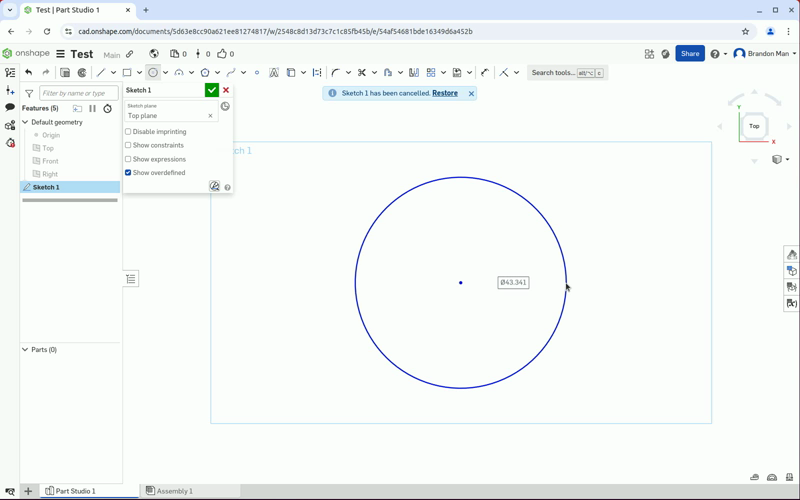
key(c)
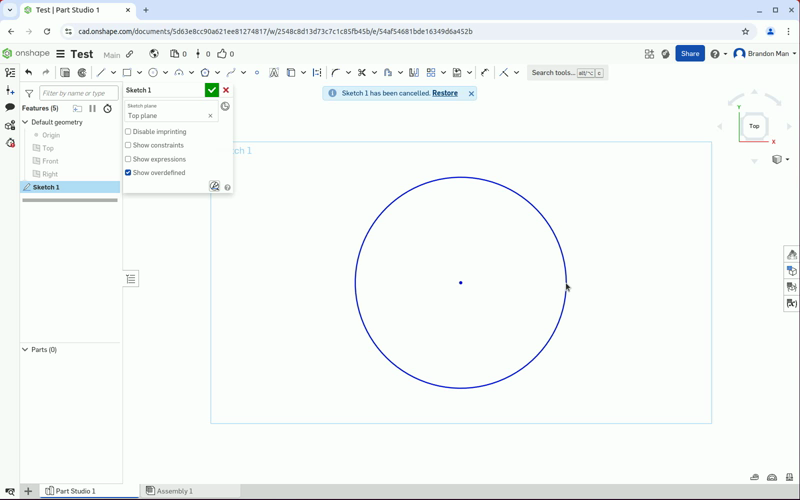
key_down(shift)
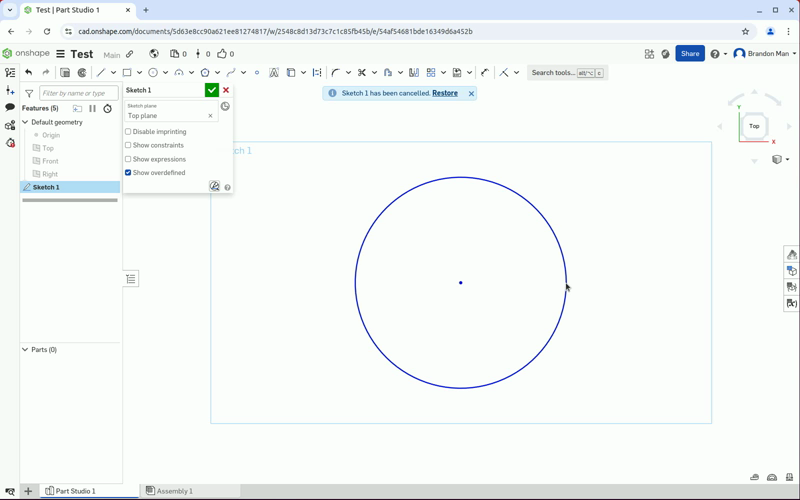
mouse_move(460, 282)
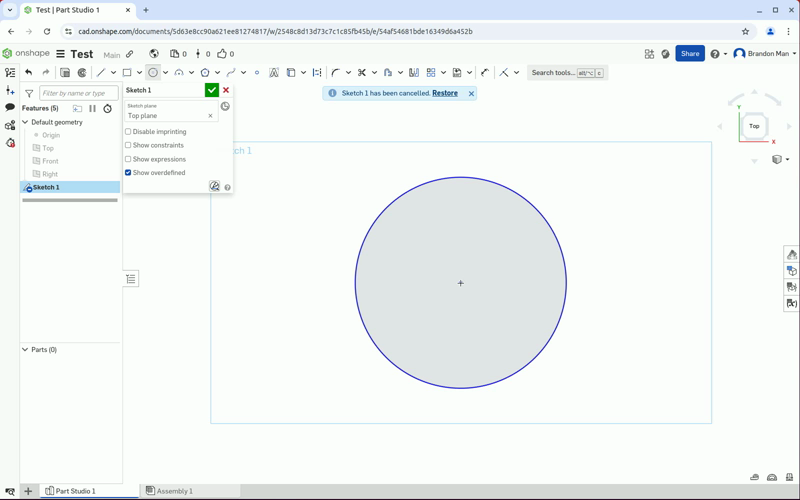
click(460, 282)
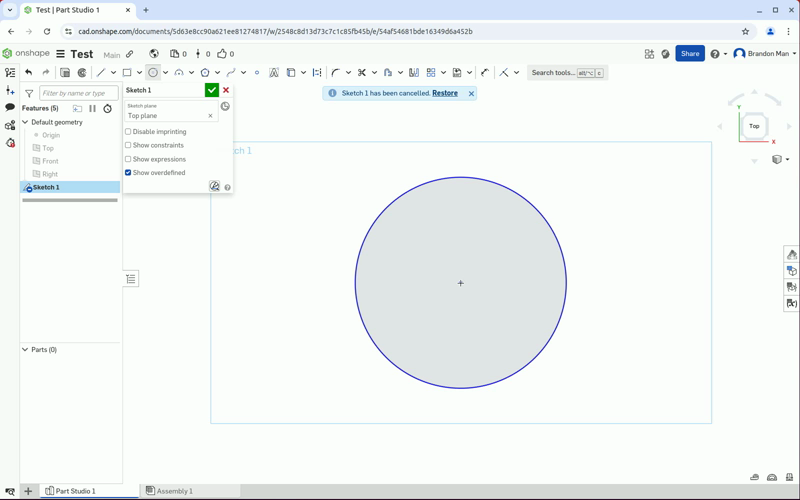
key_up(shift)
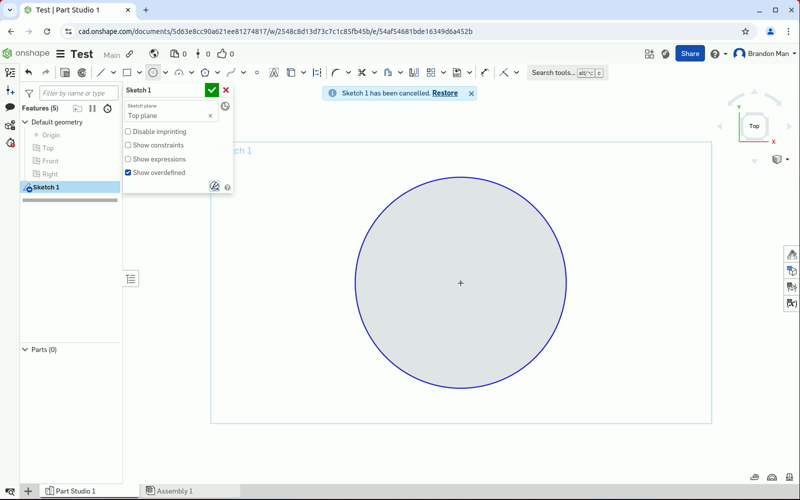
mouse_move(557, 282)
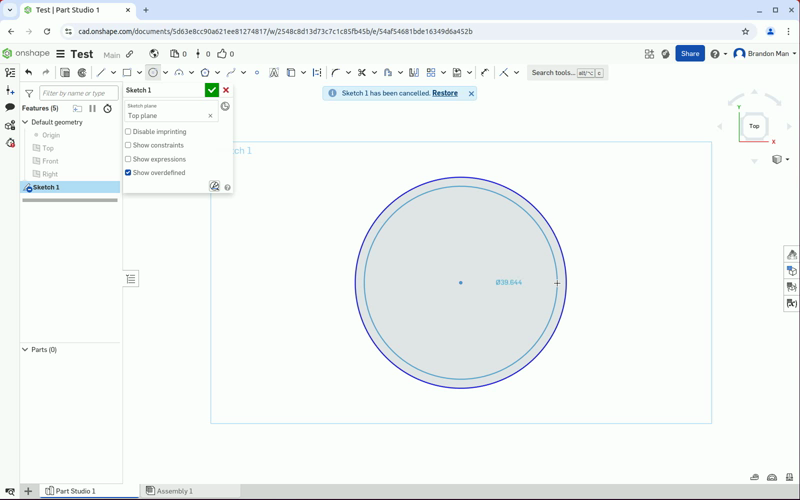
click(557, 282)
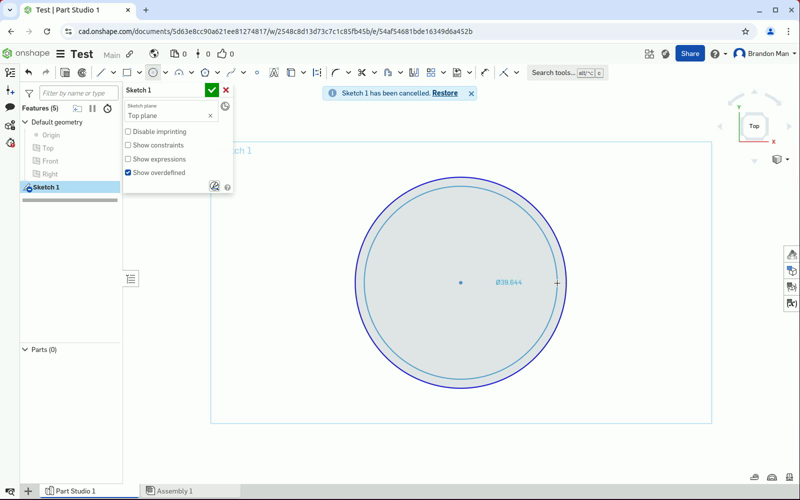
key(esc)
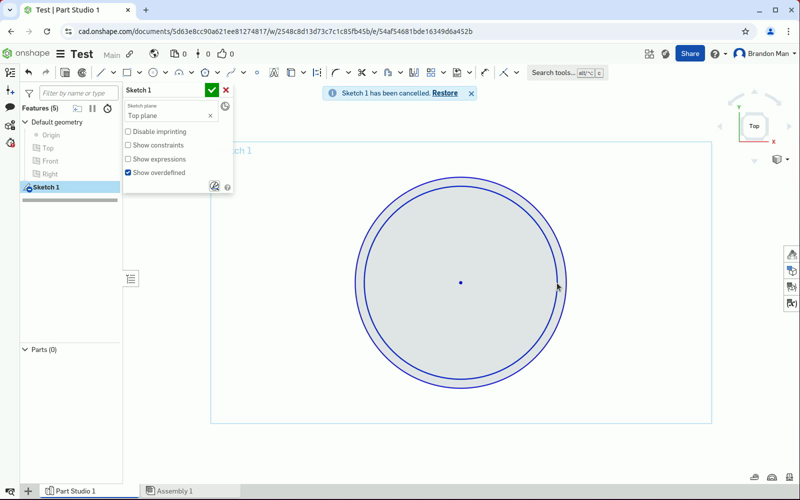
mouse_move(487, 184)
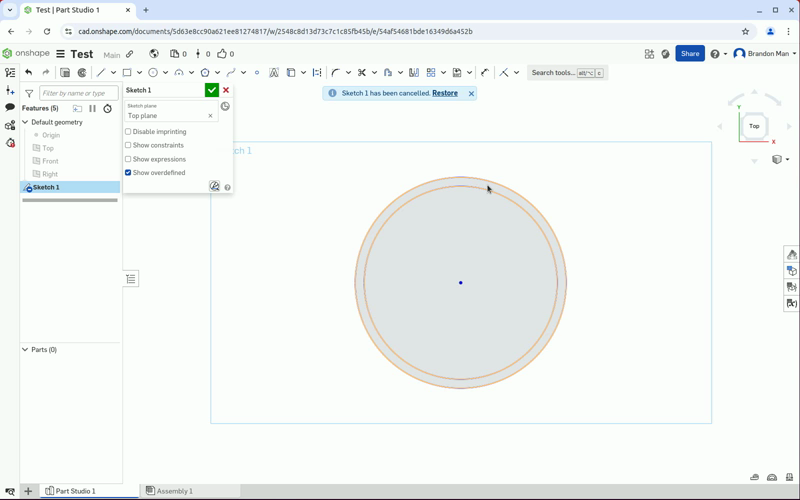
click(487, 184)
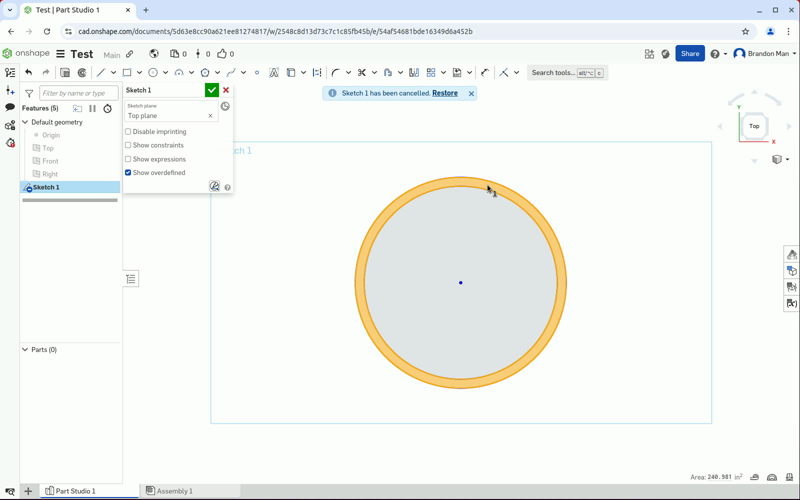
mouse_move(73, 352)
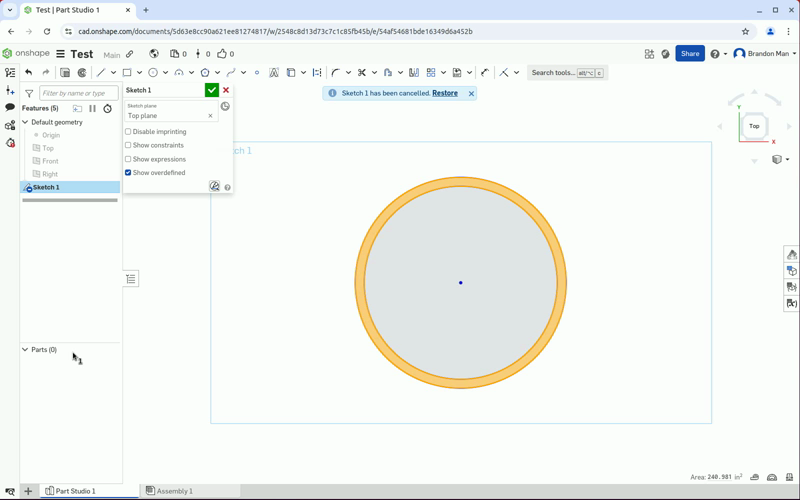
key(shift+y)
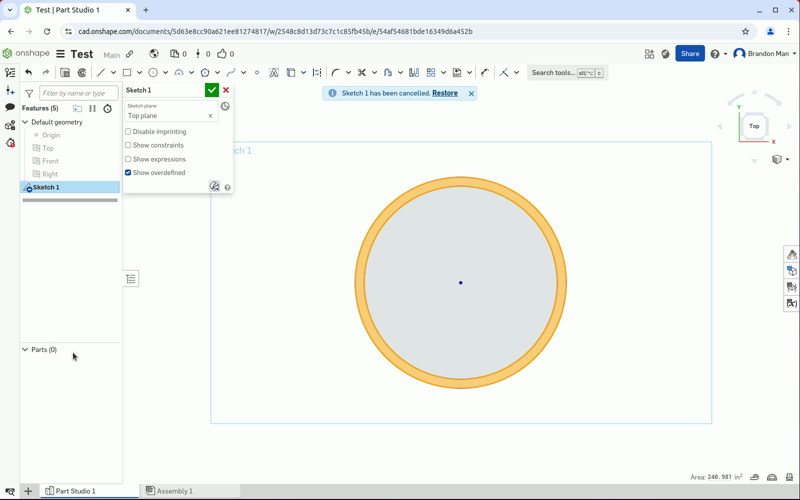
key(shift+e)
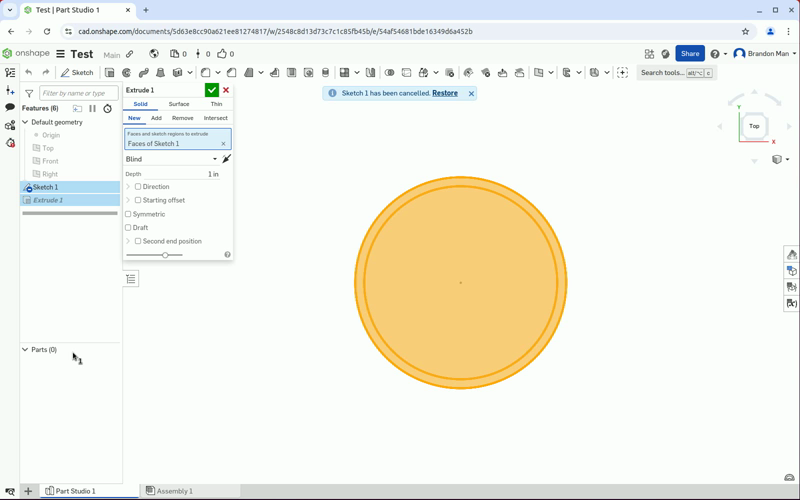
mouse_move(143, 106)
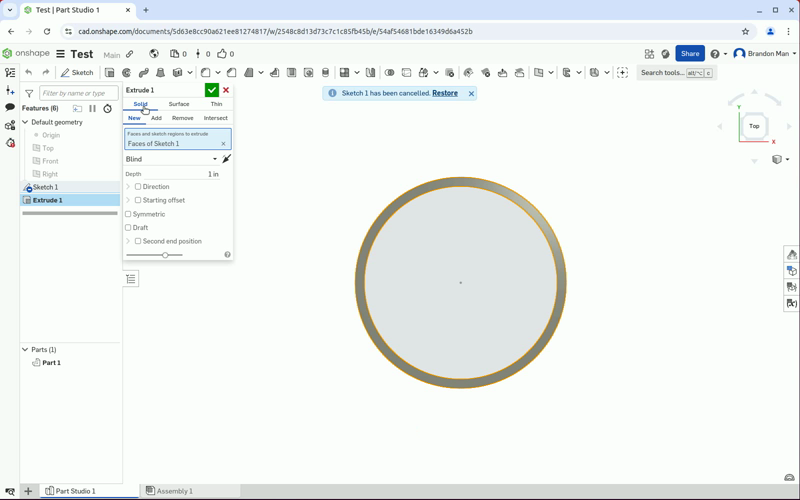
click(143, 106)
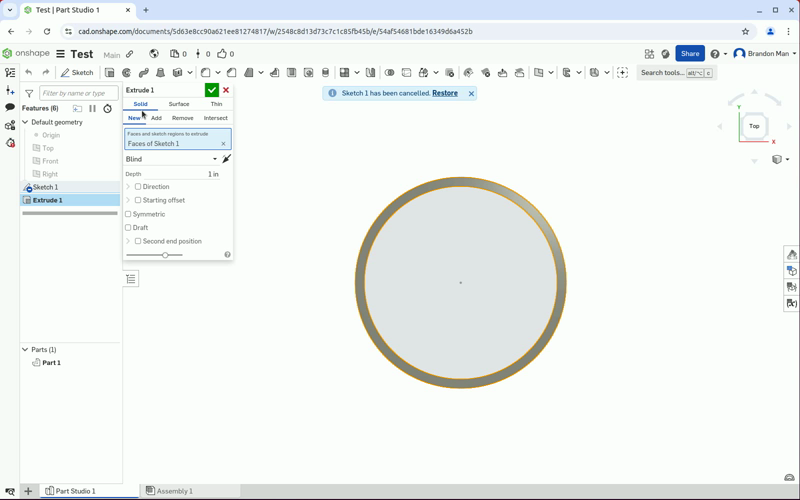
mouse_move(137, 120)
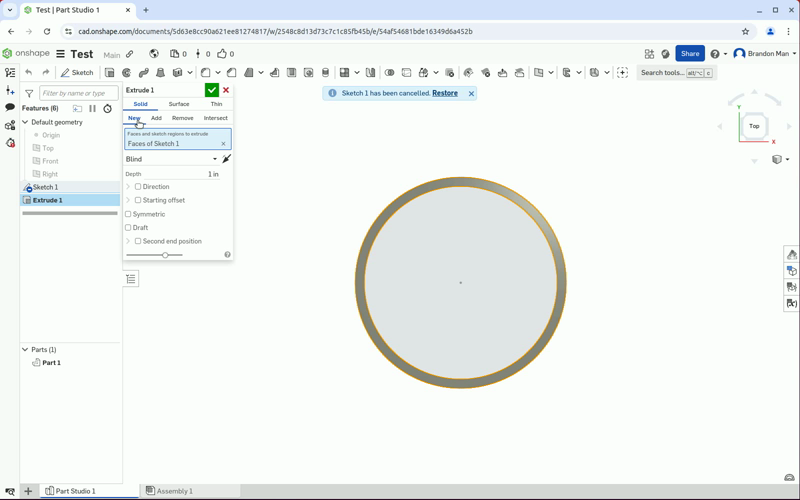
click(137, 120)
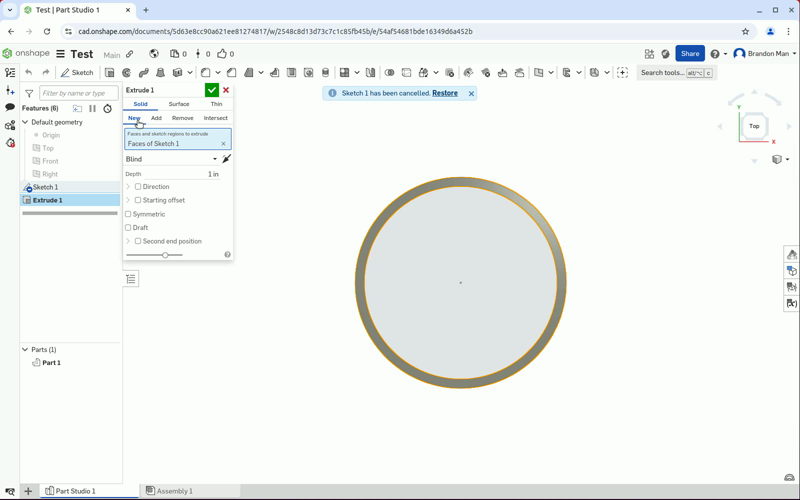
key(tab, 4)
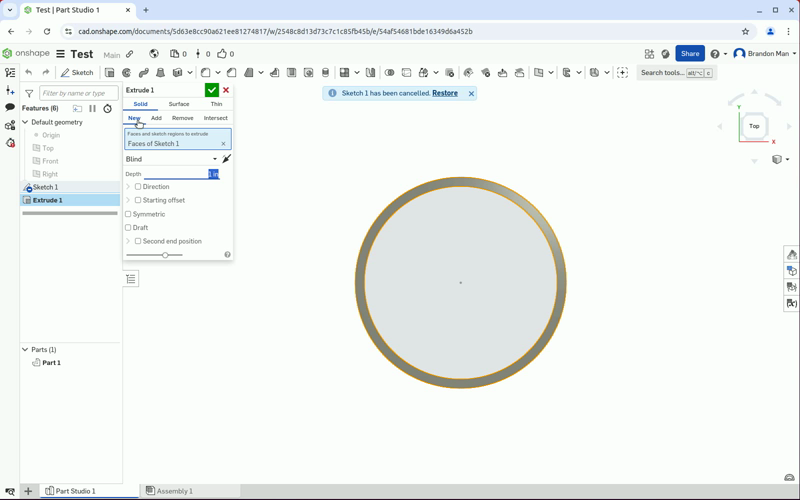
text(1.444)
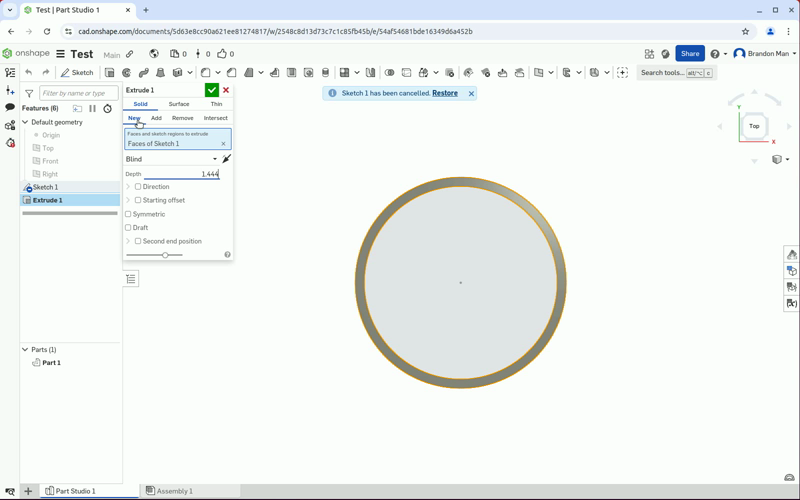
key(enter)
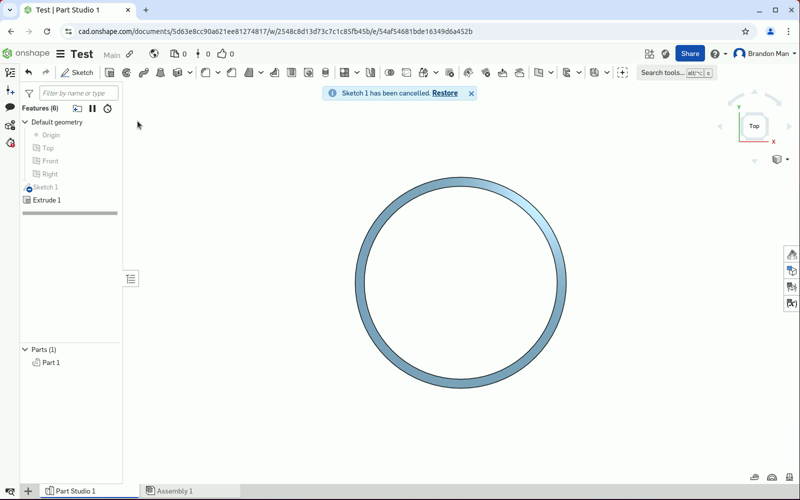
key(shift+h)
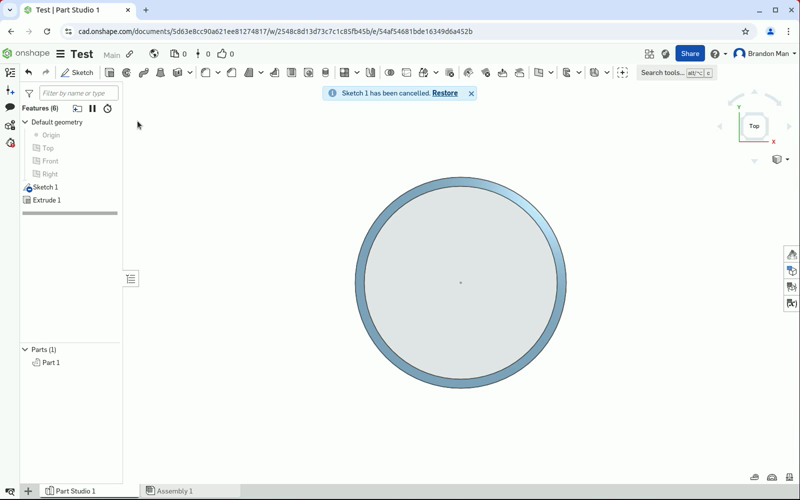
key(shift+h)
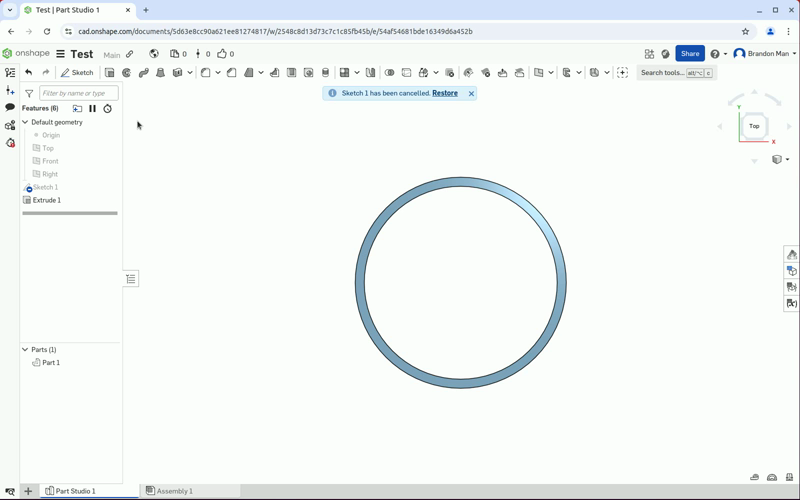
mouse_move(73, 189)
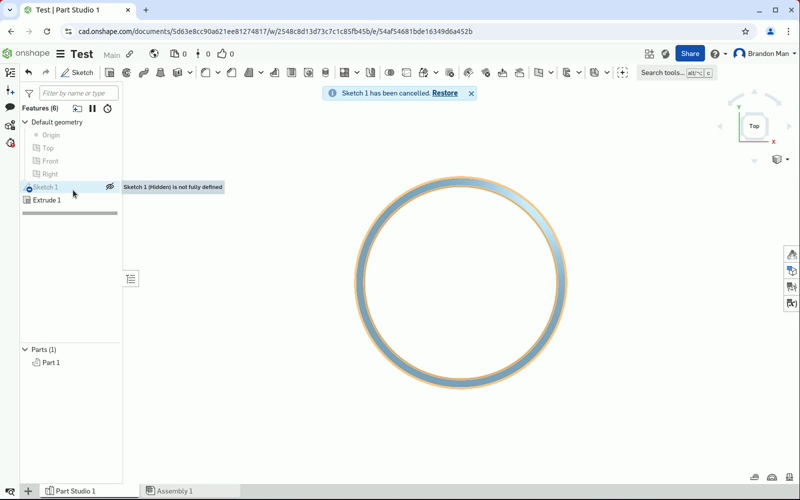
click(73, 189)
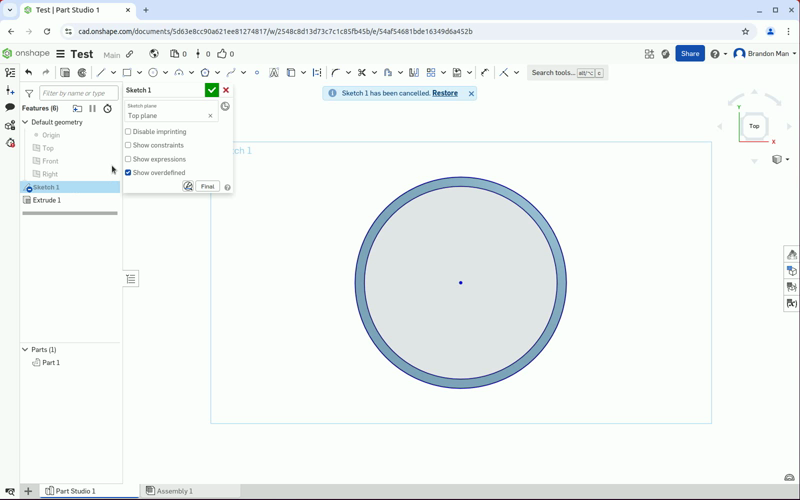
mouse_move(229, 92)
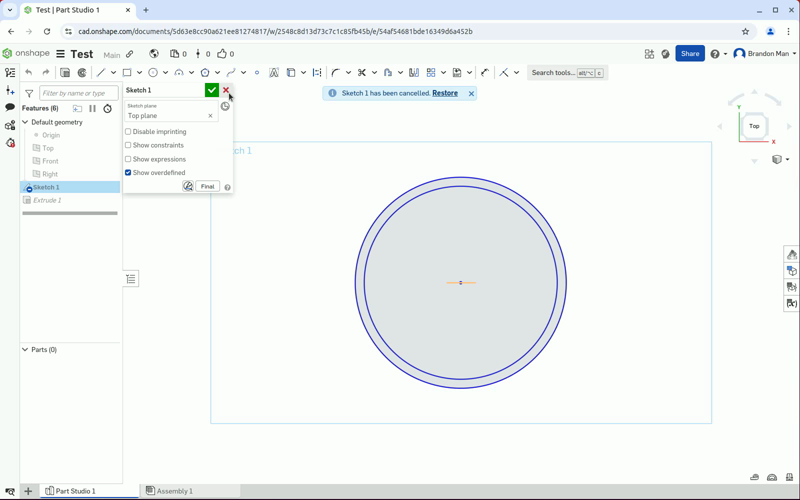
click(229, 92)
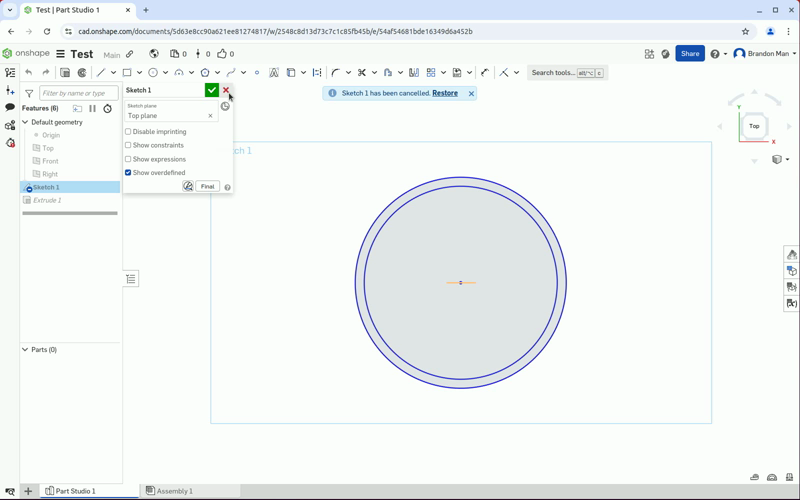
key(shift+s)
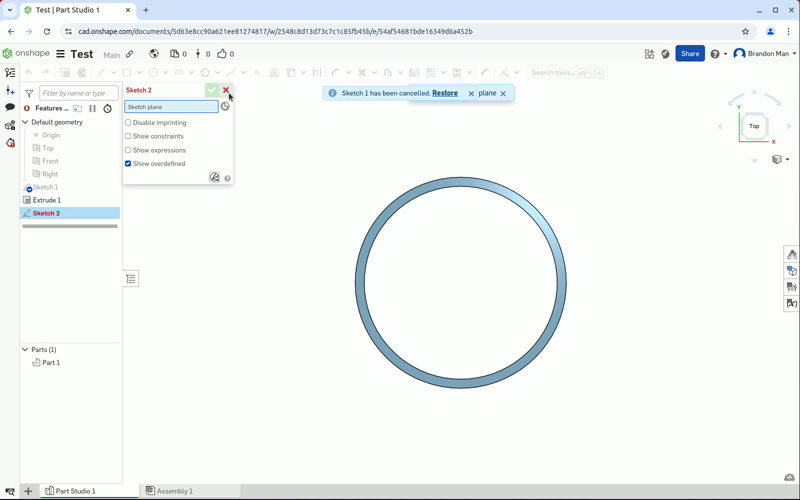
mouse_move(73, 150)
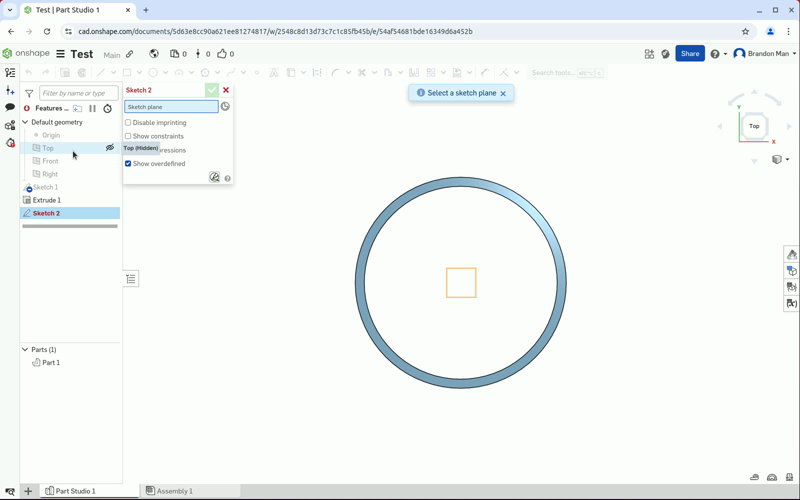
click(73, 150)
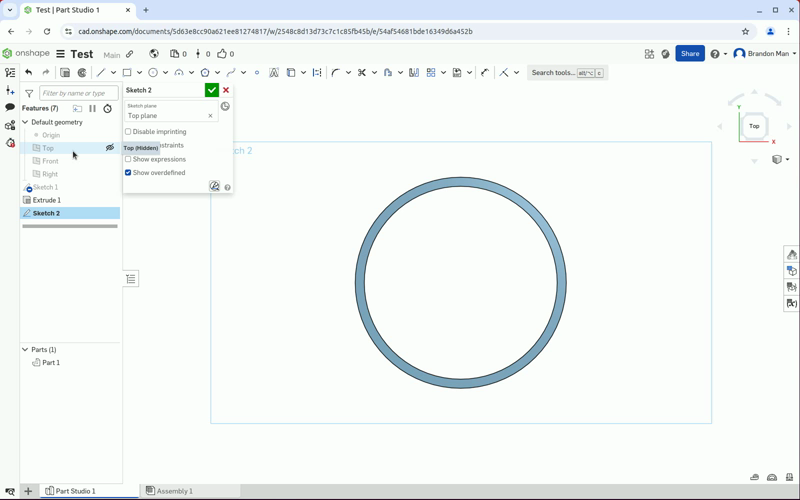
mouse_move(73, 352)
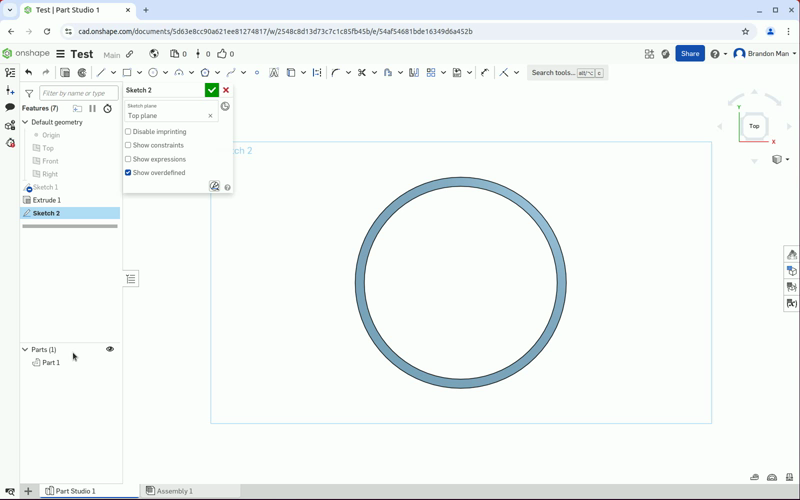
key(y)
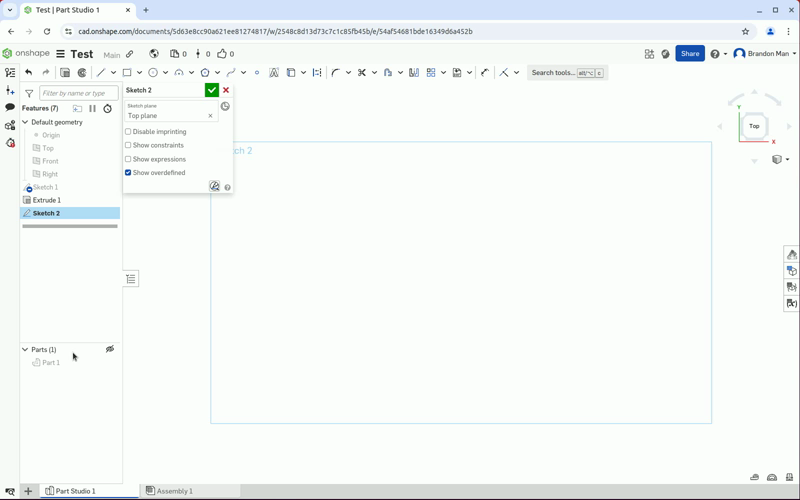
key(c)
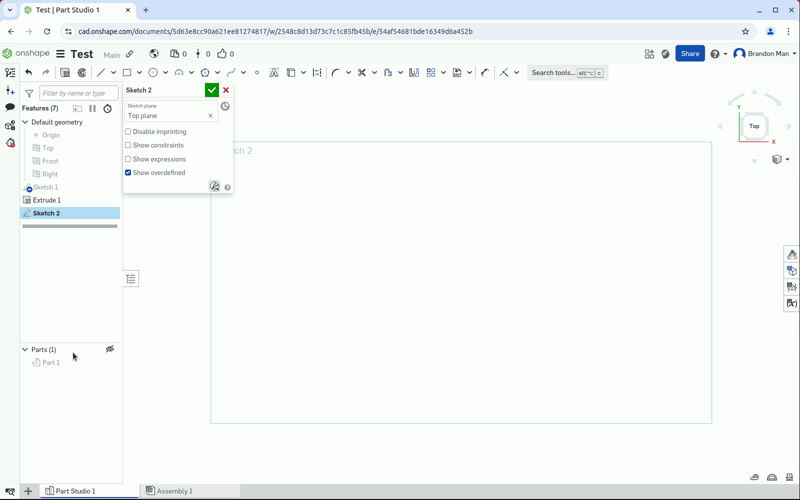
key_down(shift)
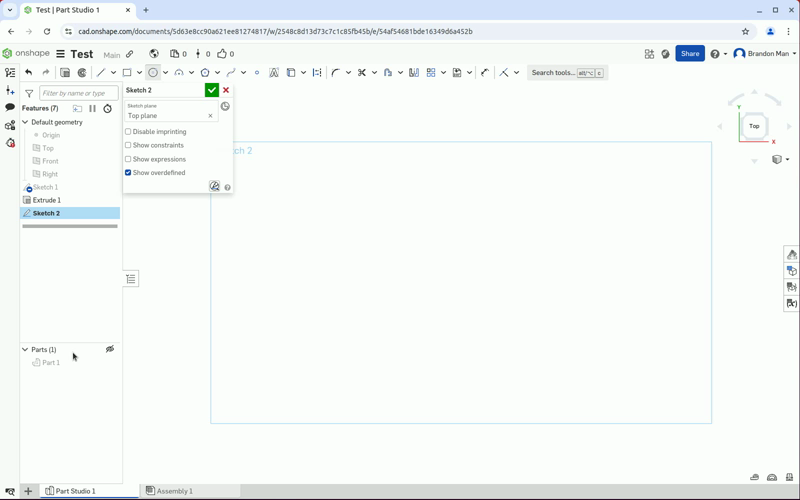
mouse_move(460, 282)
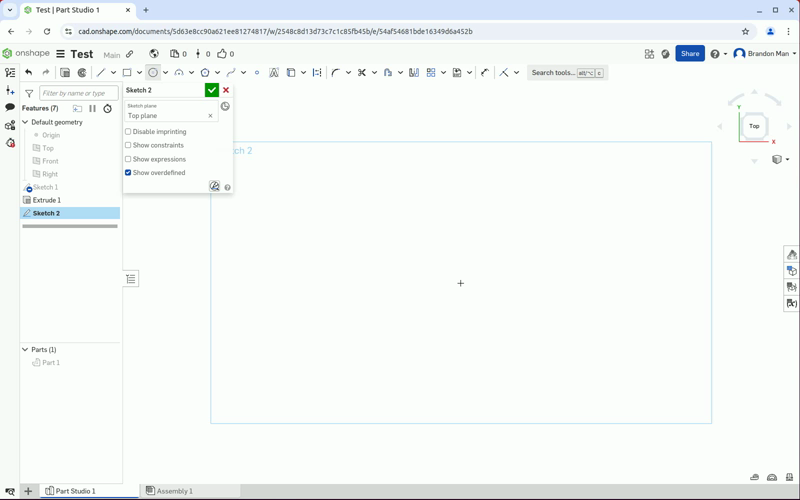
click(460, 282)
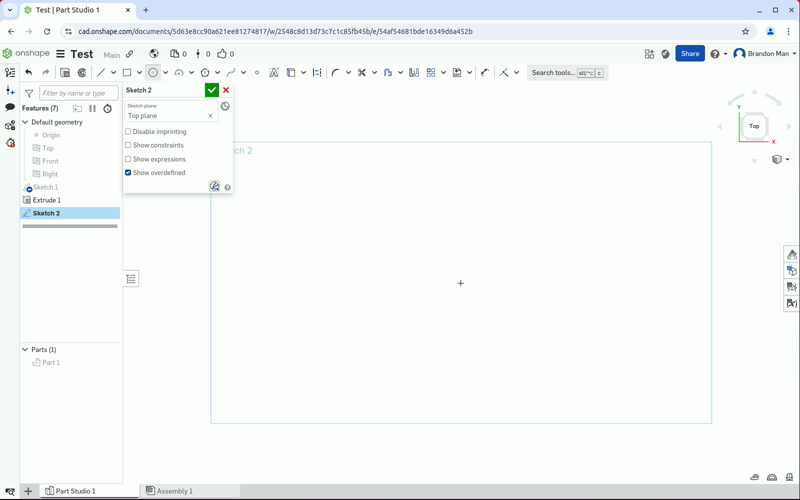
key_up(shift)
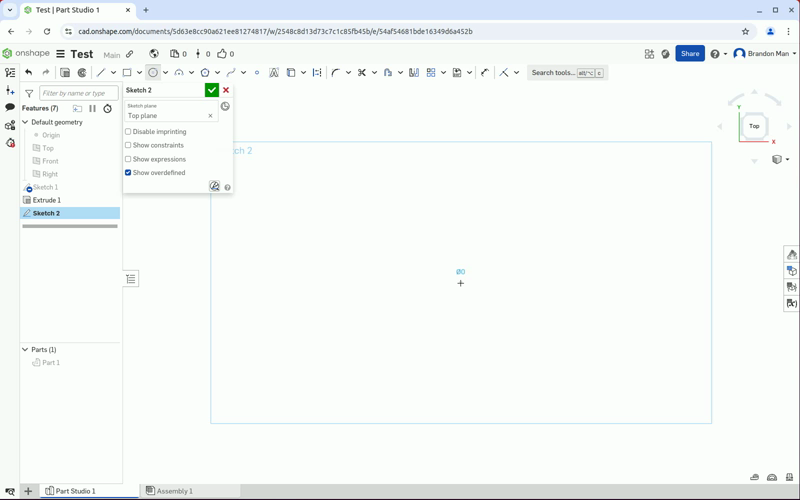
mouse_move(566, 282)
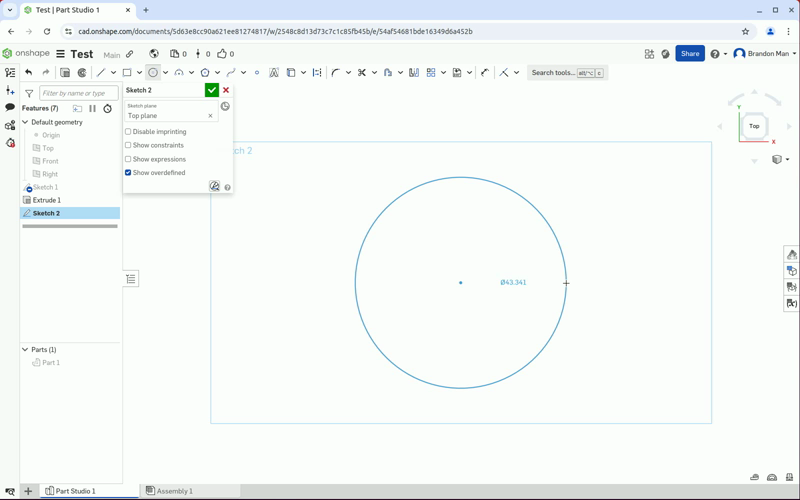
click(566, 282)
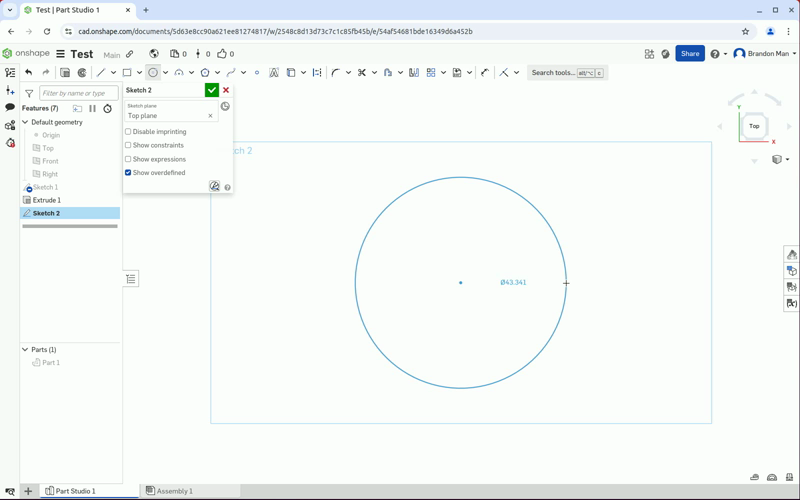
key(esc)
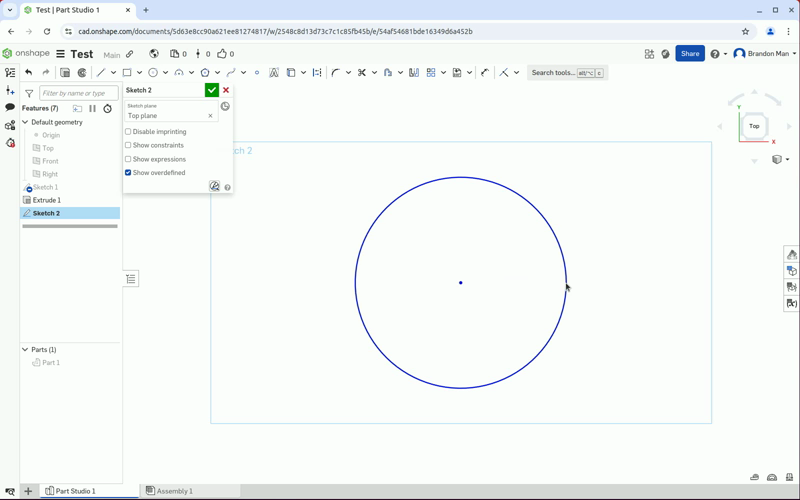
key(c)
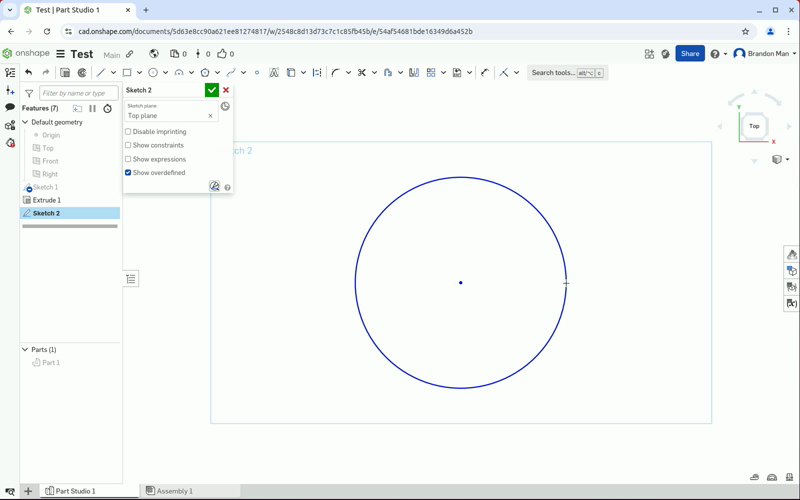
key_down(shift)
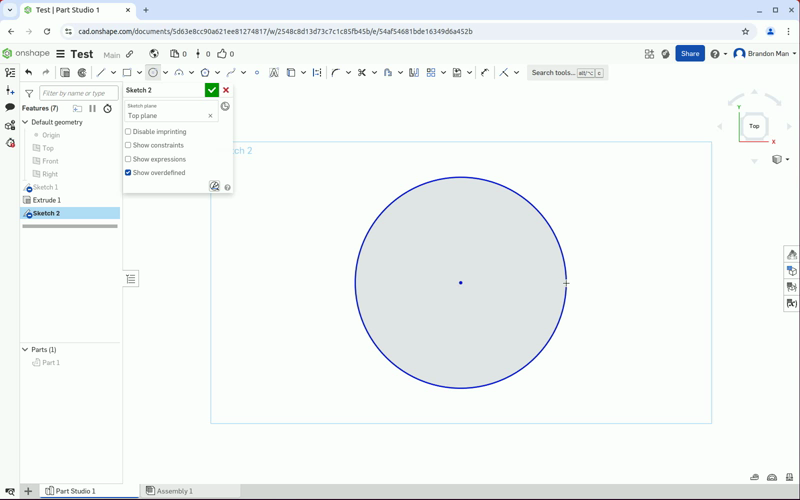
mouse_move(460, 282)
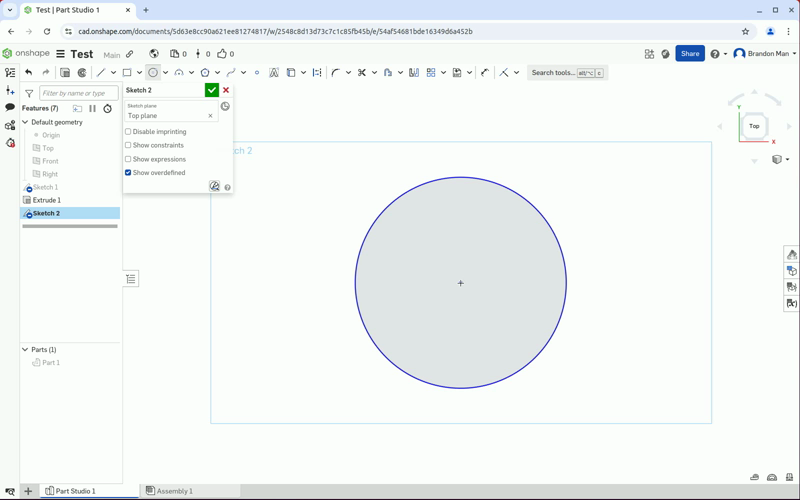
click(460, 282)
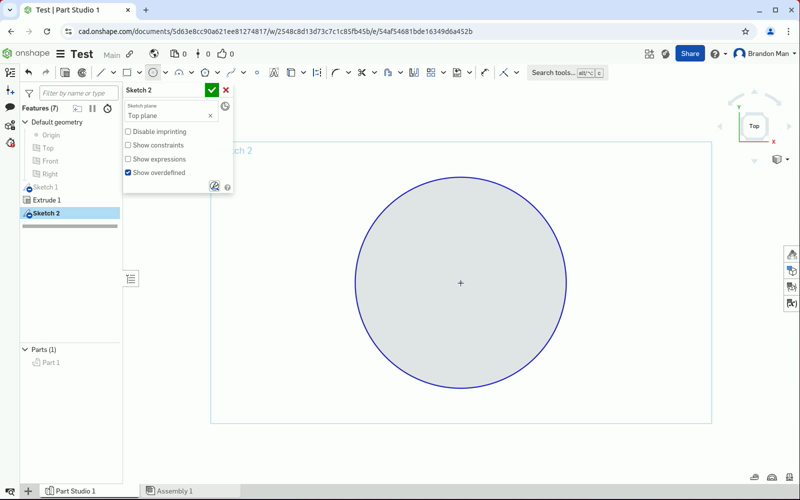
key_up(shift)
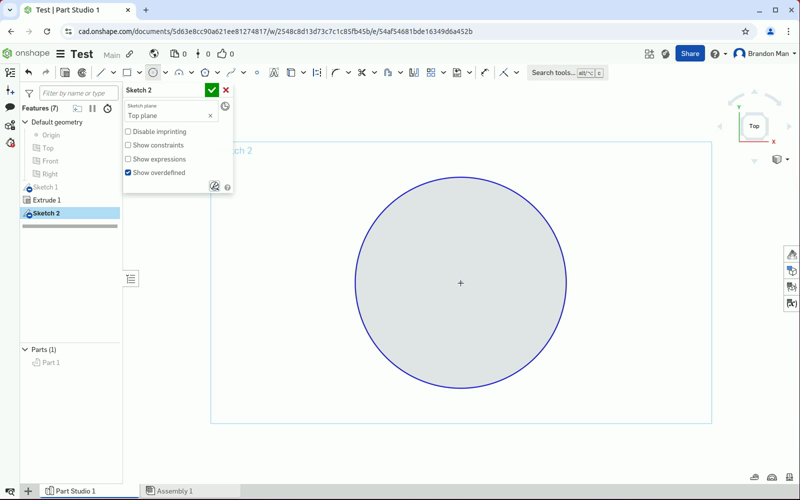
mouse_move(557, 282)
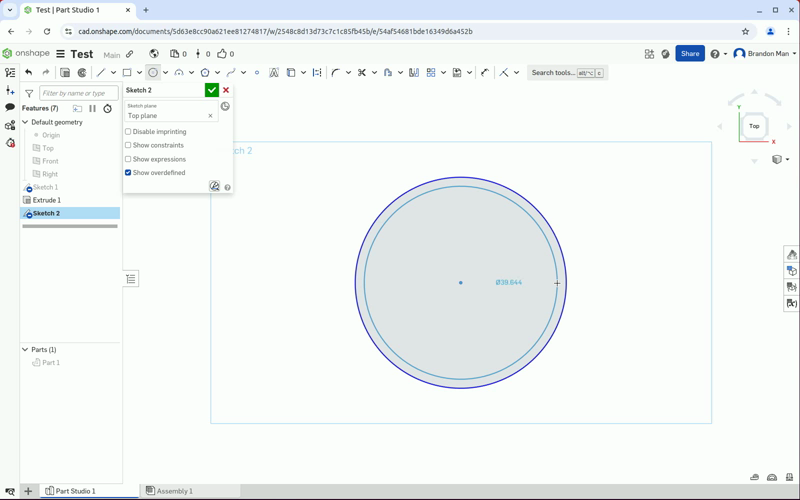
click(557, 282)
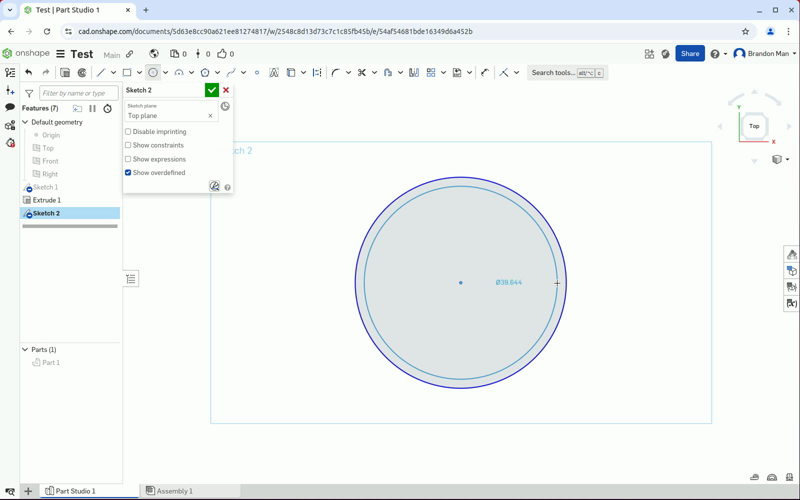
key(esc)
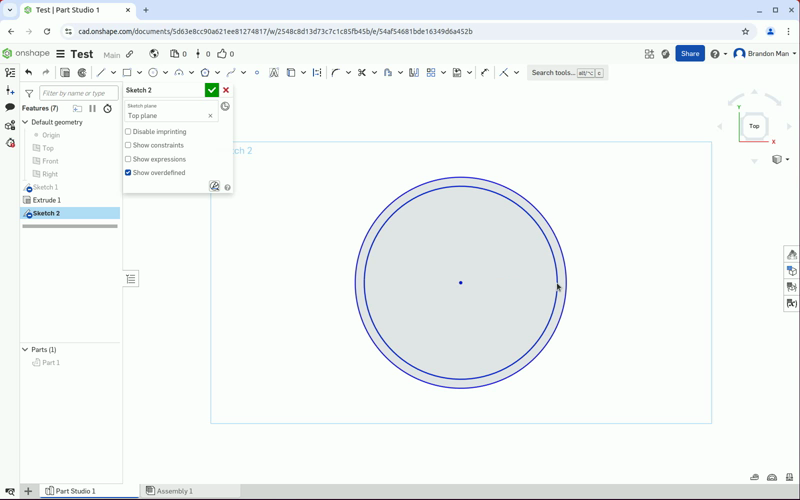
mouse_move(554, 246)
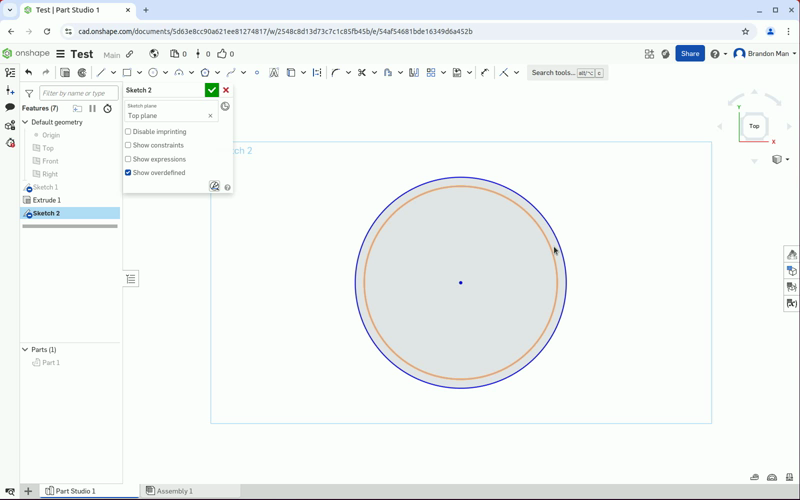
click(554, 246)
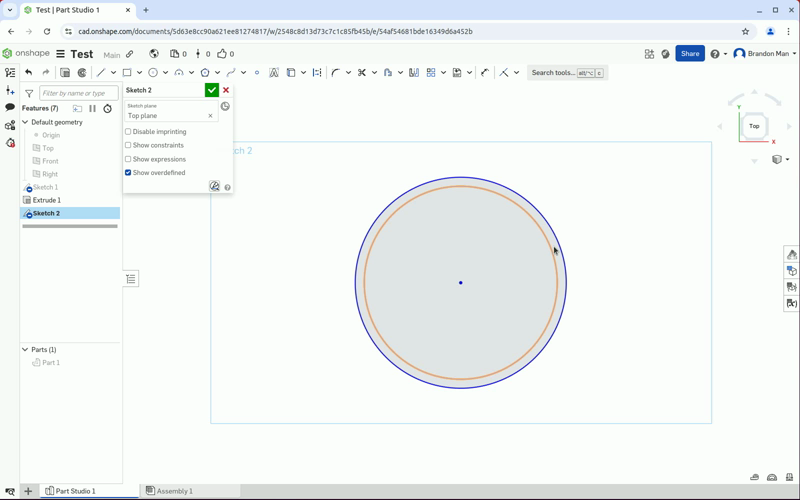
mouse_move(73, 352)
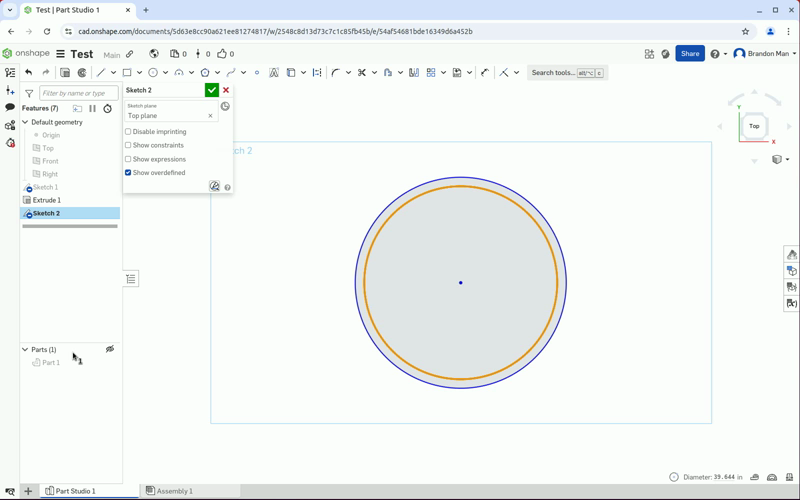
key(shift+y)
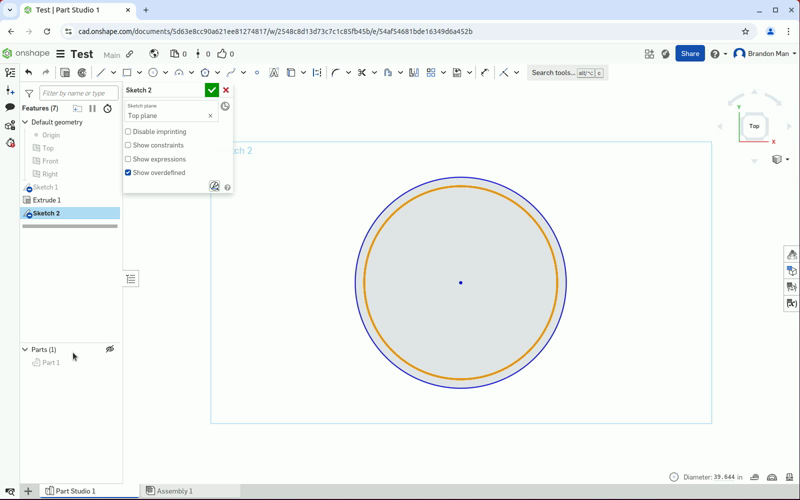
key(shift+e)
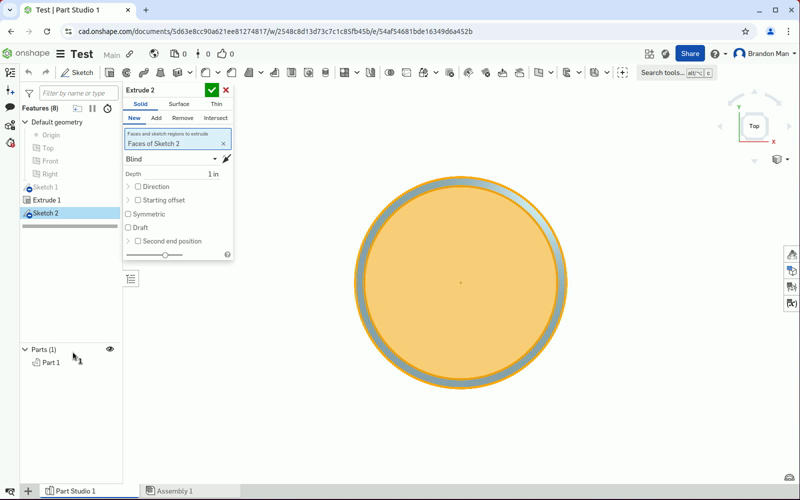
mouse_move(143, 106)
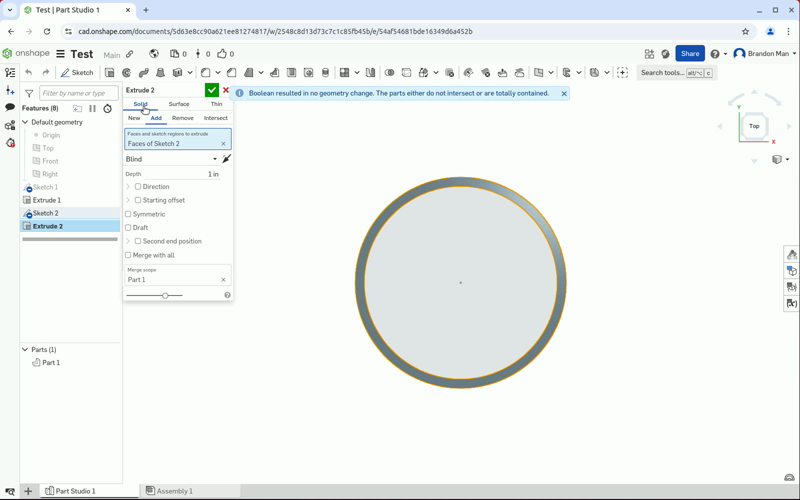
click(143, 106)
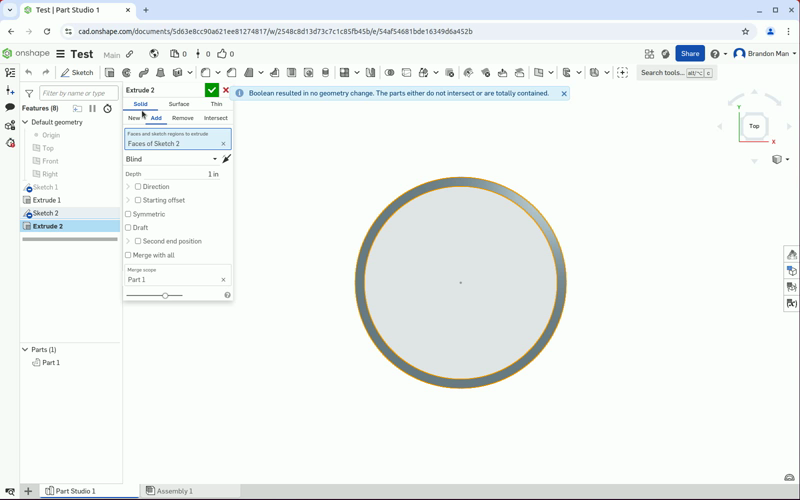
mouse_move(137, 120)
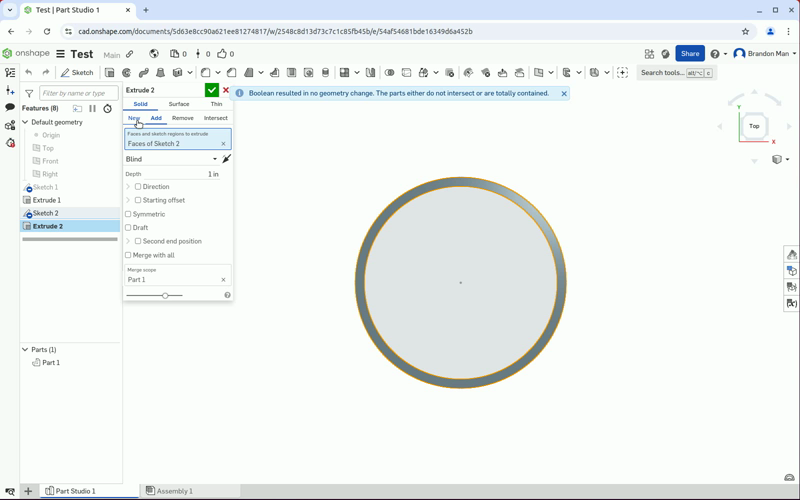
click(137, 120)
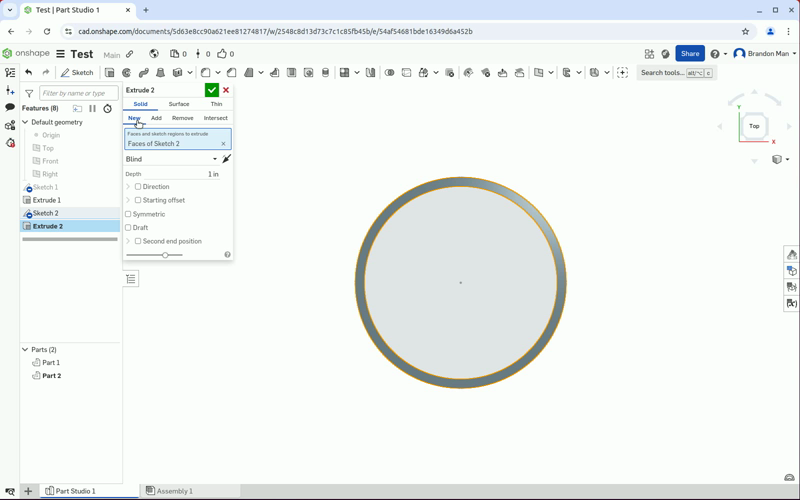
key(tab, 4)
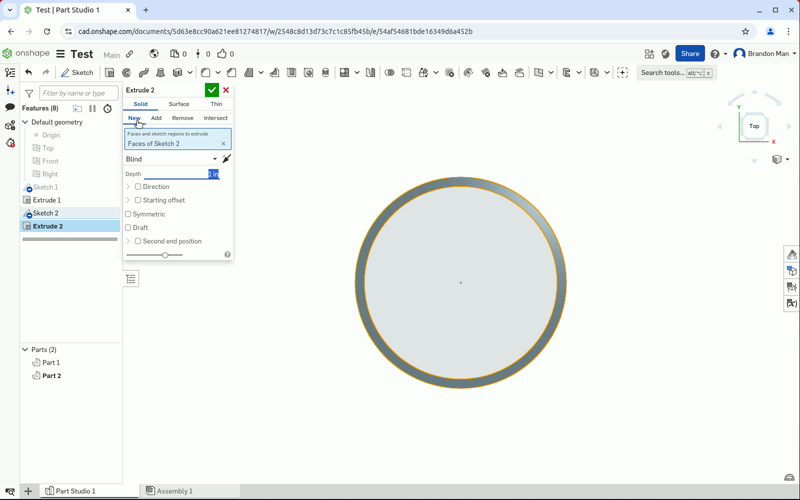
text(-1.444)
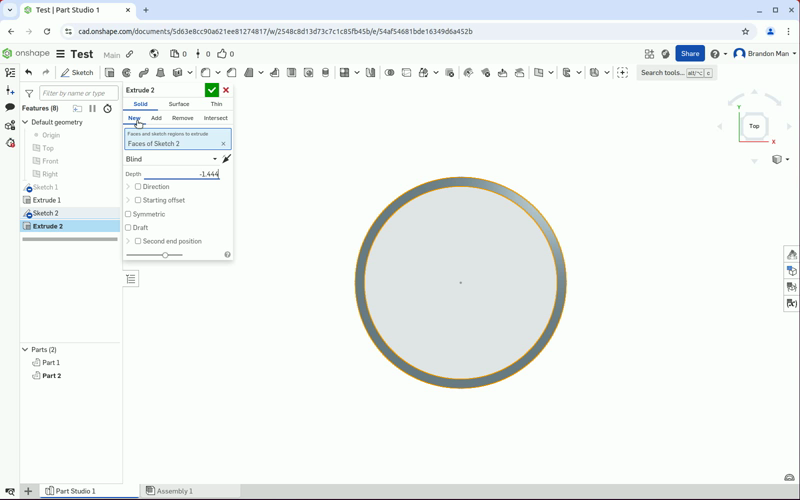
key(enter)
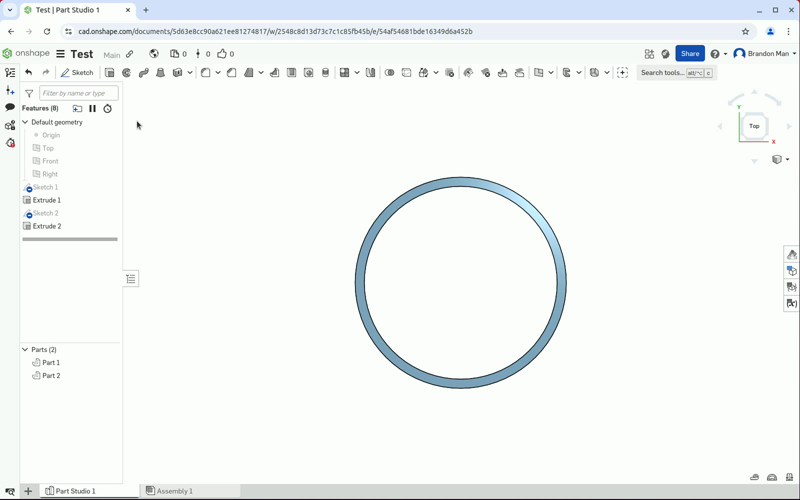
key(shift+h)
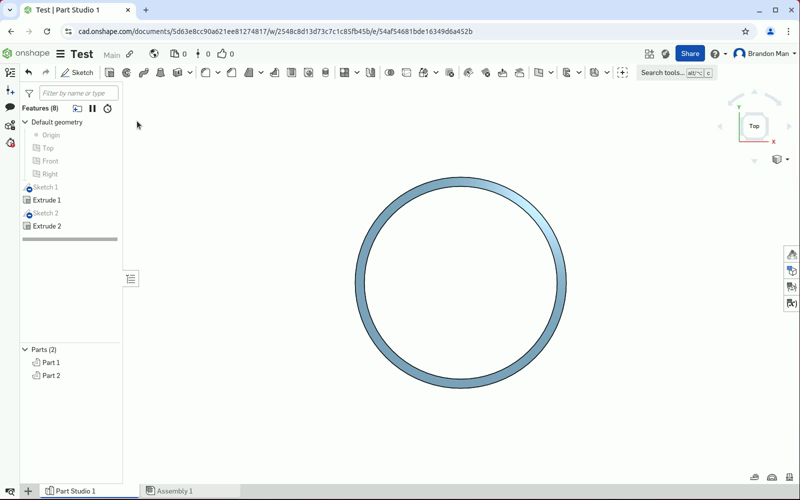
key(shift+h)
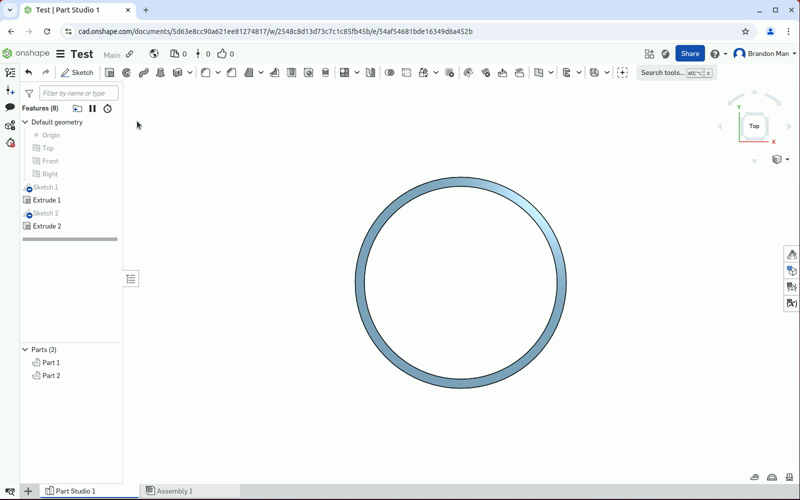
mouse_move(73, 189)
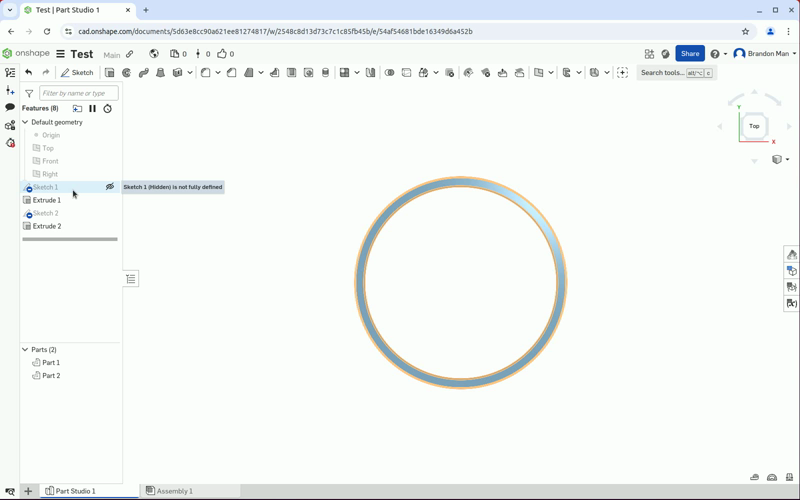
click(73, 189)
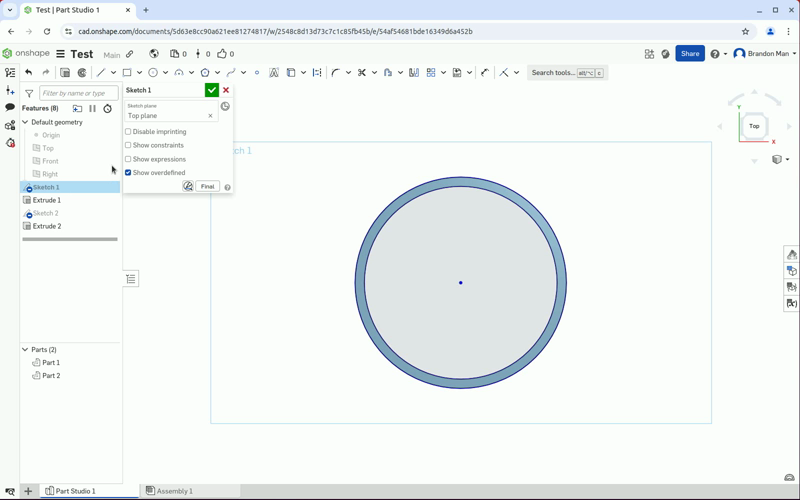
mouse_move(229, 92)
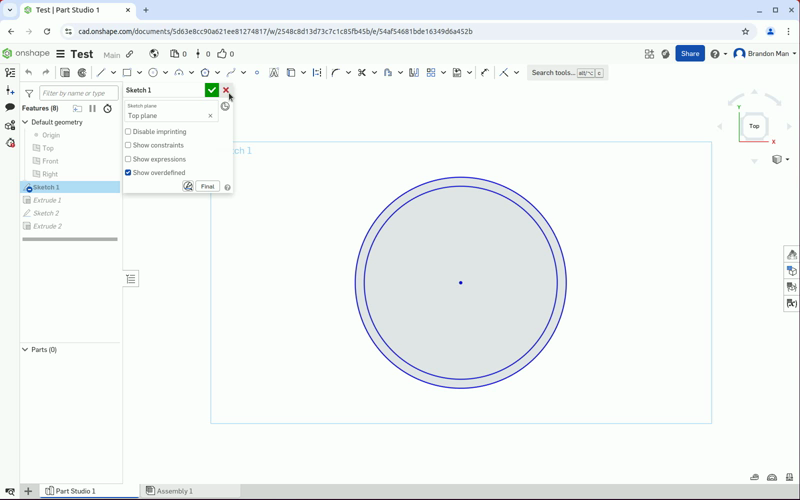
click(229, 92)
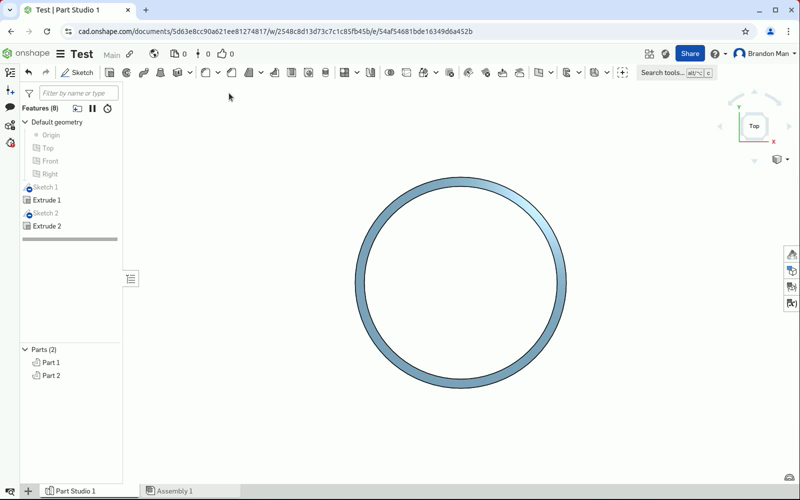
mouse_move(73, 352)
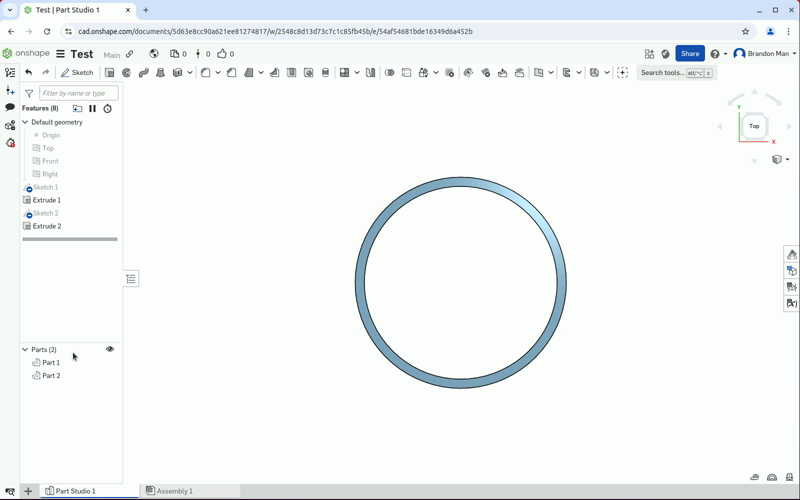
key(y)
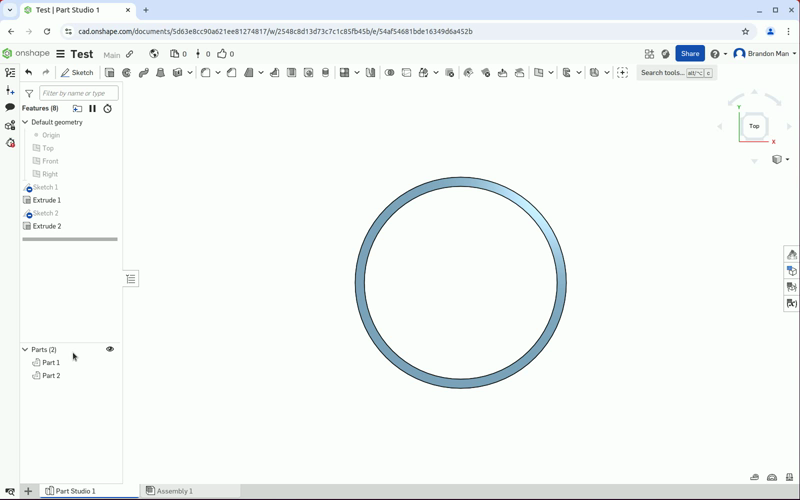
key(shift+p)
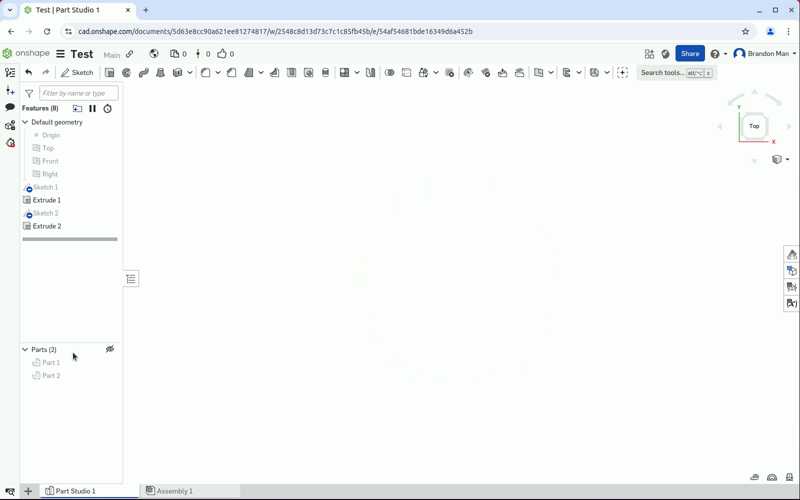
key(space)
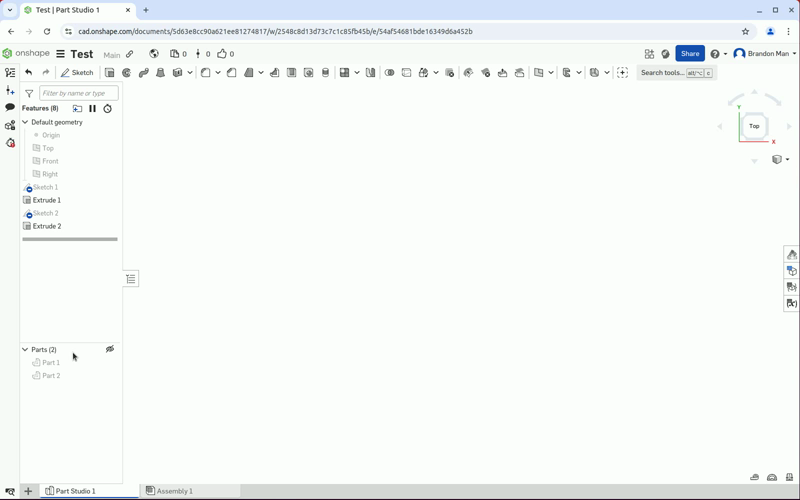
key_down(shift)
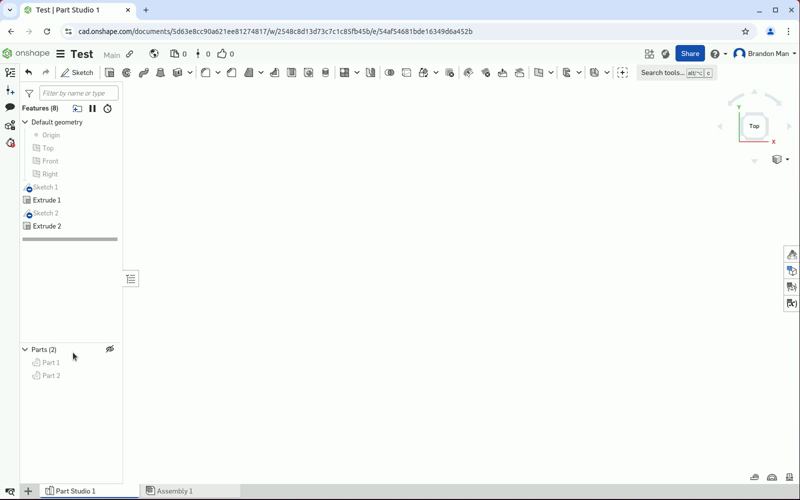
key(up)
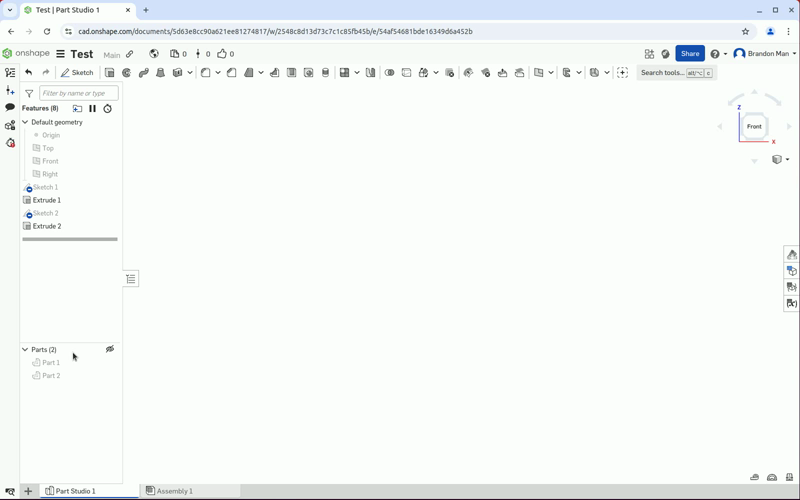
key_up(shift)
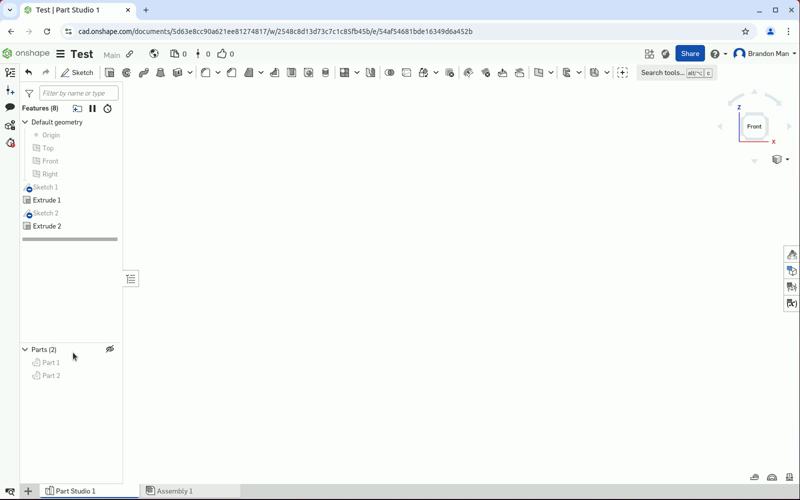
mouse_move(73, 352)
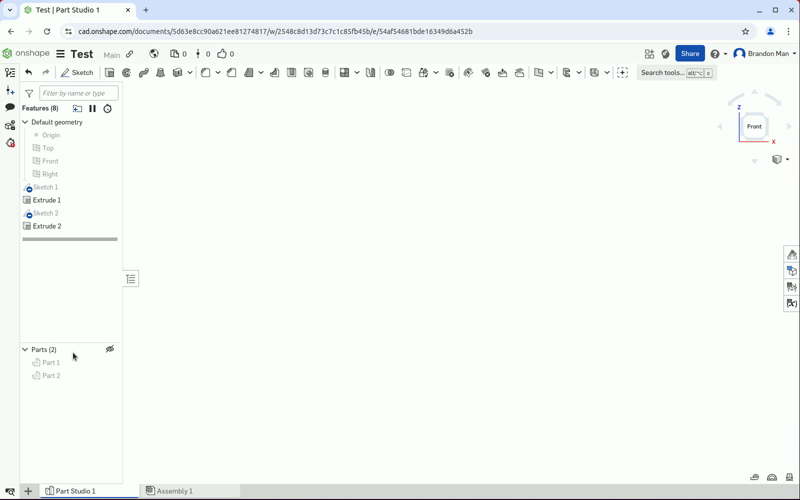
key(shift+y)
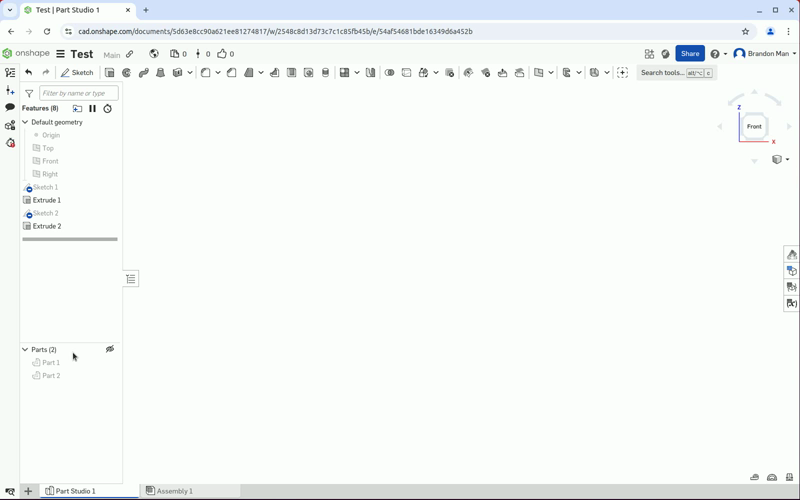
key(shift+s)
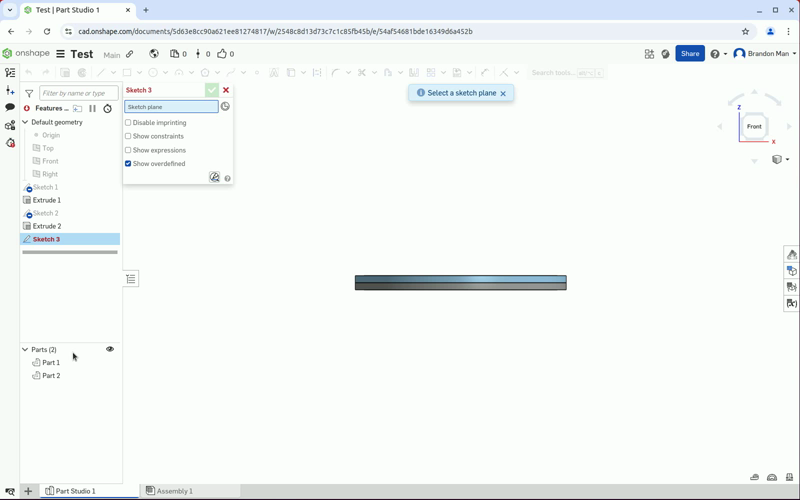
mouse_move(73, 163)
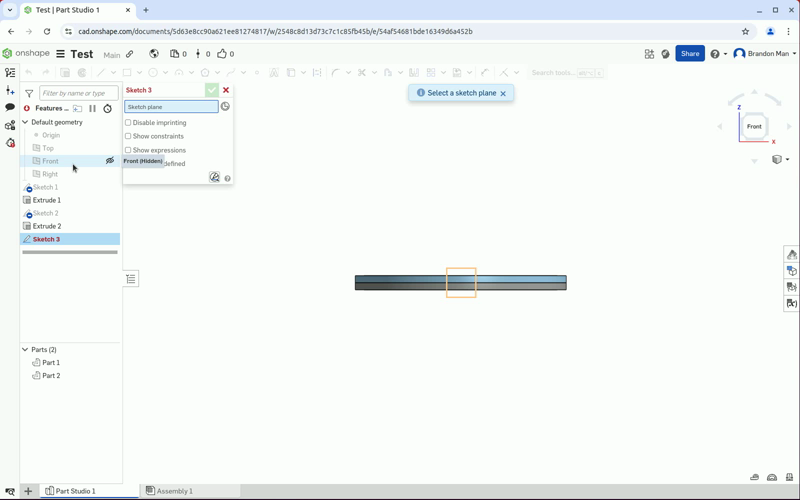
click(73, 163)
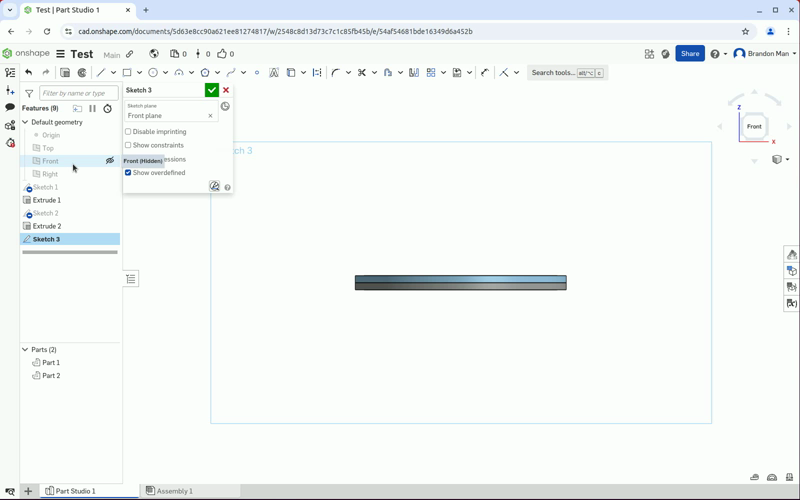
mouse_move(73, 352)
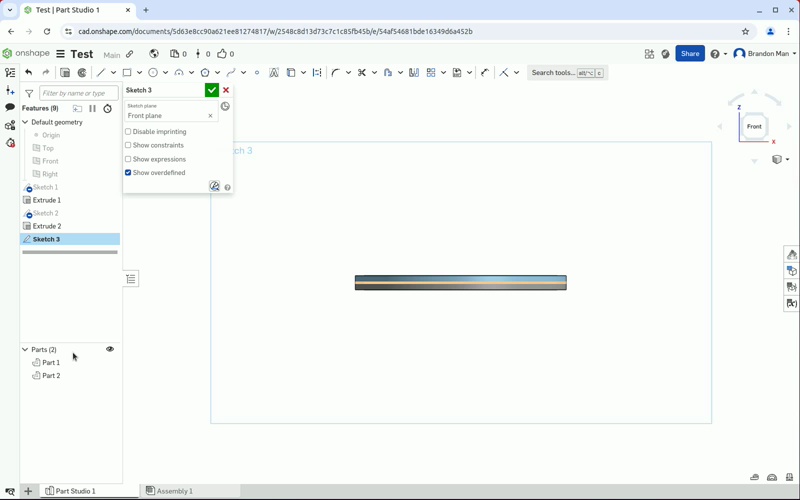
key(y)
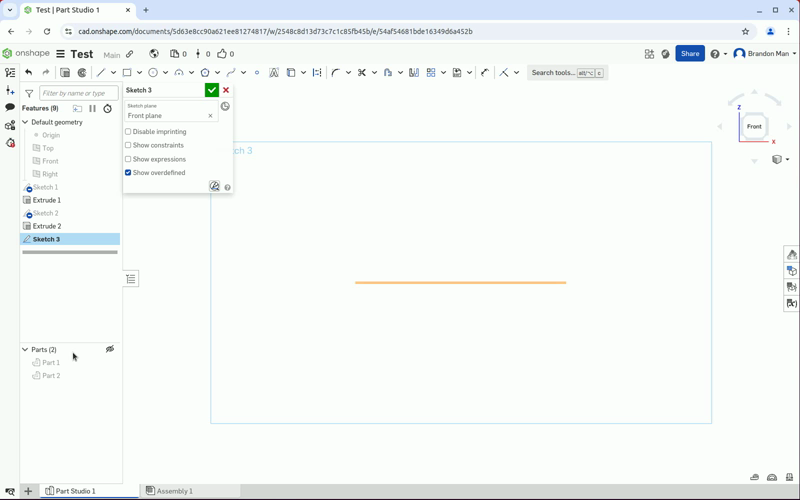
key(c)
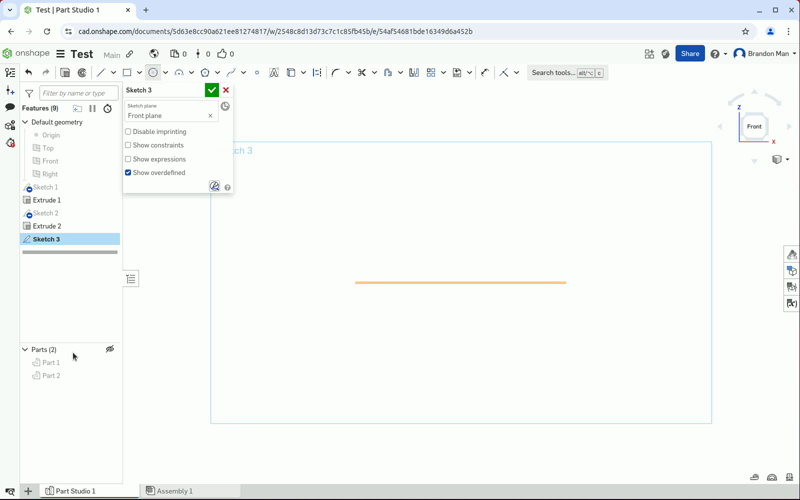
key_down(shift)
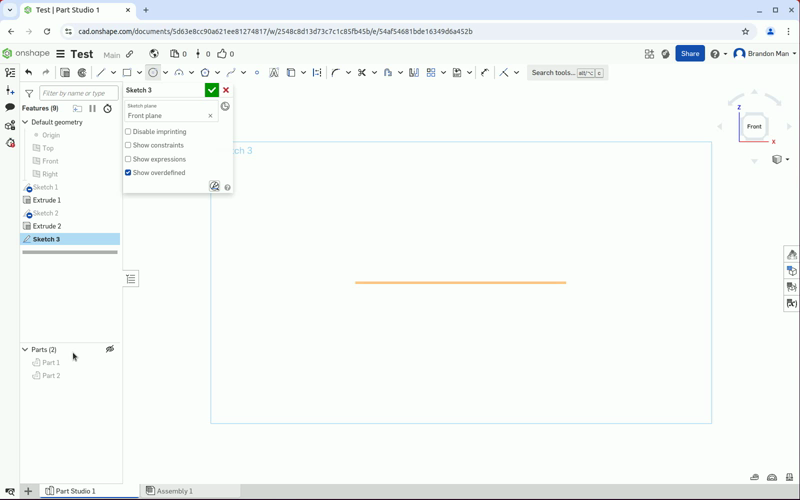
mouse_move(460, 282)
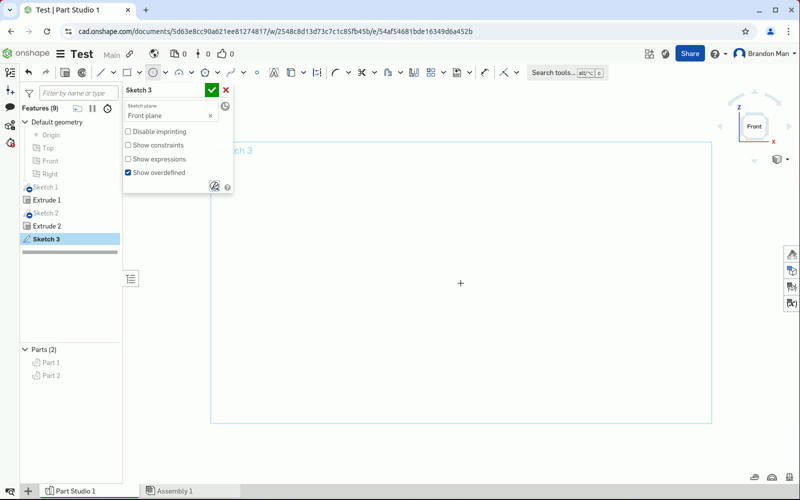
click(460, 282)
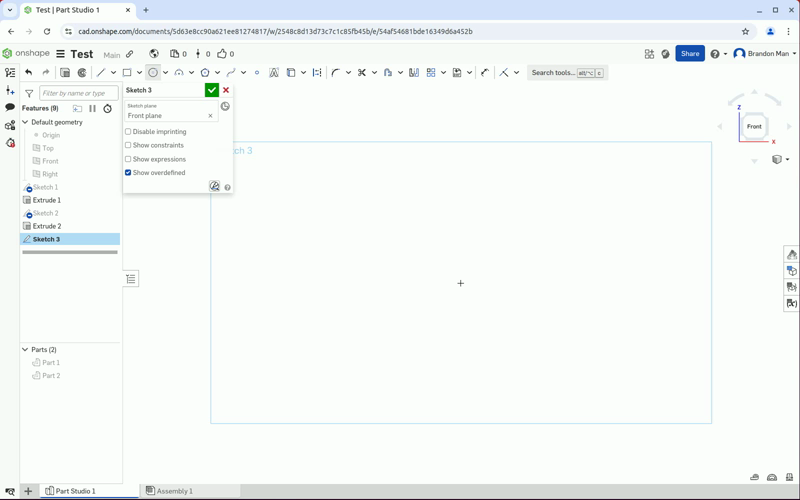
key_up(shift)
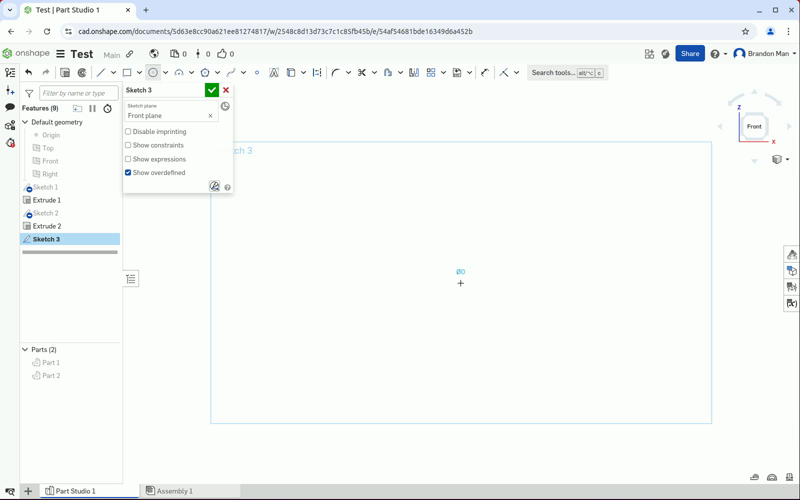
mouse_move(491, 282)
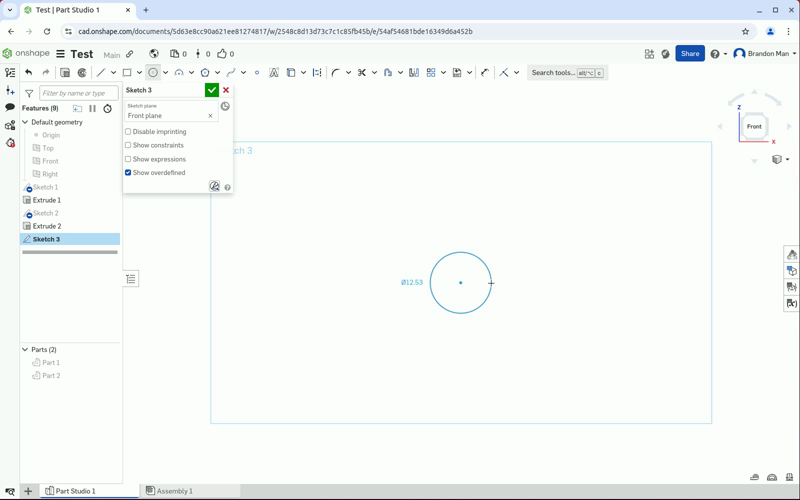
click(491, 282)
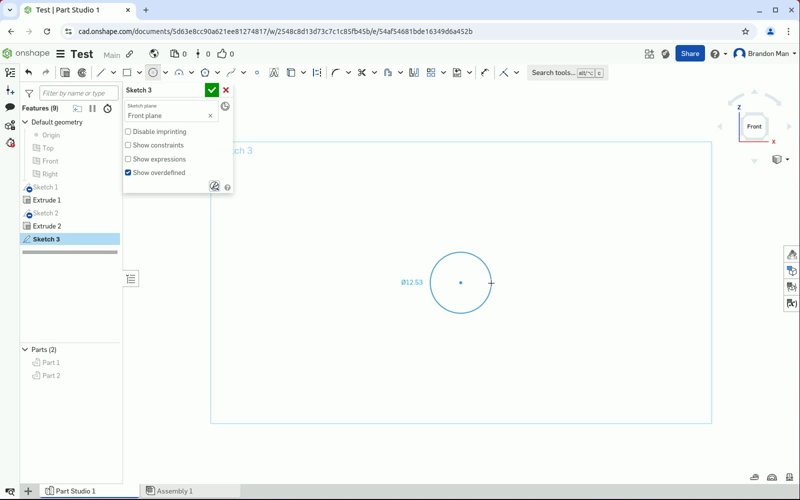
key(esc)
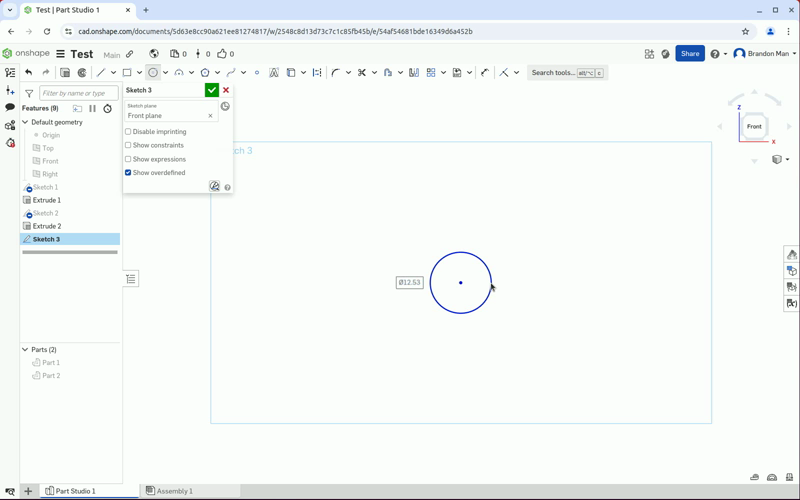
mouse_move(453, 301)
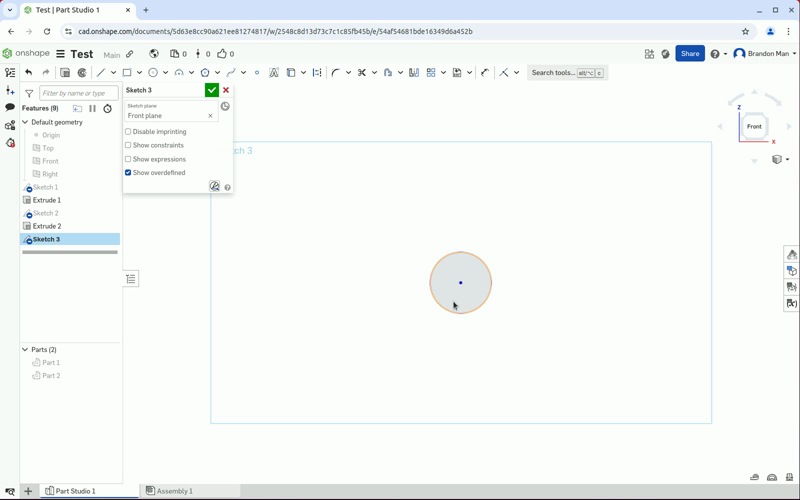
click(453, 301)
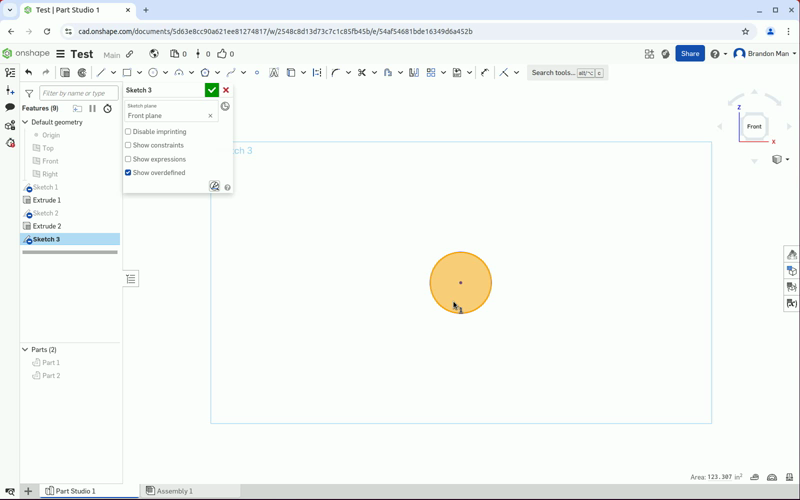
mouse_move(73, 352)
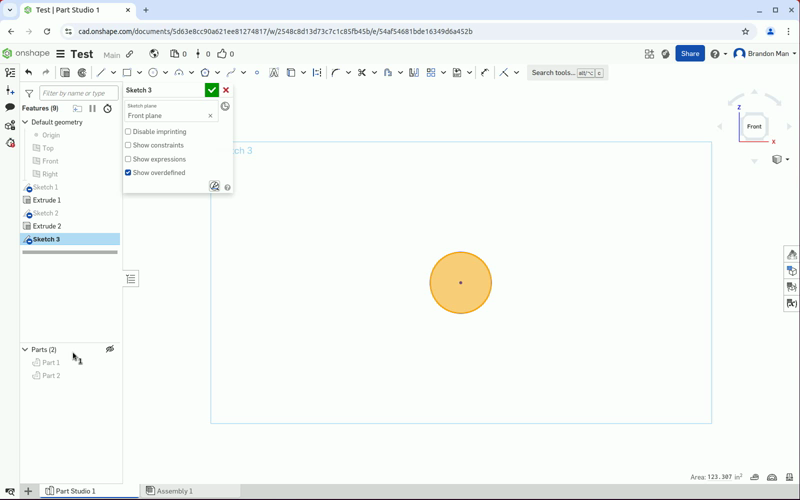
key(shift+y)
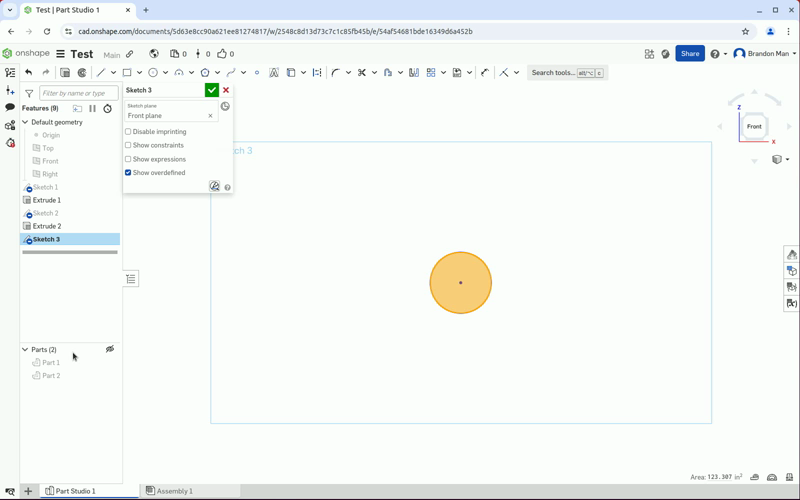
key(shift+e)
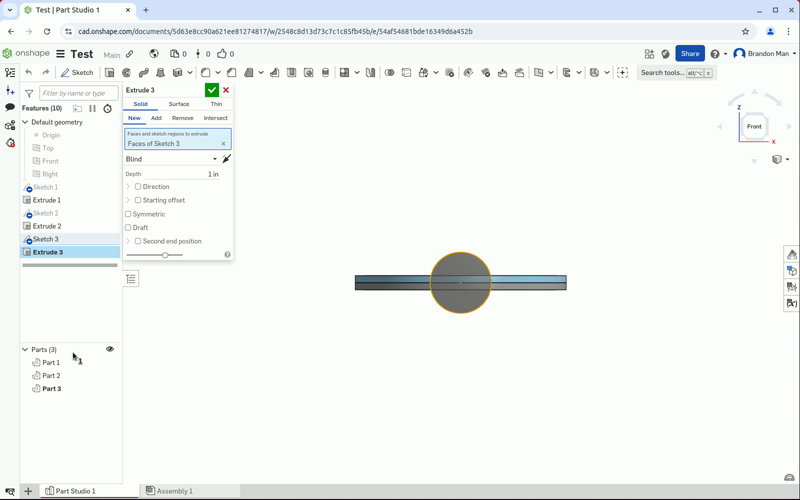
mouse_move(143, 106)
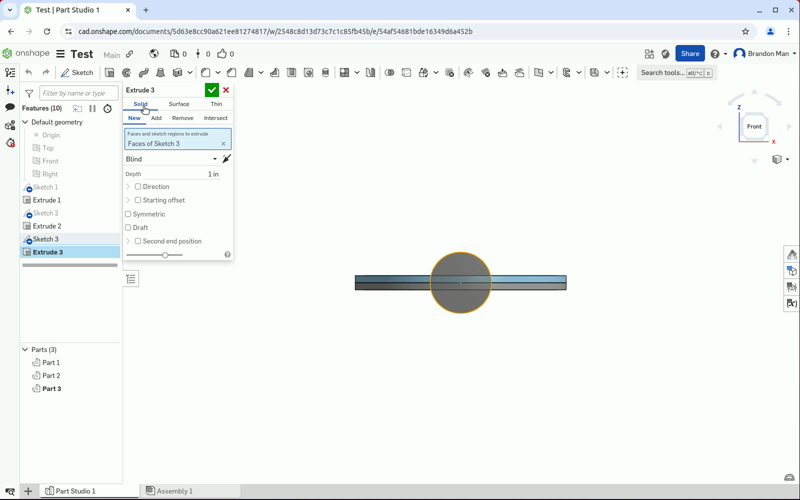
click(143, 106)
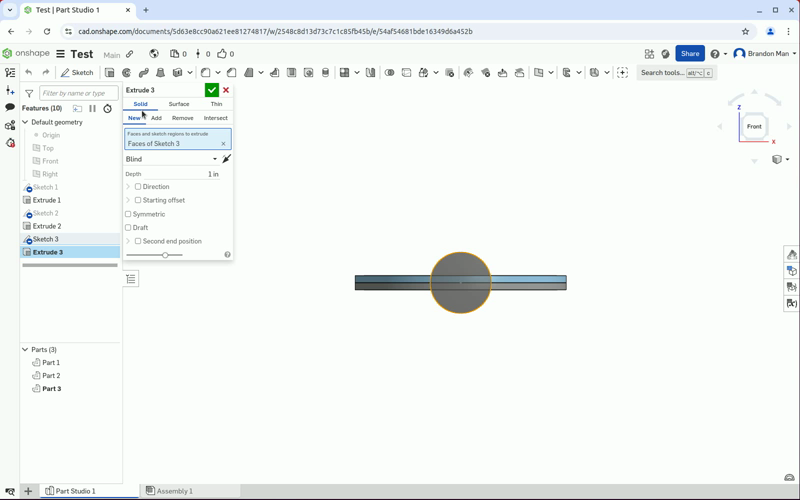
mouse_move(137, 120)
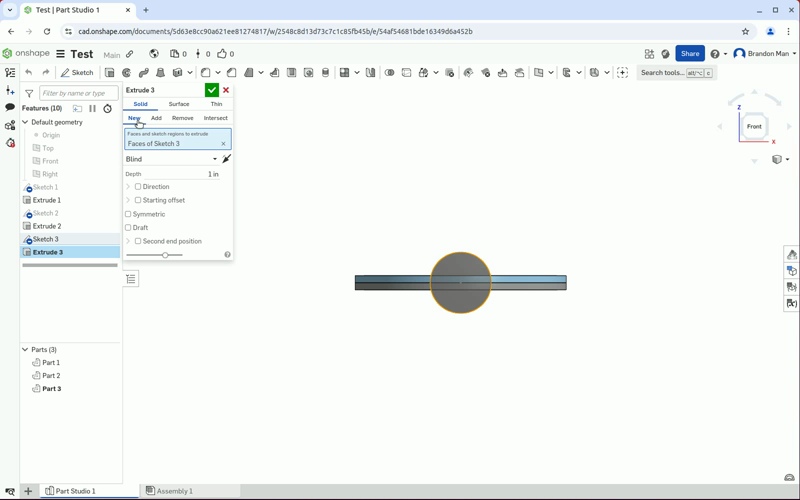
click(137, 120)
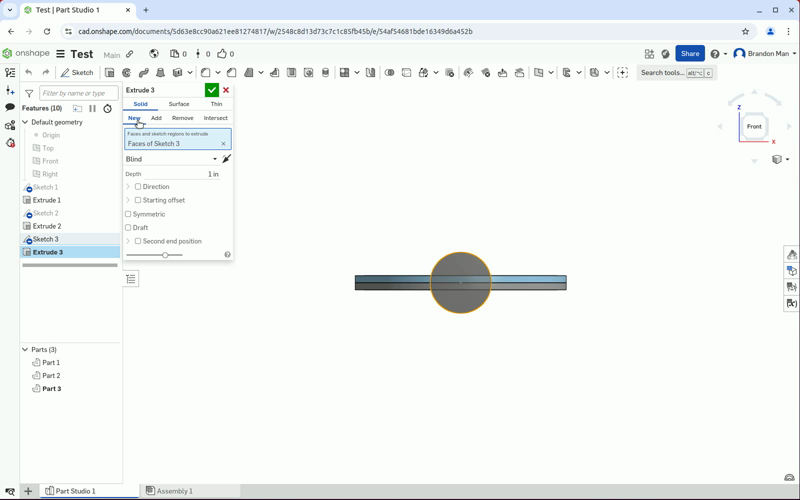
key(tab, 4)
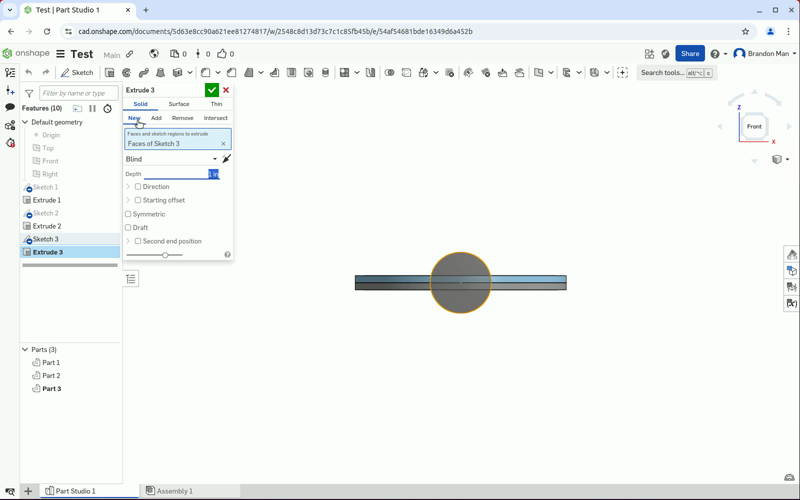
text(21.664)
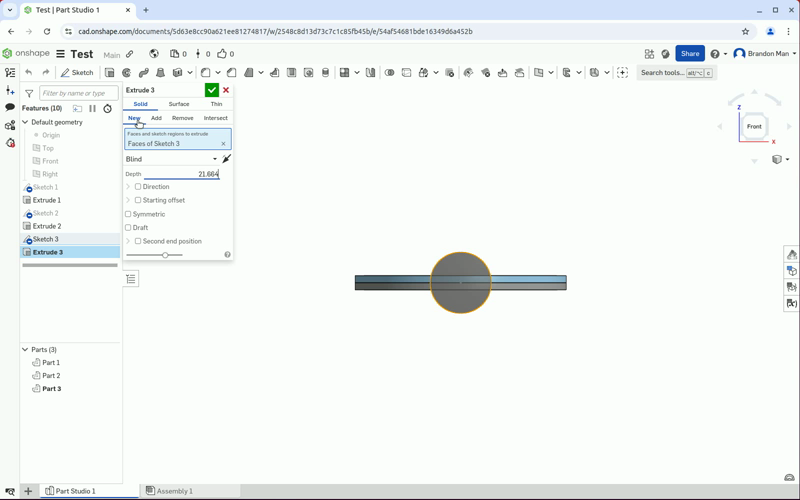
key(enter)
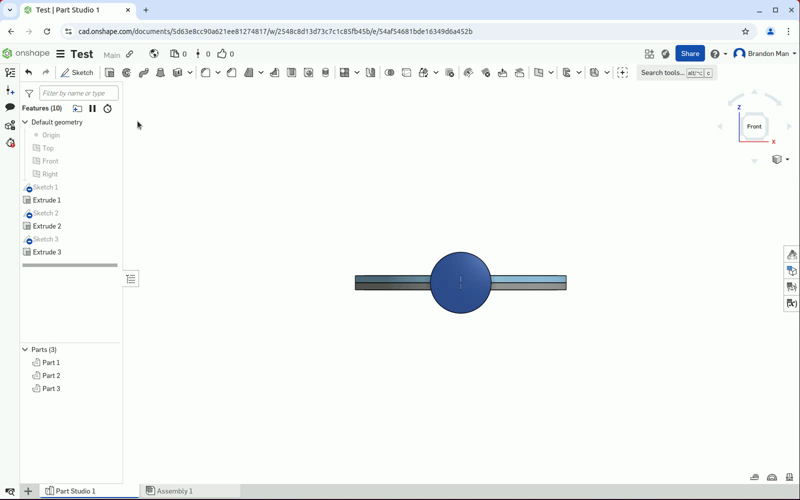
key(shift+h)
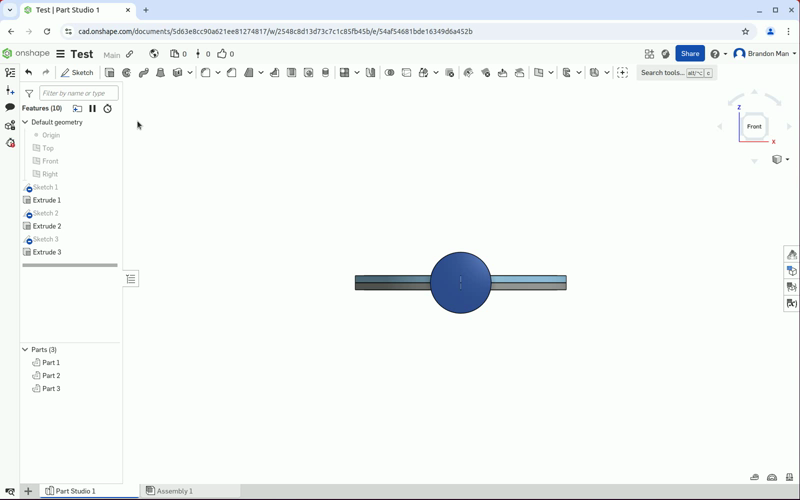
key(shift+h)
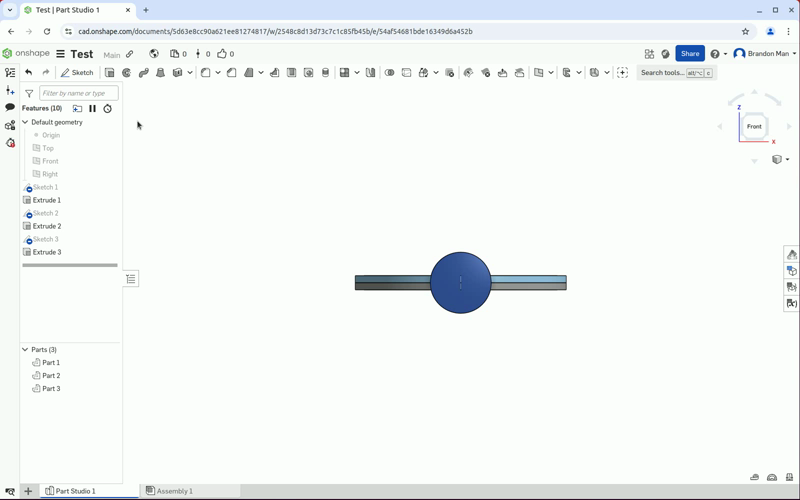
mouse_move(73, 189)
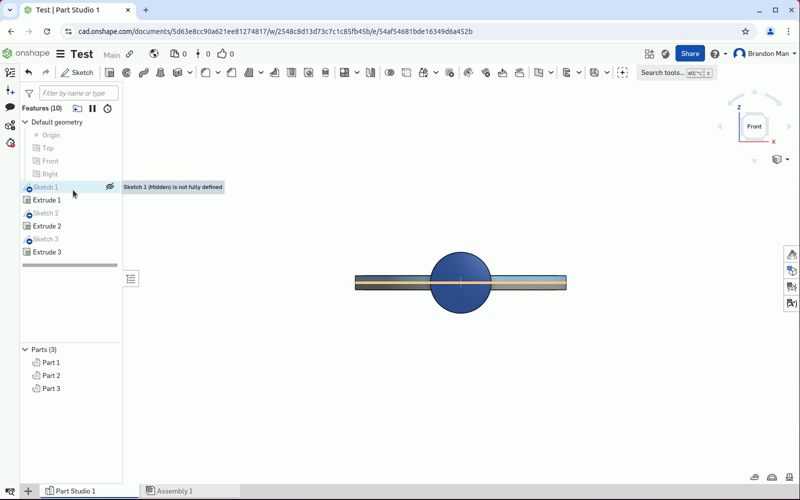
click(73, 189)
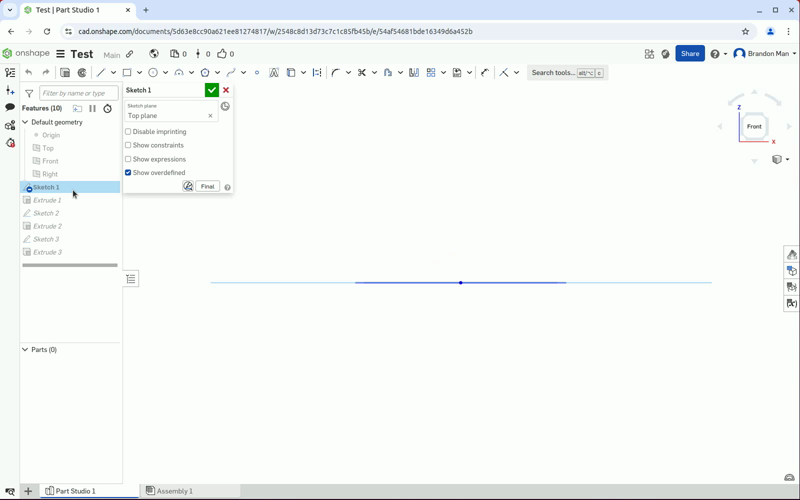
mouse_move(229, 92)
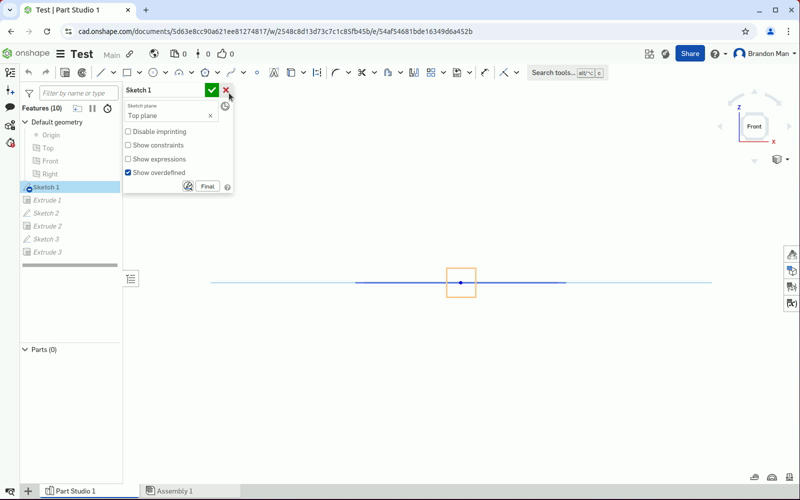
click(229, 92)
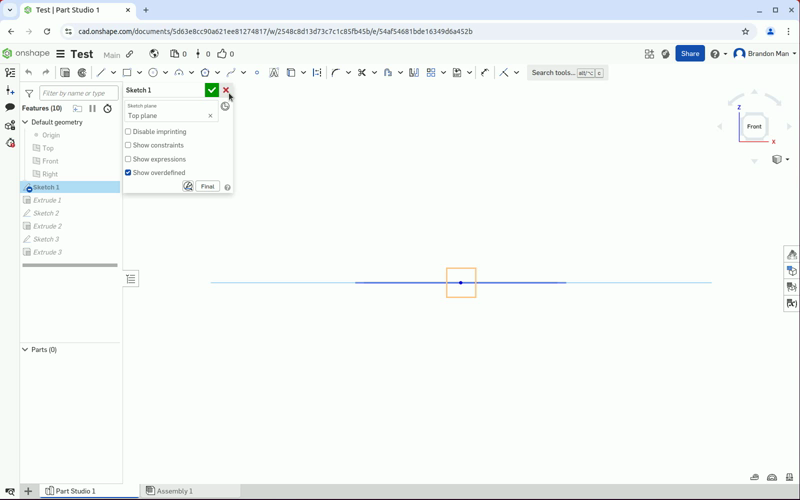
key(shift+s)
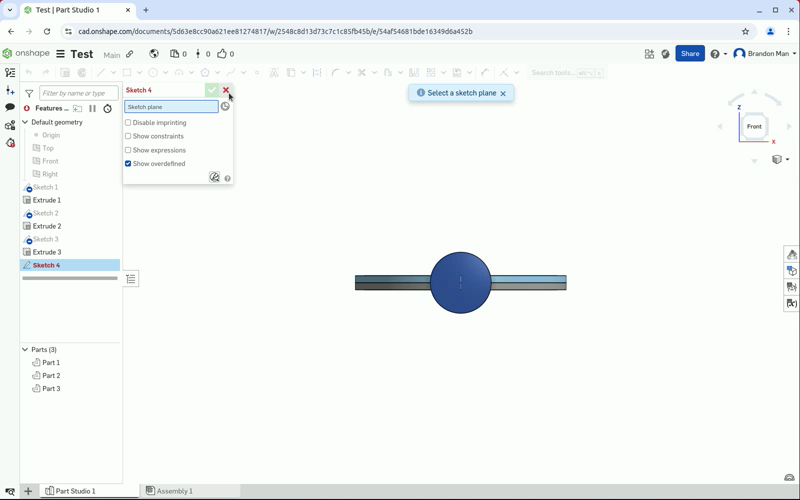
mouse_move(73, 163)
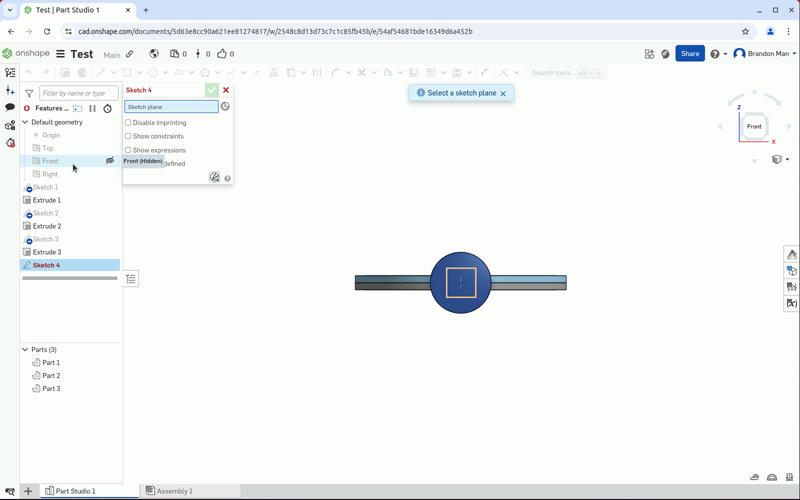
click(73, 163)
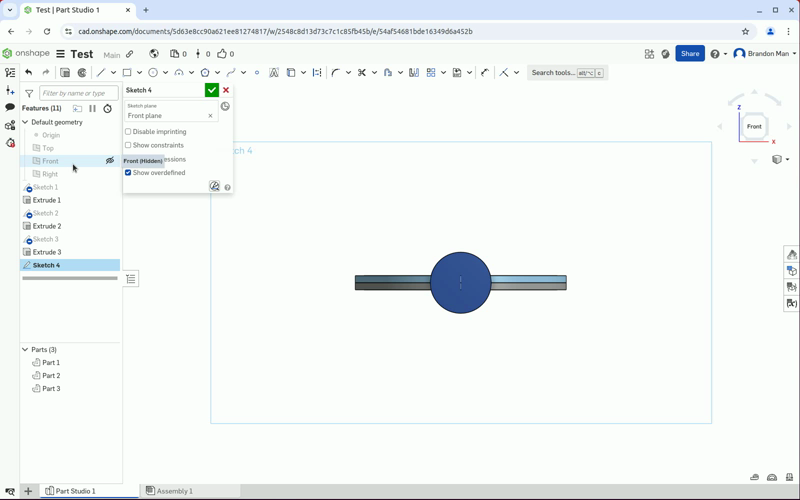
mouse_move(73, 352)
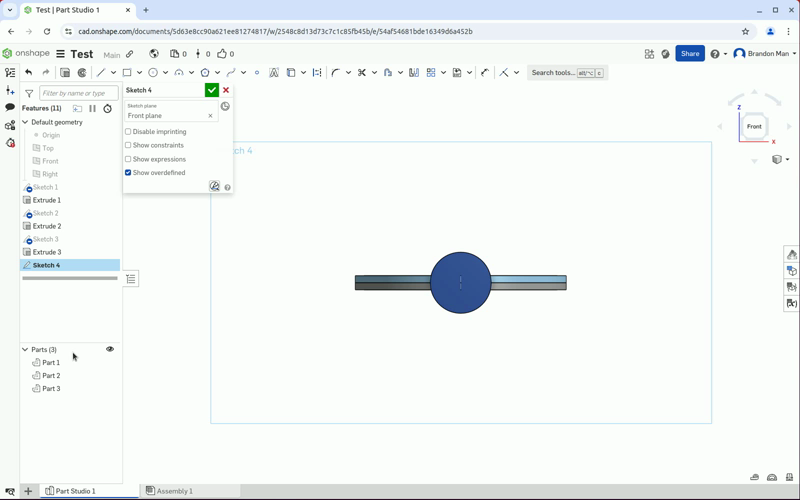
key(y)
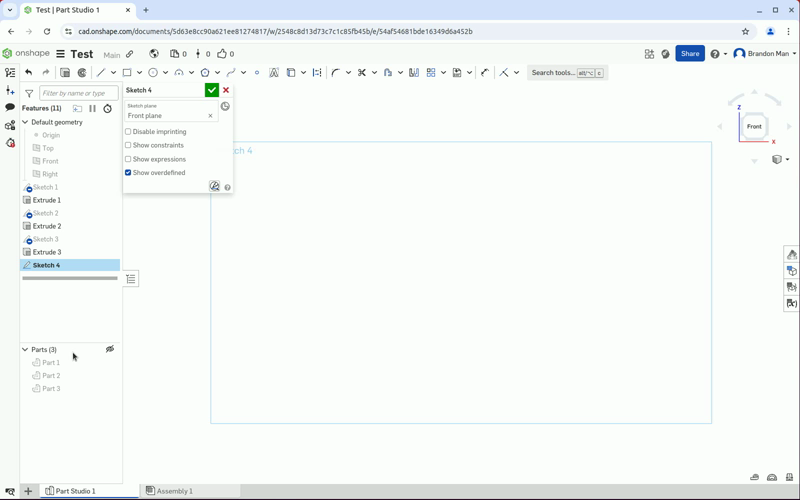
key(c)
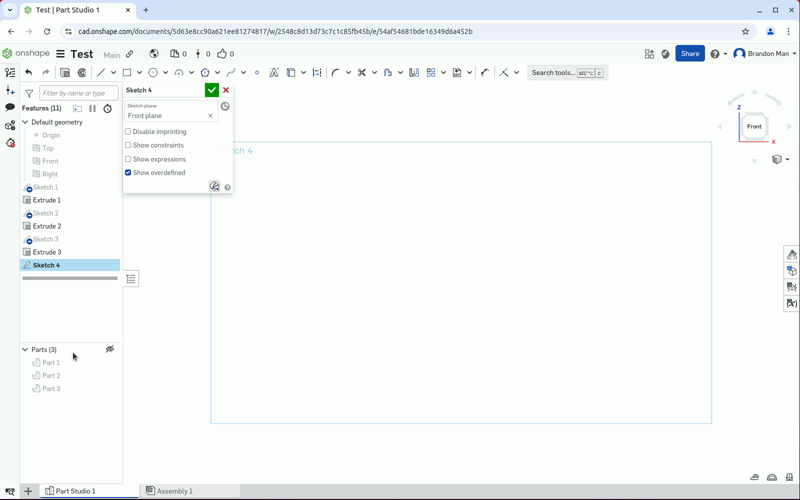
key_down(shift)
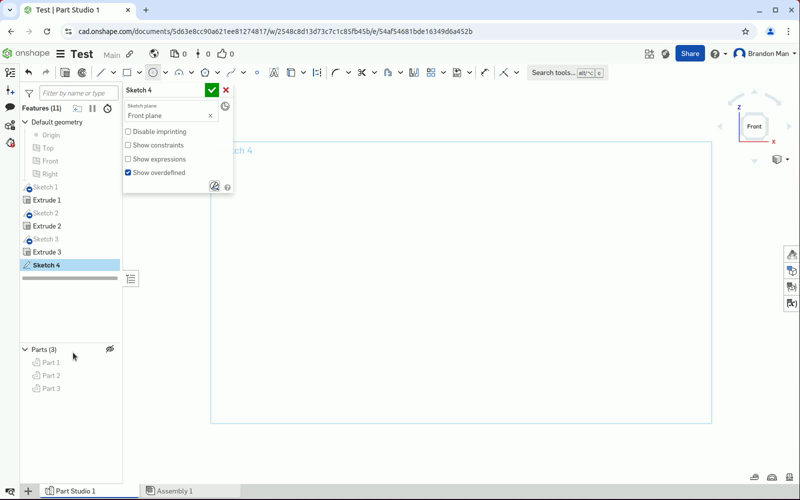
mouse_move(460, 282)
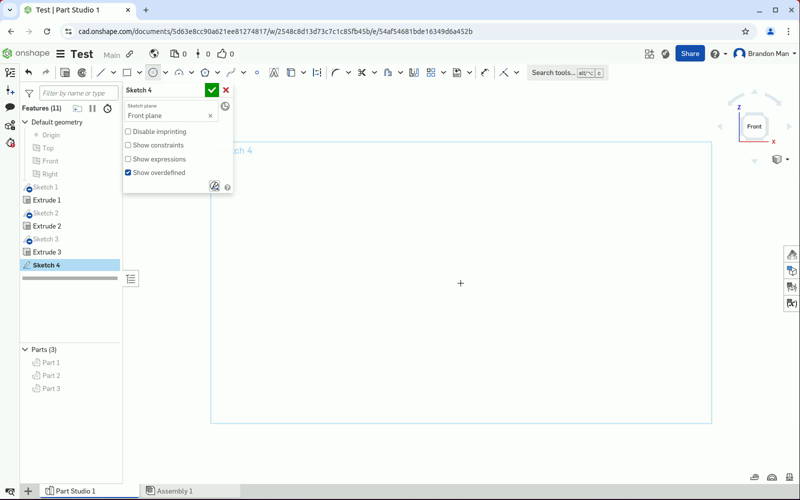
click(460, 282)
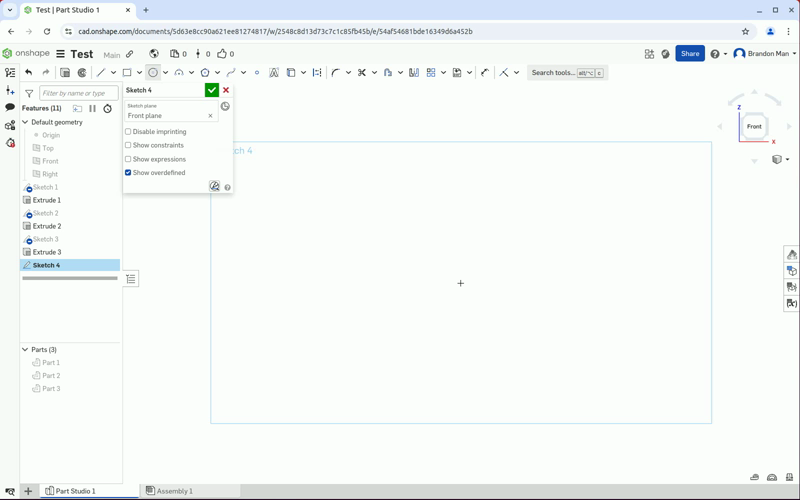
key_up(shift)
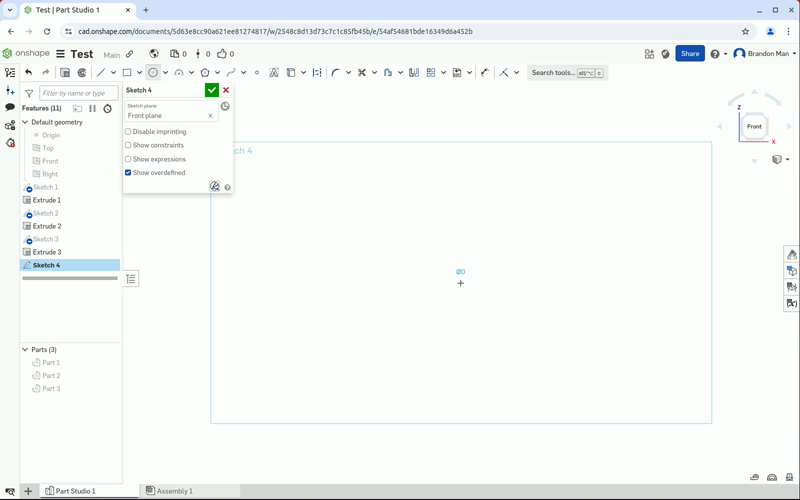
mouse_move(491, 282)
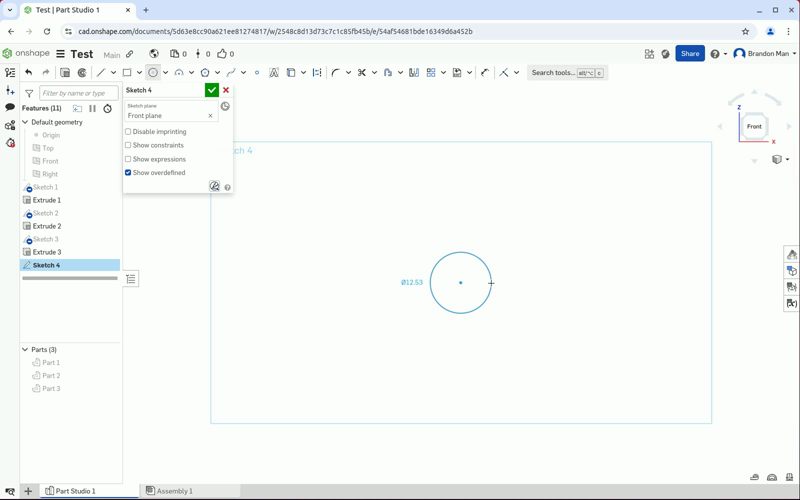
click(491, 282)
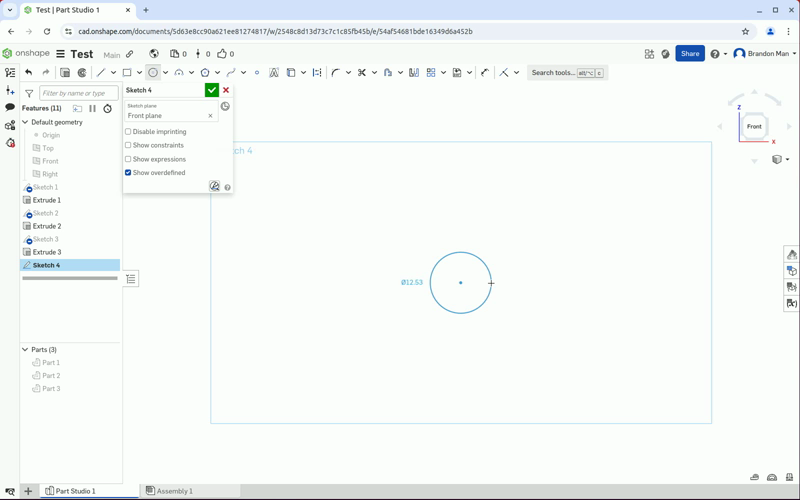
key(esc)
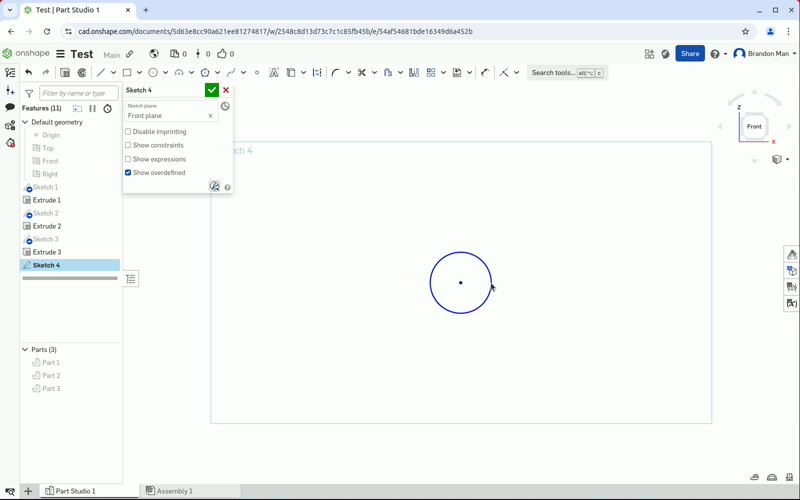
mouse_move(436, 268)
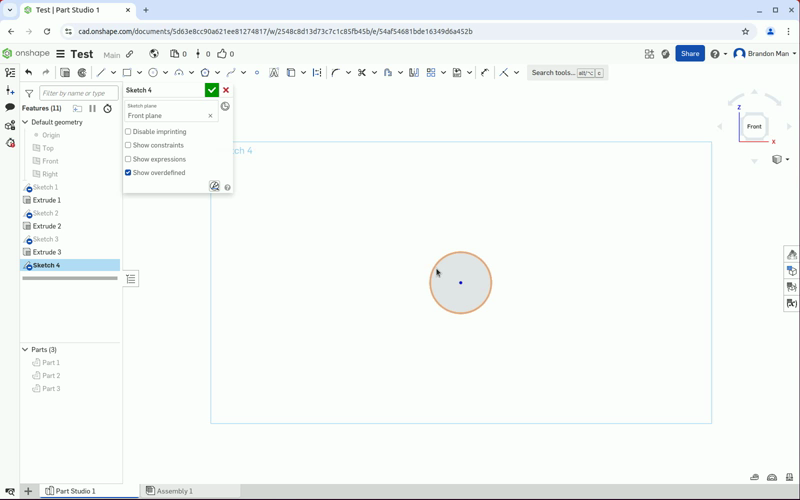
click(436, 268)
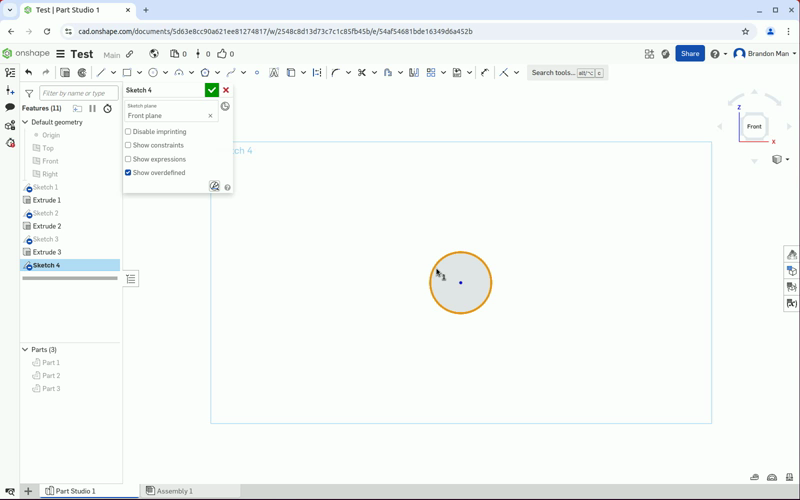
mouse_move(73, 352)
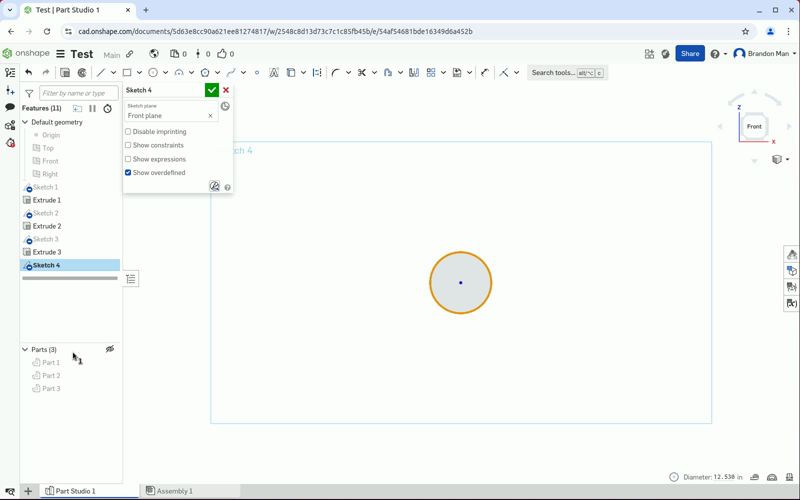
key(shift+y)
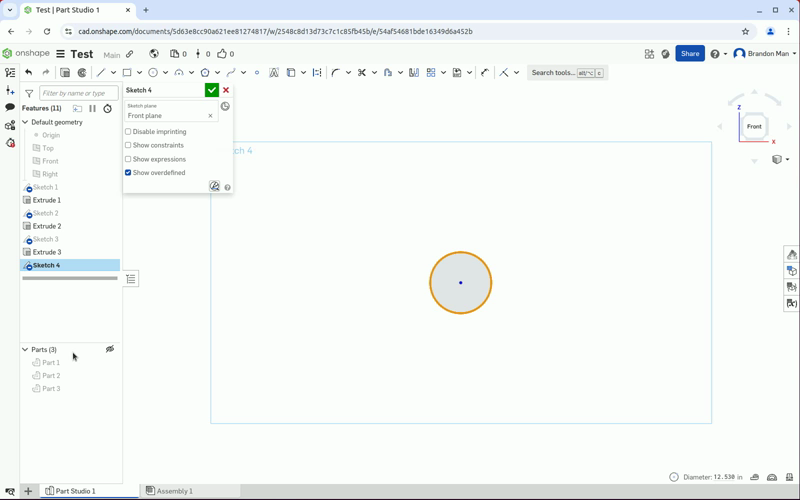
key(shift+e)
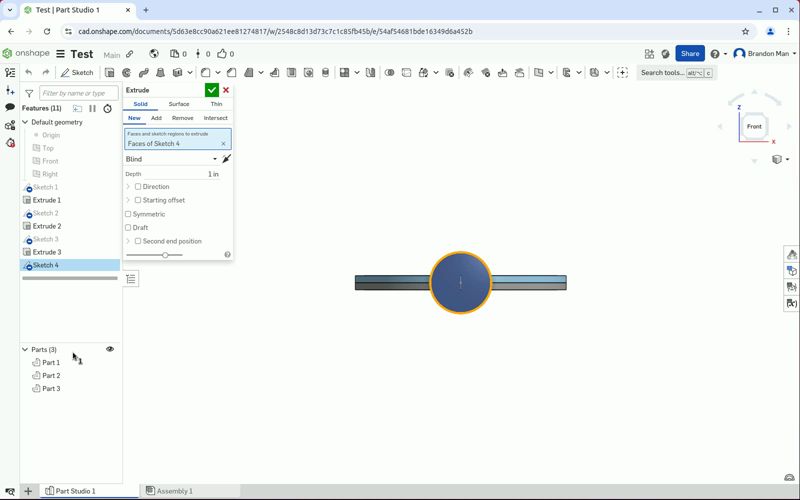
mouse_move(143, 106)
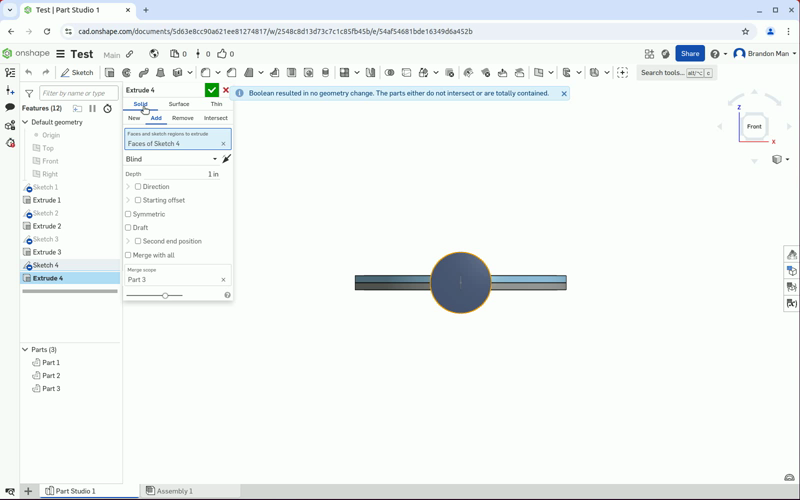
click(143, 106)
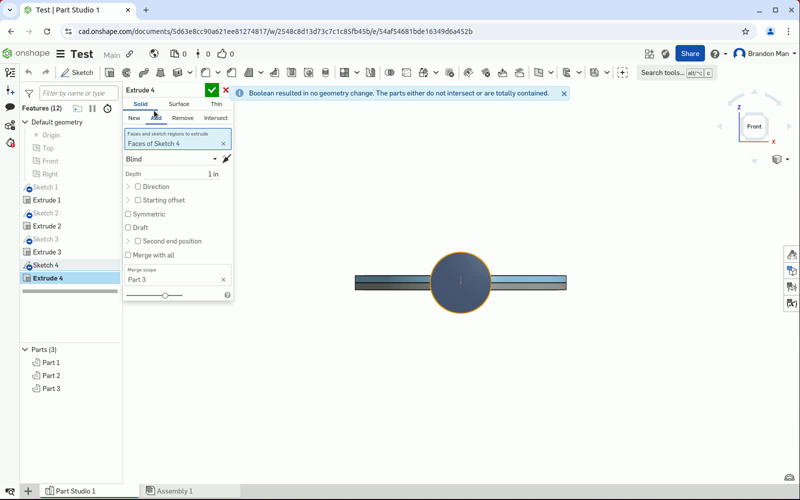
mouse_move(186, 120)
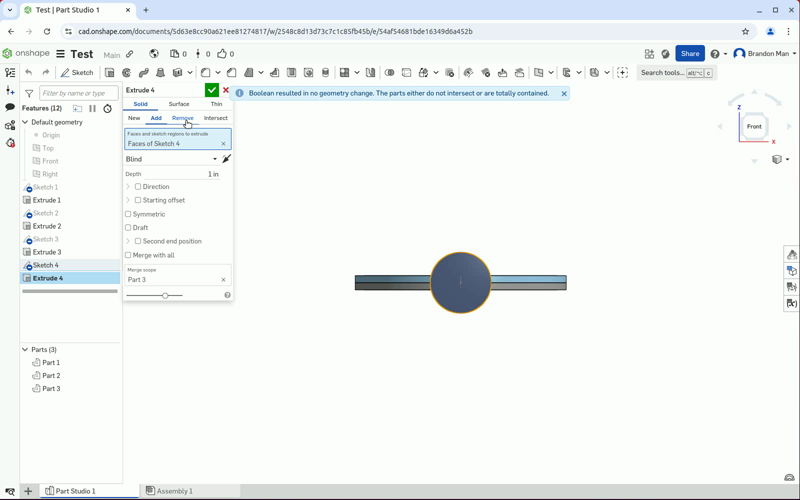
click(186, 120)
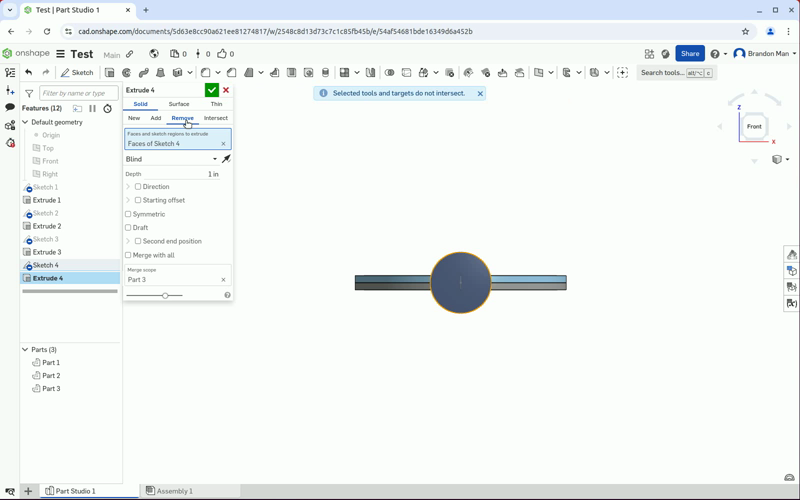
key(tab, 4)
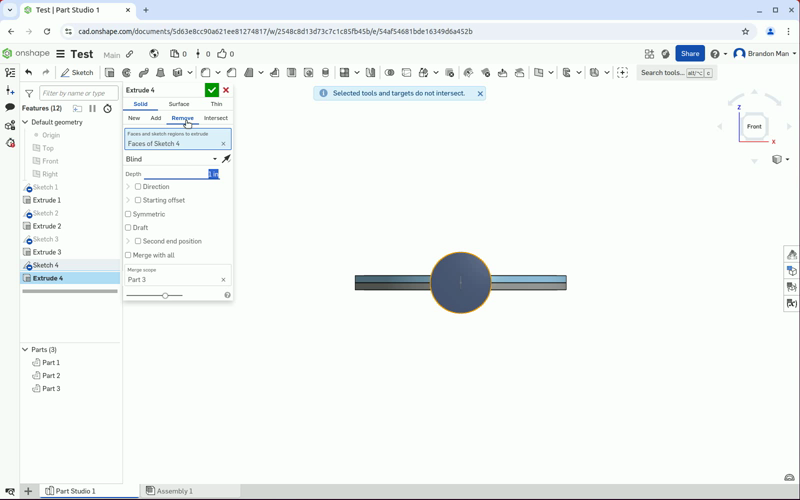
text(-19.979)
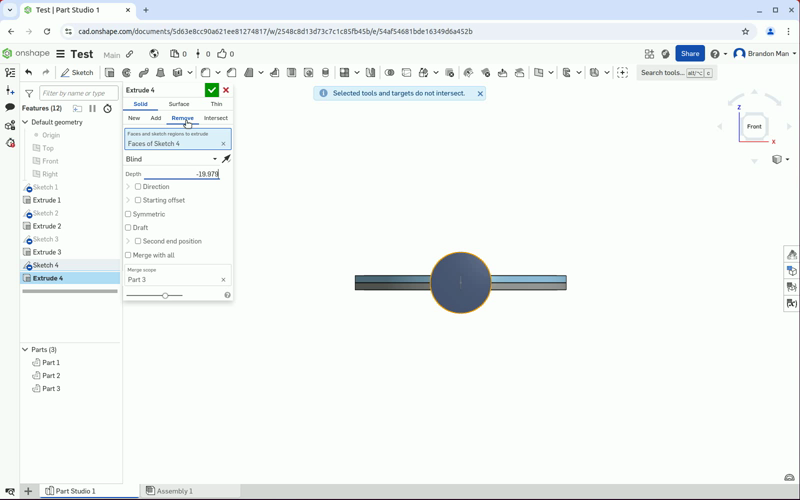
key(tab, 6)
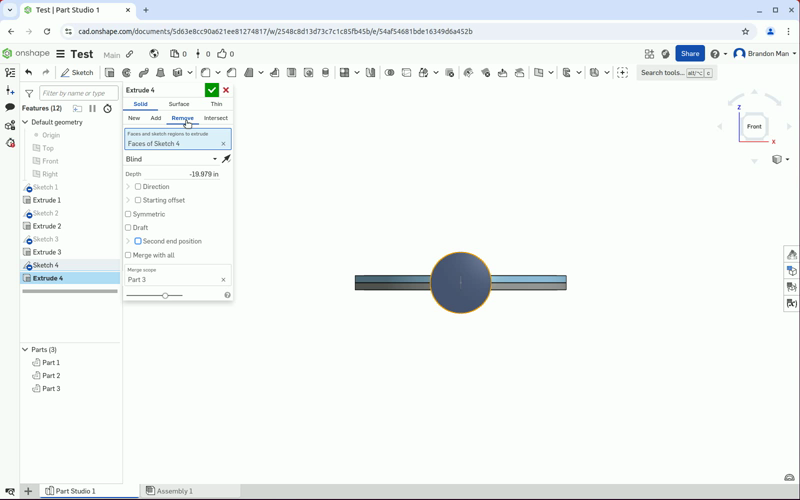
key(space)
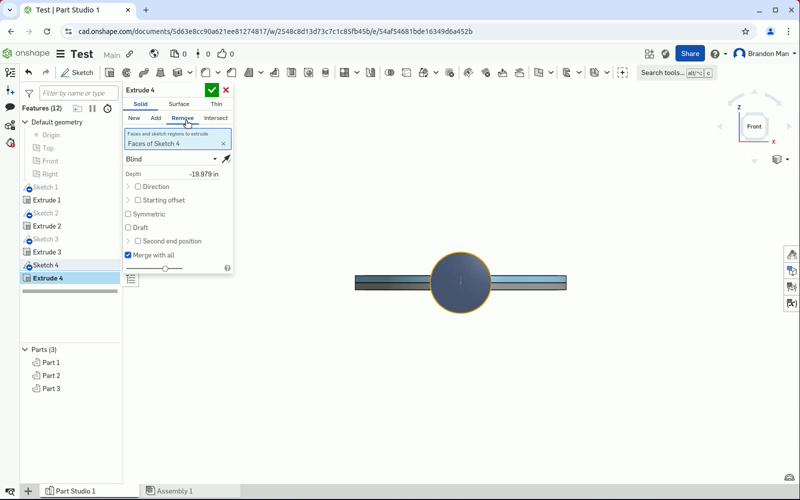
key(enter)
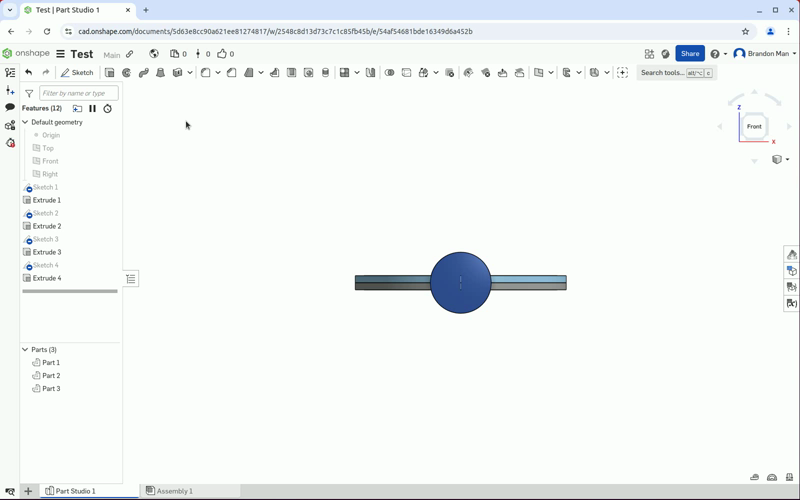
key(shift+h)
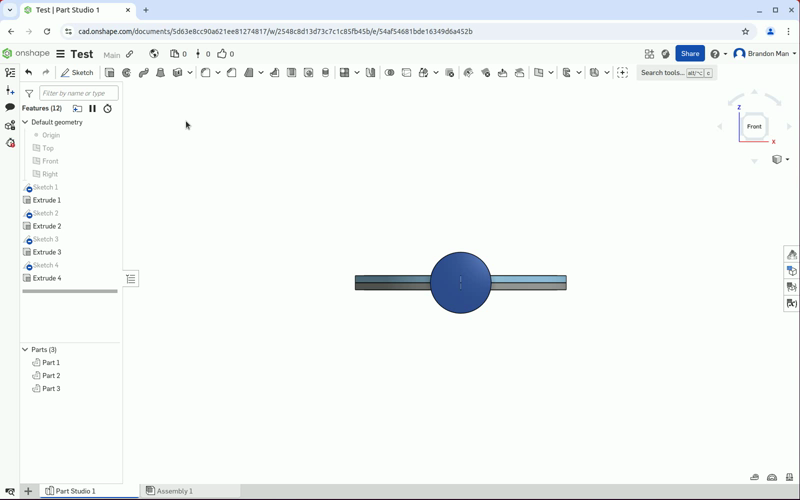
key(shift+h)
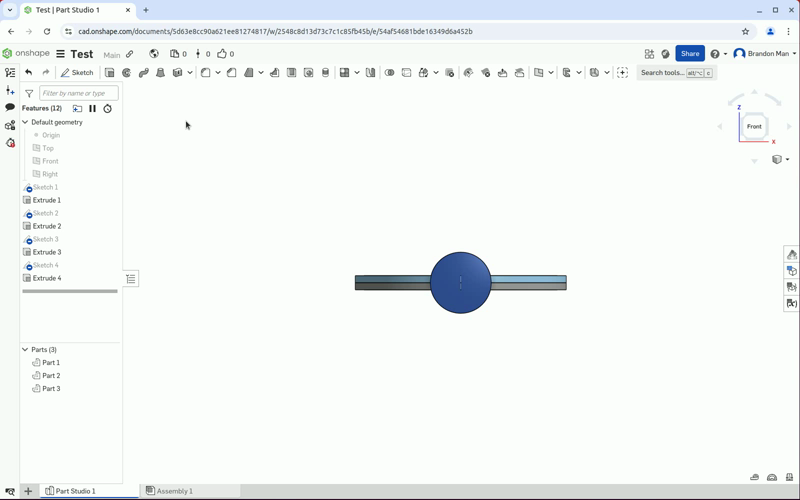
mouse_move(73, 189)
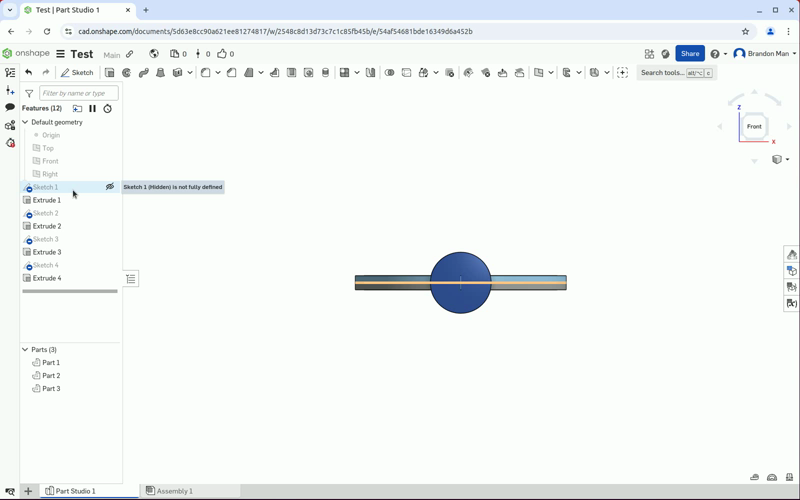
click(73, 189)
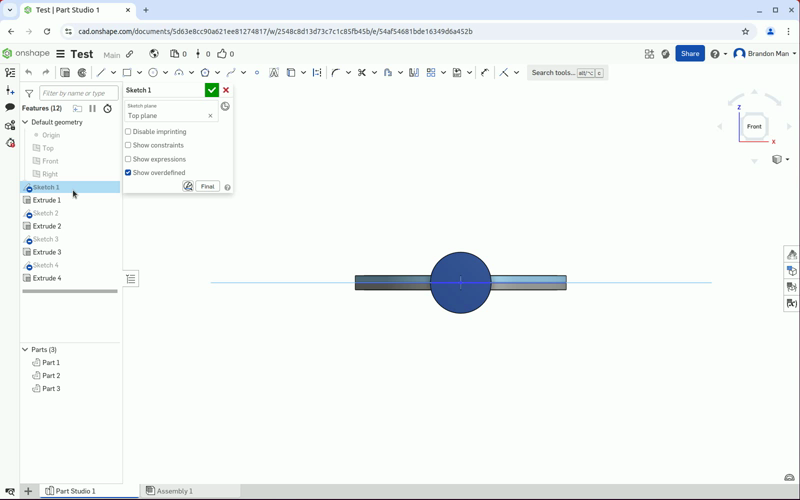
mouse_move(229, 92)
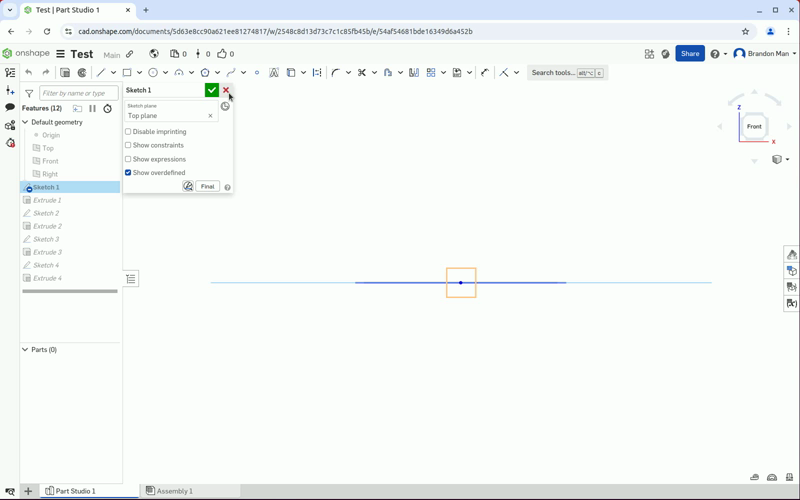
click(229, 92)
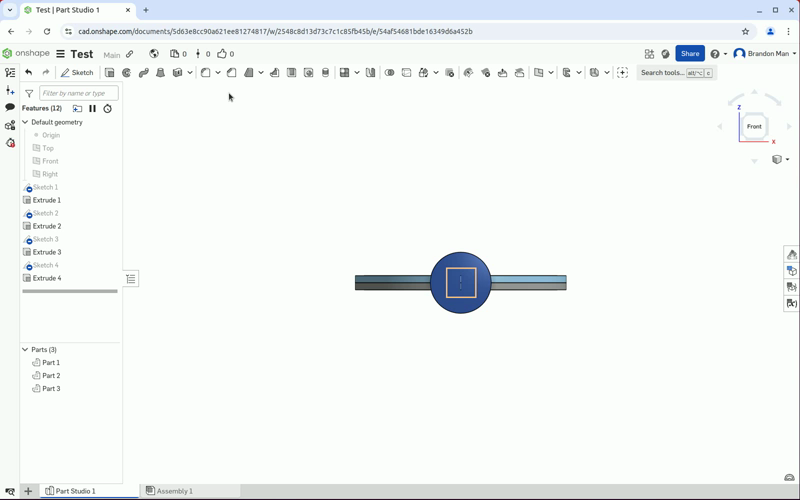
mouse_move(541, 75)
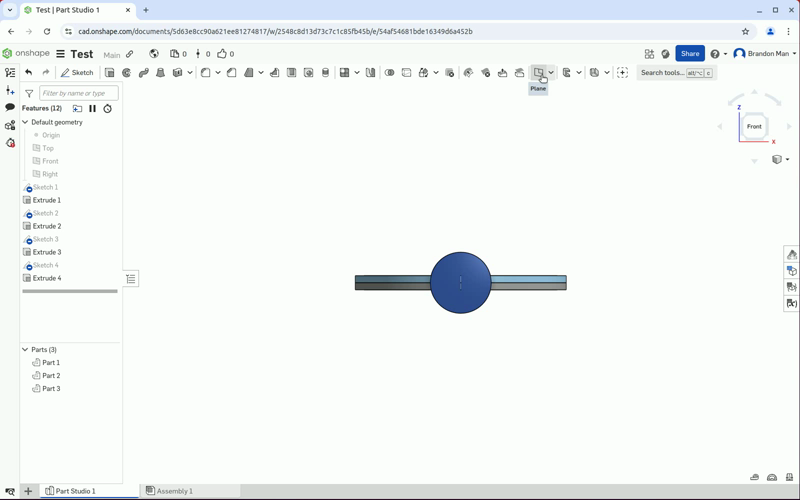
click(541, 75)
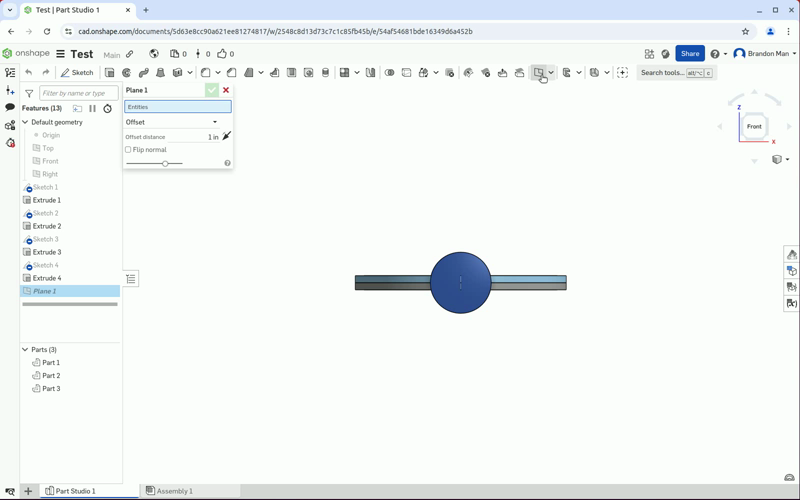
mouse_move(73, 163)
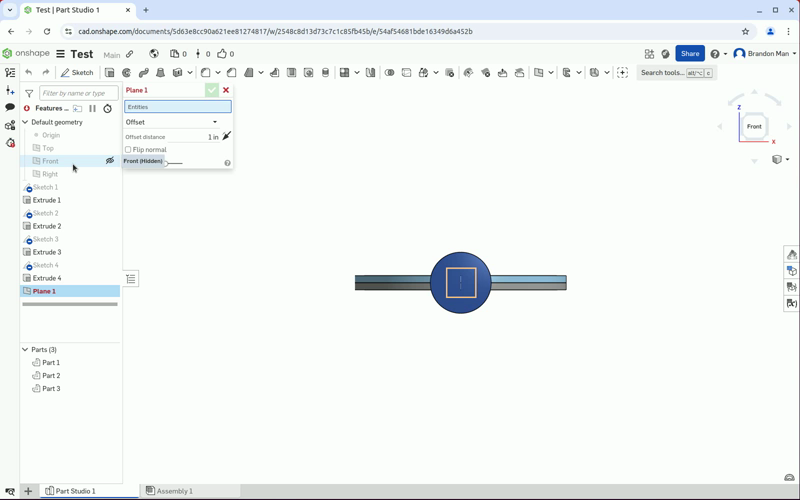
click(73, 163)
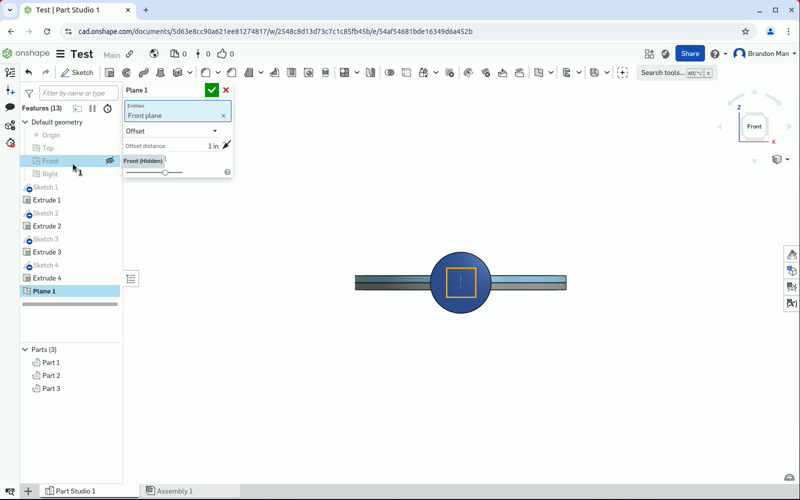
key(tab, 2)
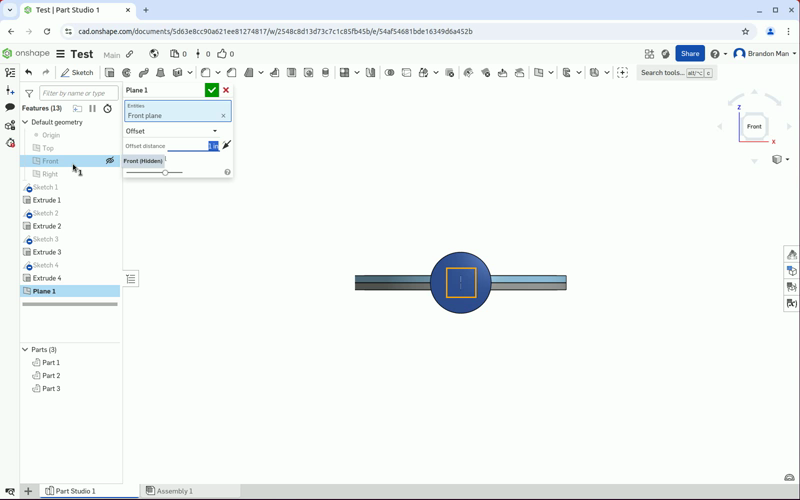
text(21.66)
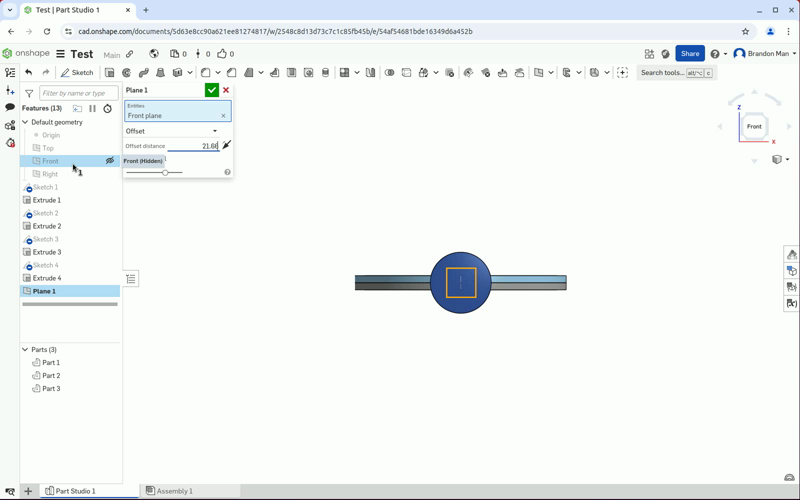
key(enter, 2)
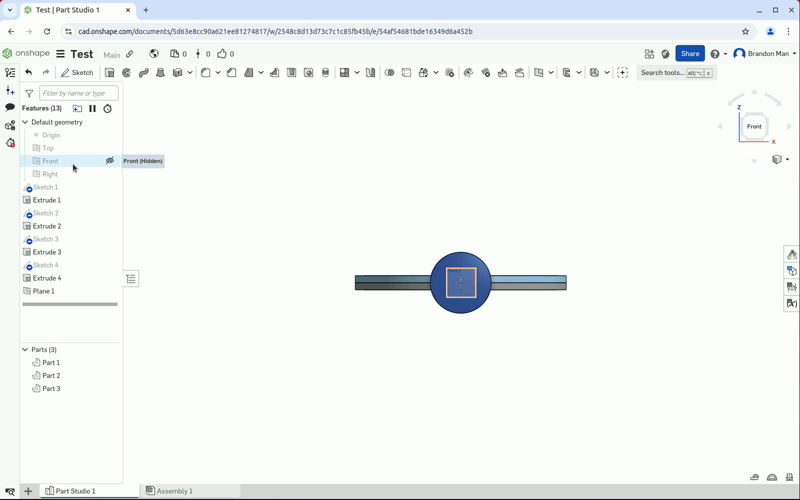
key(shift+s)
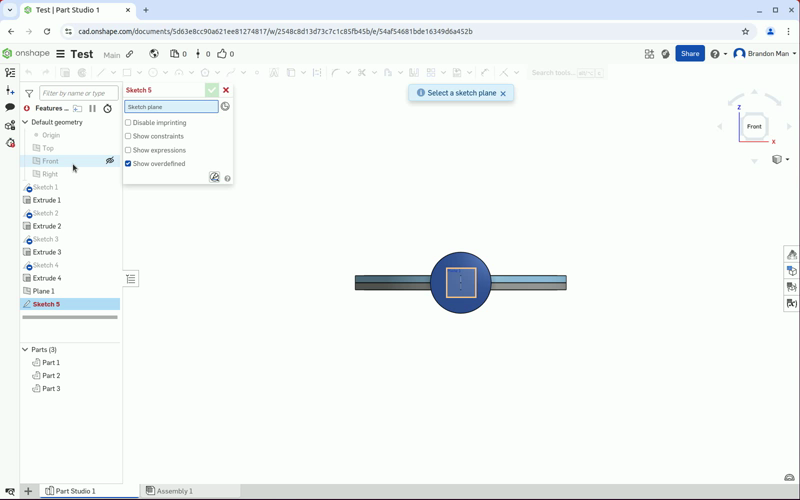
mouse_move(73, 293)
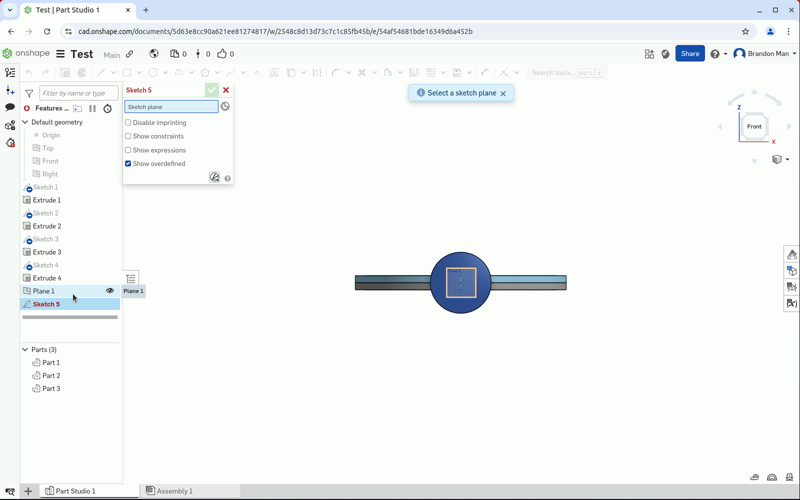
click(73, 293)
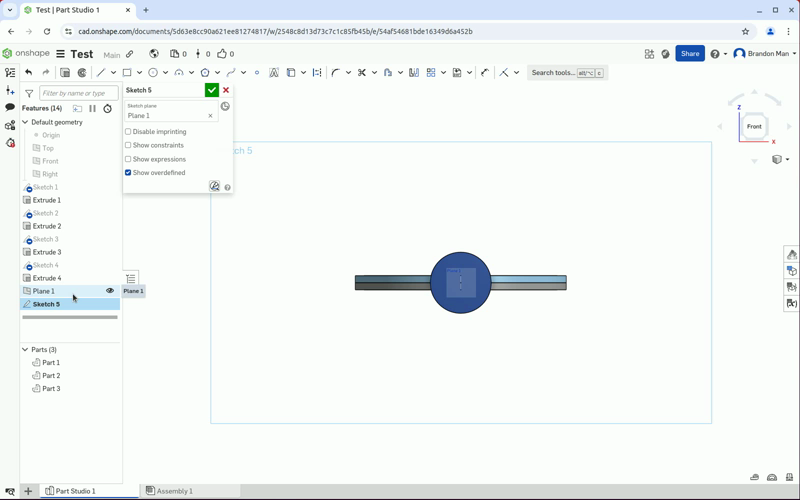
mouse_move(73, 352)
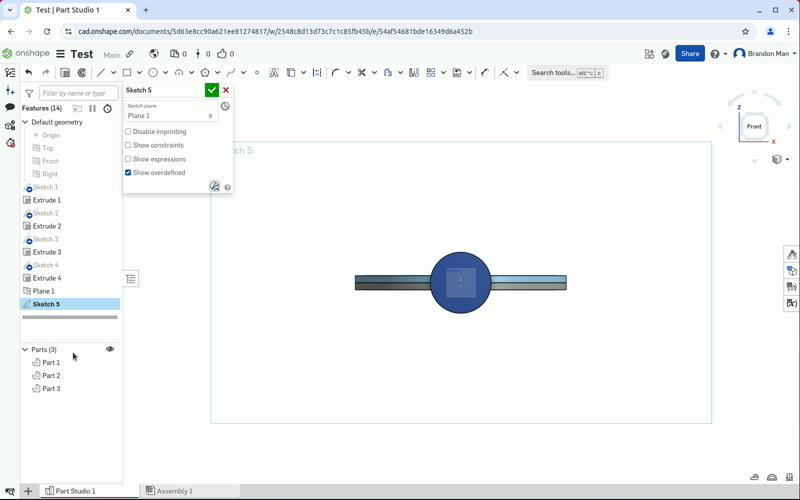
key(y)
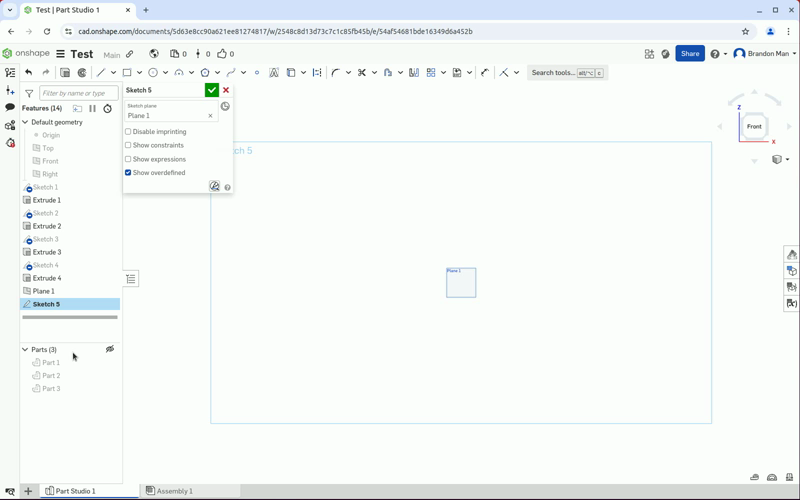
key(c)
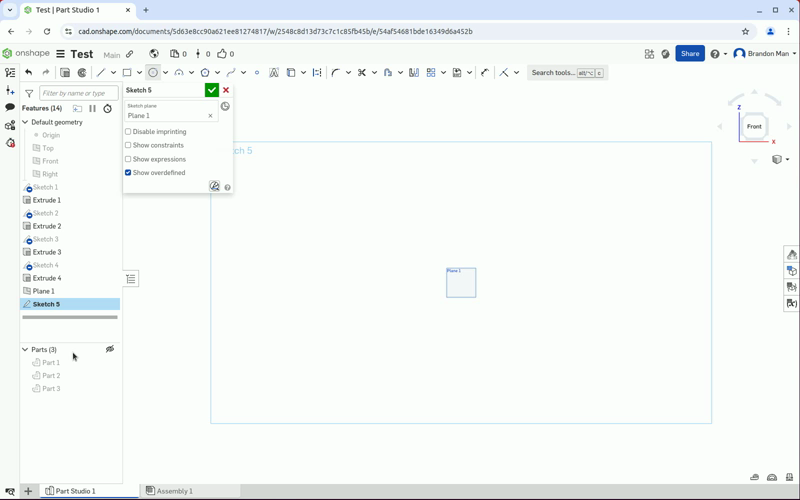
key_down(shift)
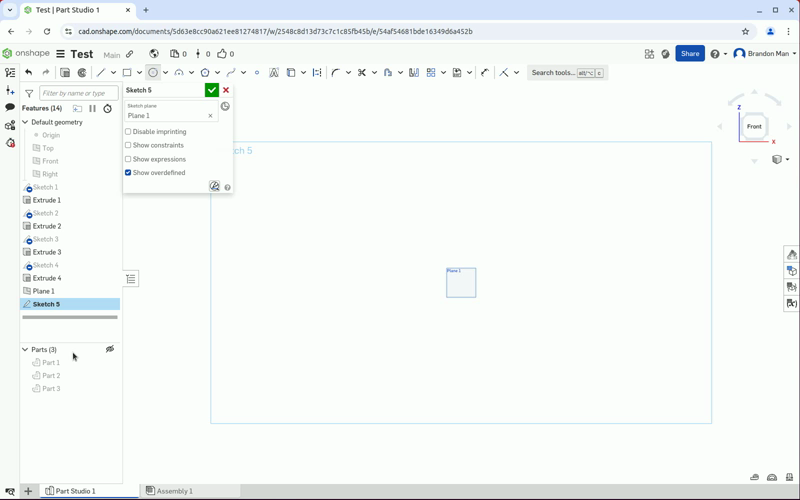
mouse_move(461, 282)
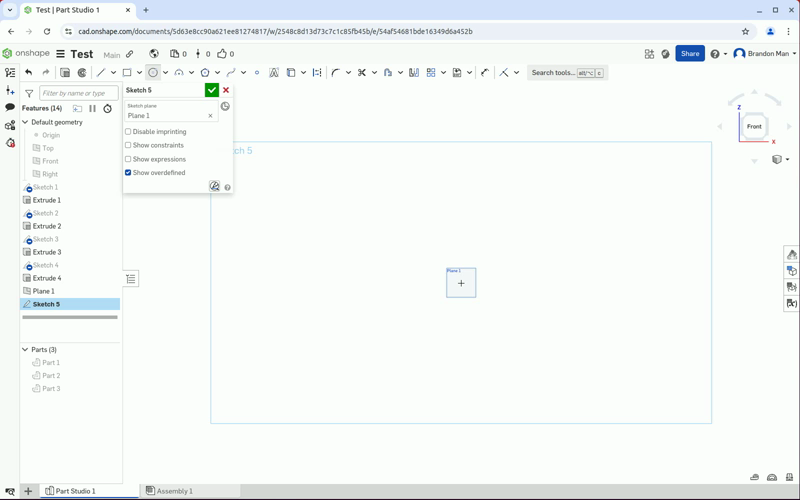
click(461, 282)
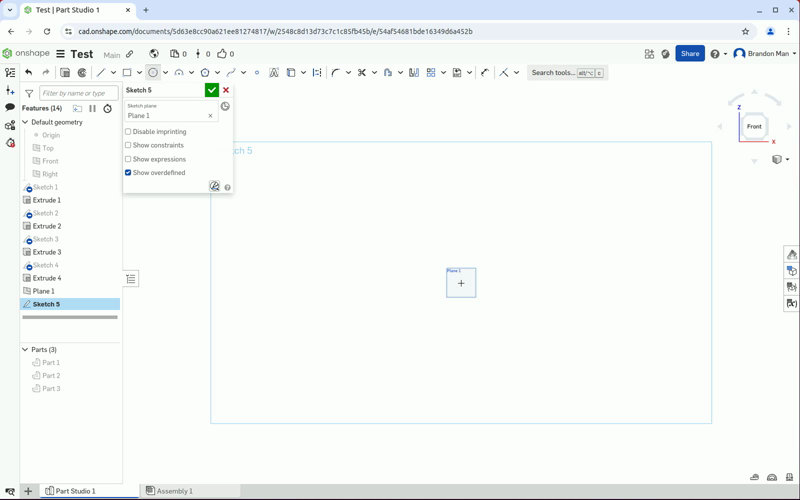
key_up(shift)
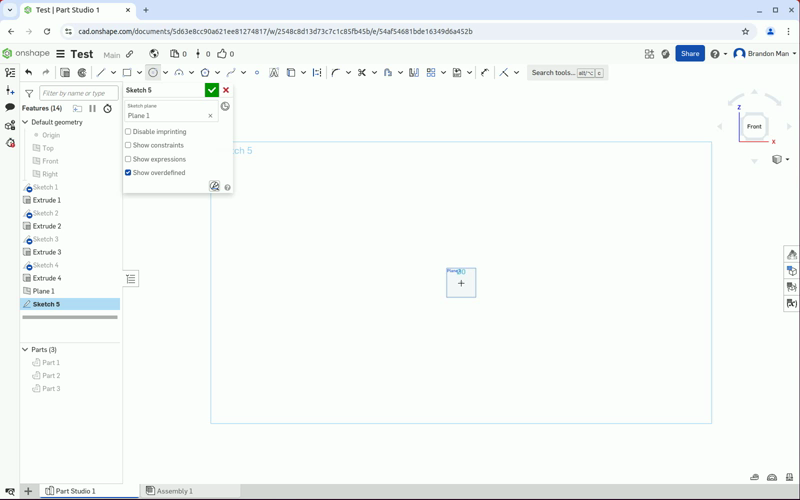
mouse_move(485, 282)
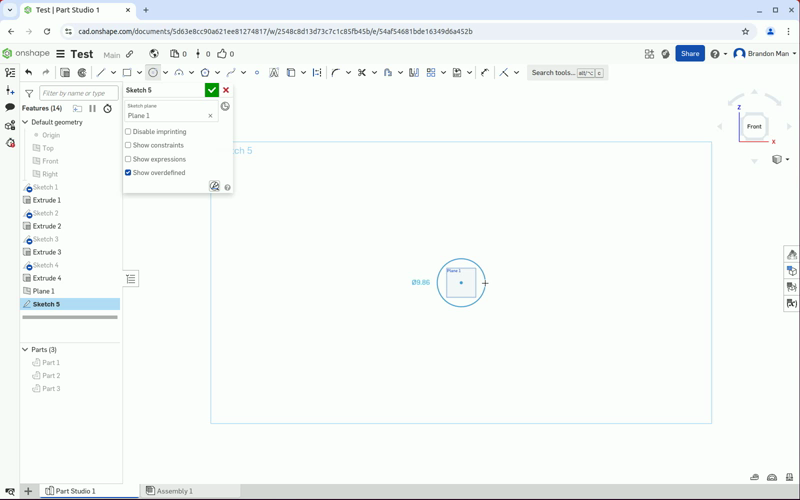
click(485, 282)
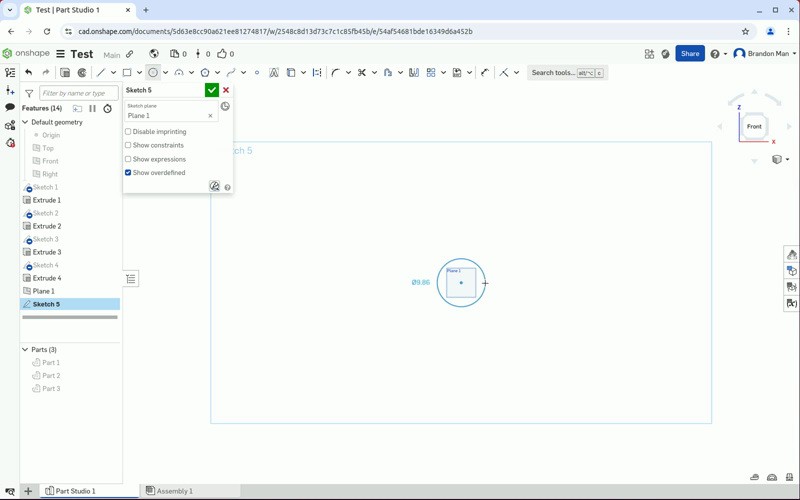
key(esc)
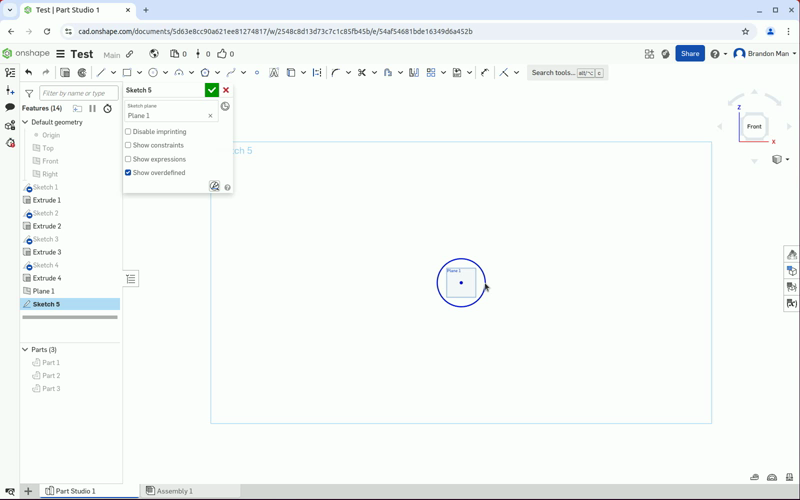
mouse_move(475, 278)
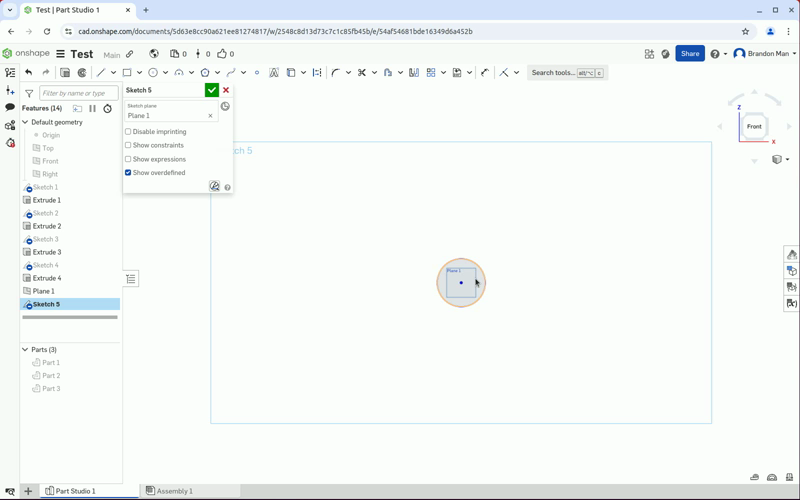
click(475, 278)
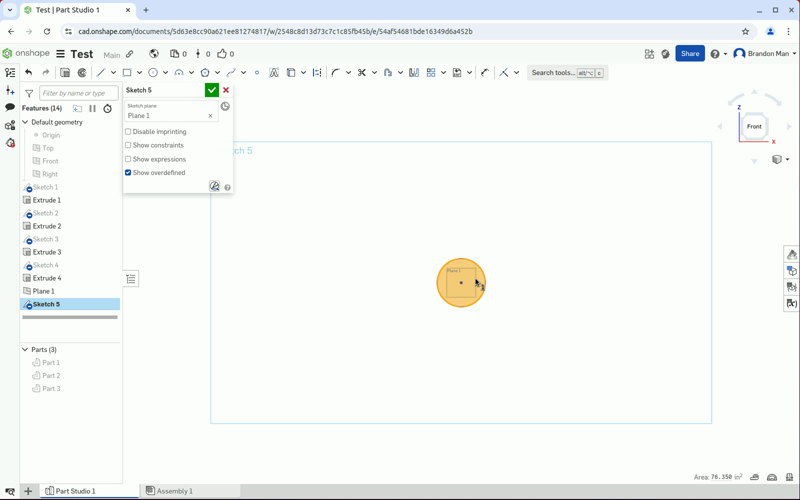
mouse_move(73, 352)
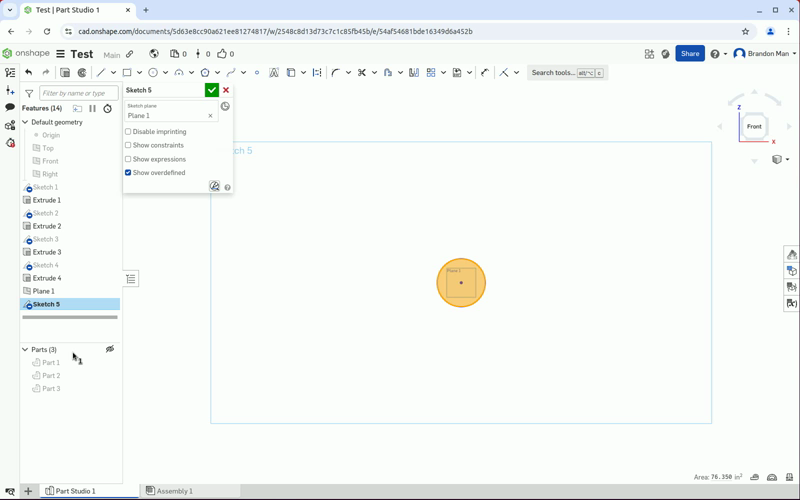
key(shift+y)
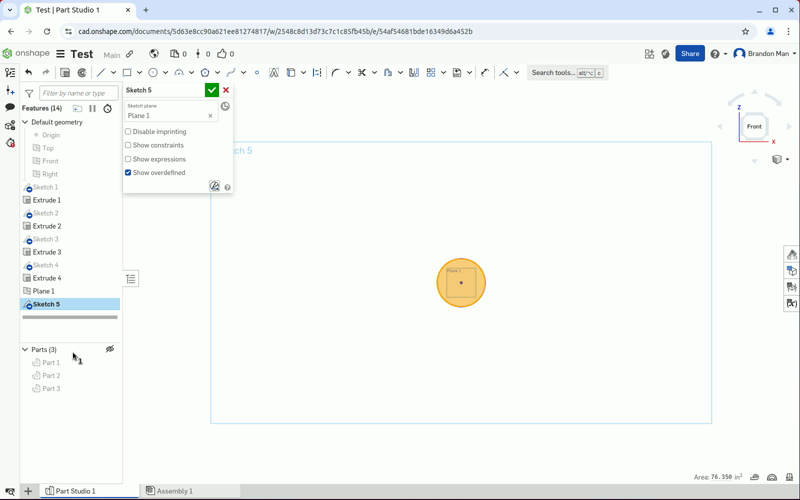
key(shift+e)
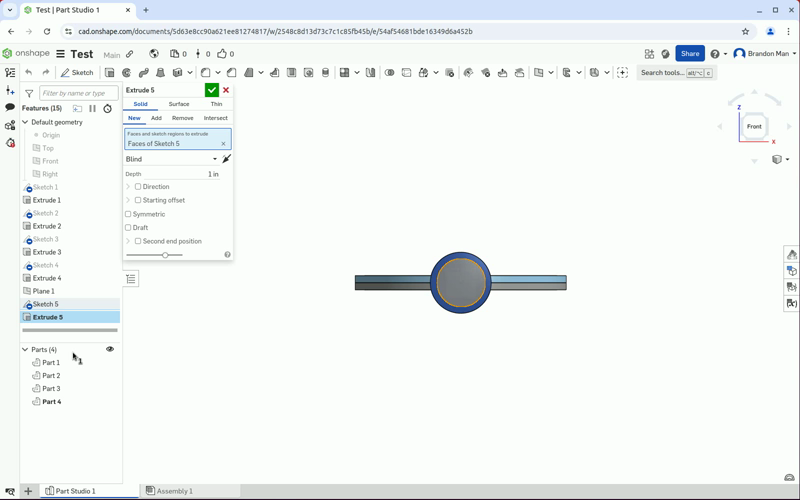
mouse_move(143, 106)
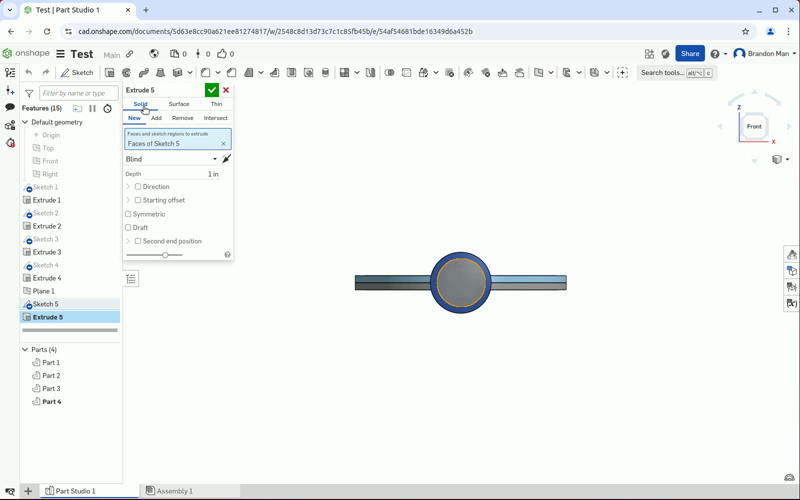
click(143, 106)
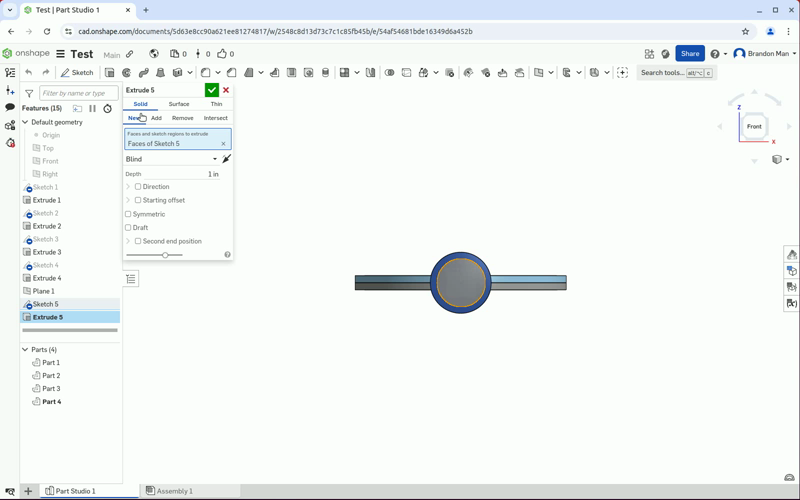
mouse_move(137, 120)
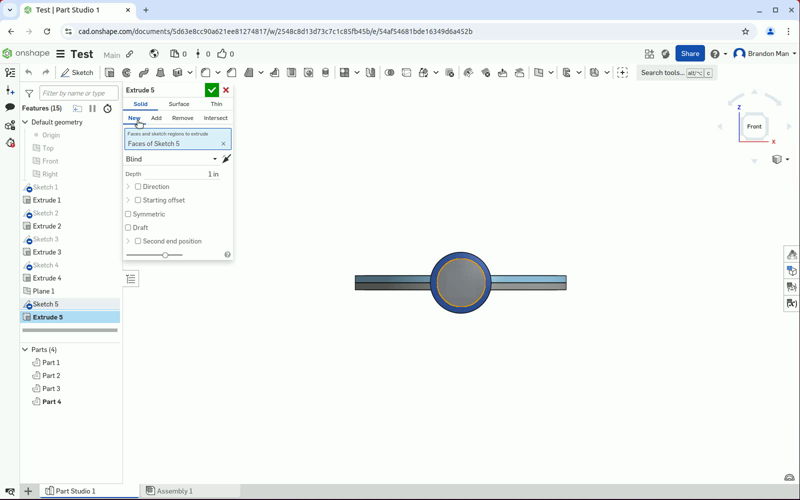
click(137, 120)
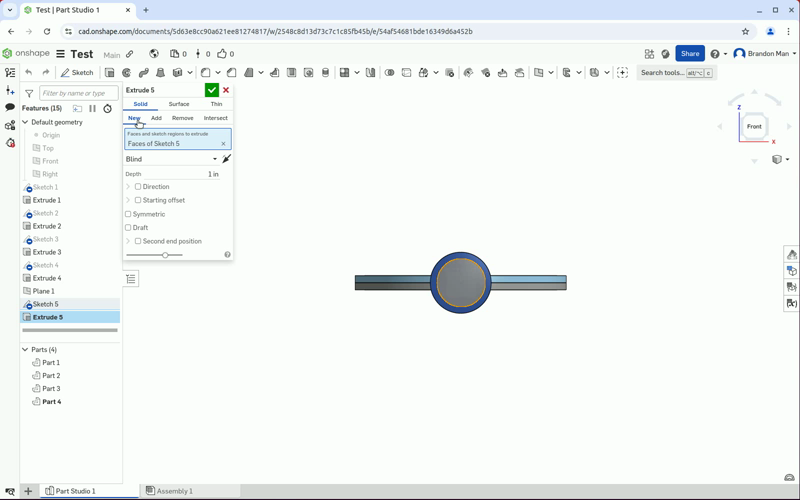
key(tab, 4)
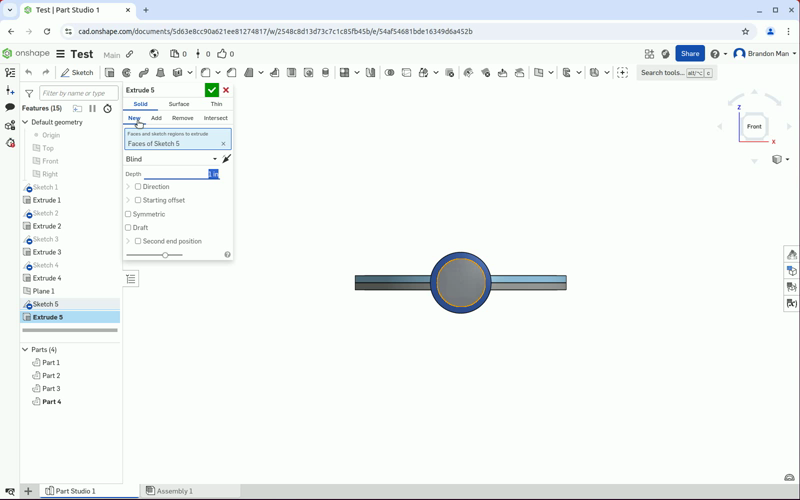
text(1.444)
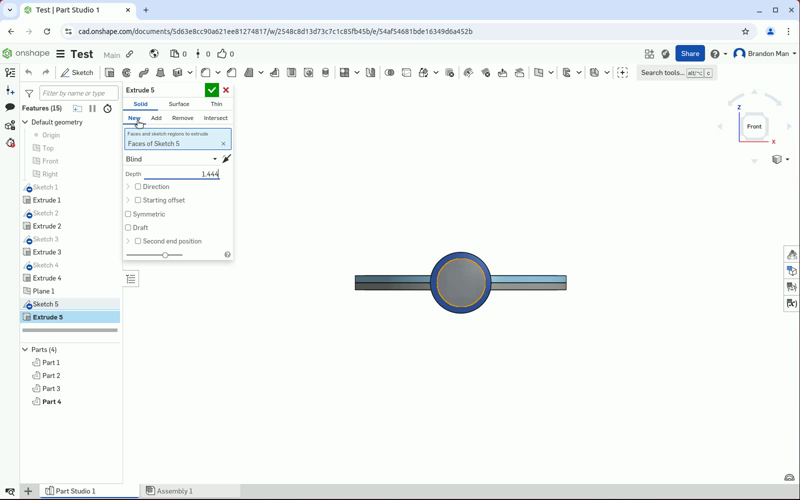
key(enter)
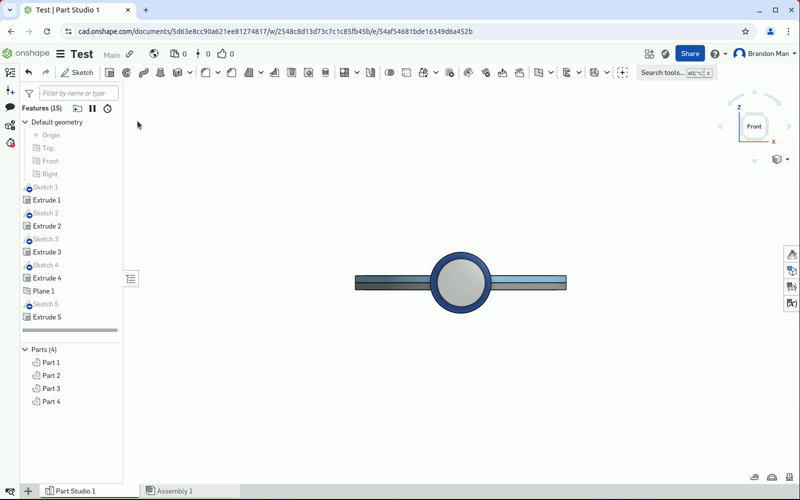
key(shift+h)
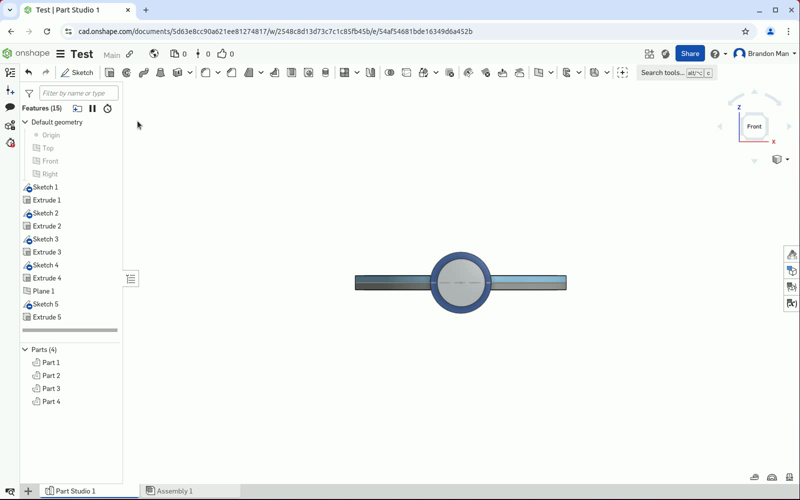
key(shift+h)
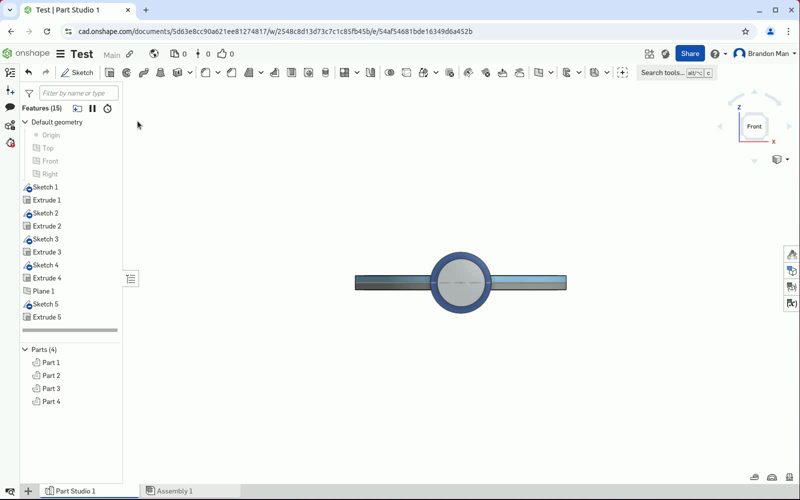
key(shift+7)
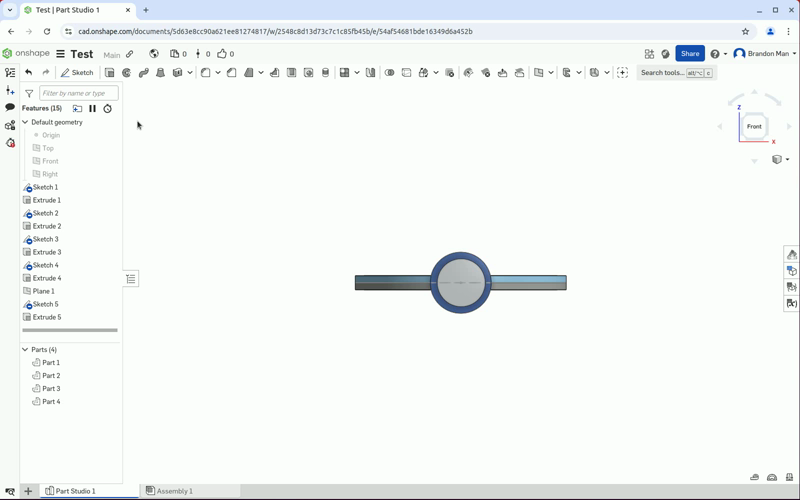
key(left, 2)
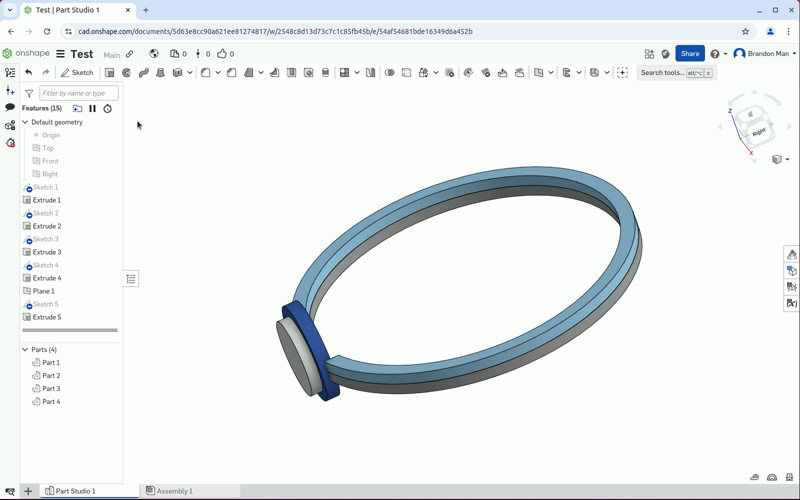
key(down, 2)
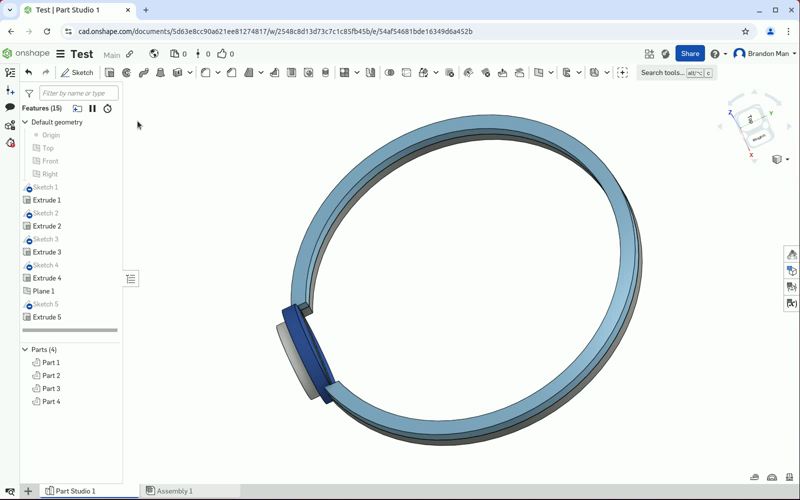
key(up, 2)
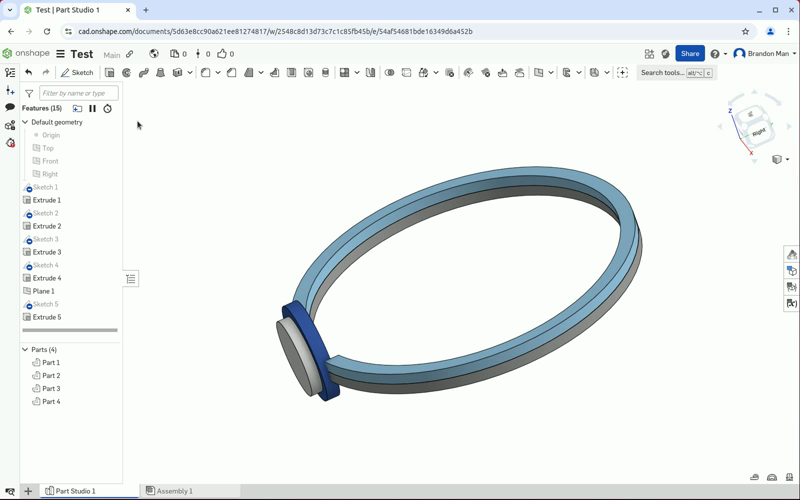
key(right, 2)
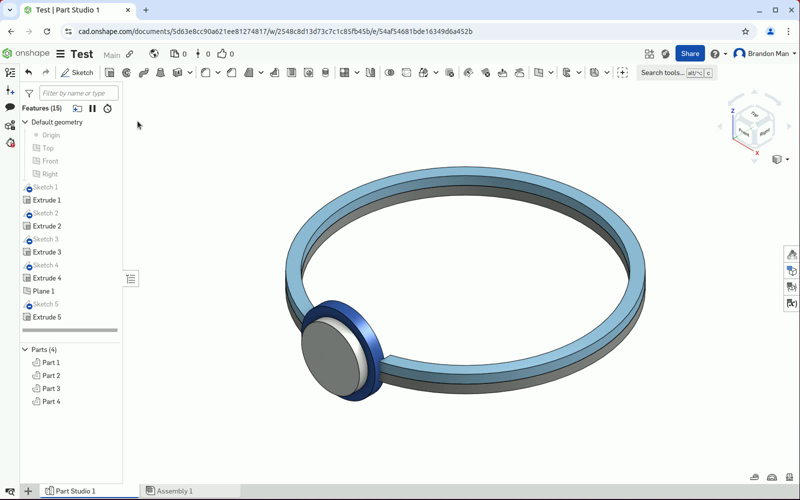
mouse_move(73, 189)
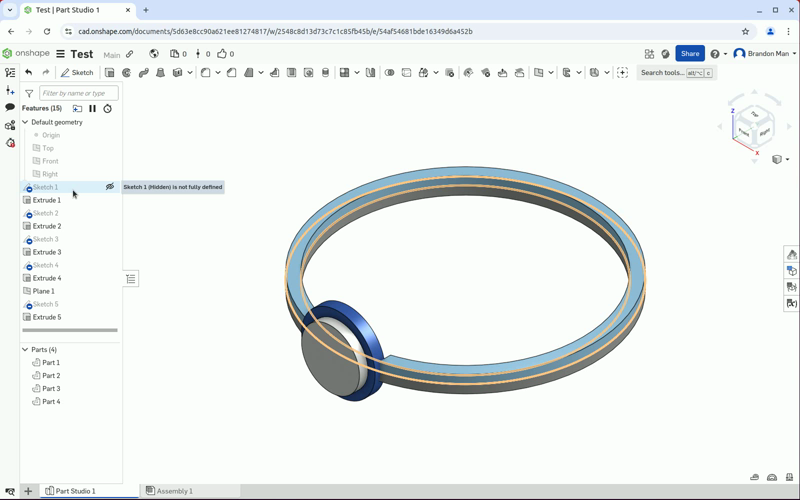
click(73, 189)